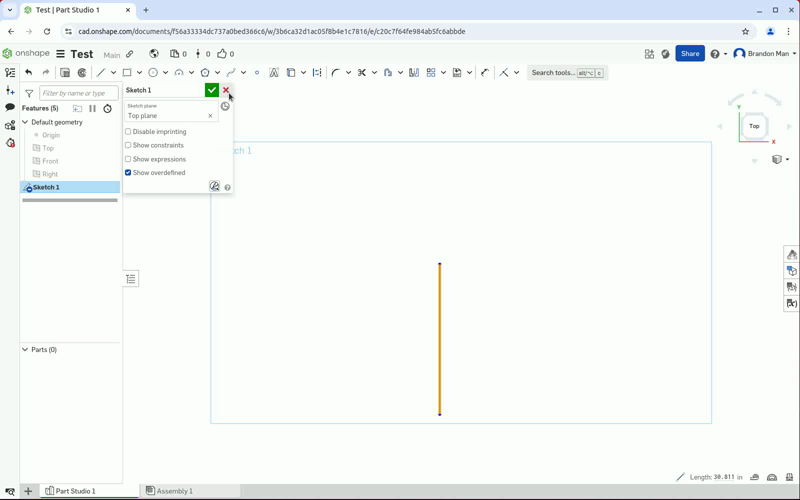
key(shift+h)
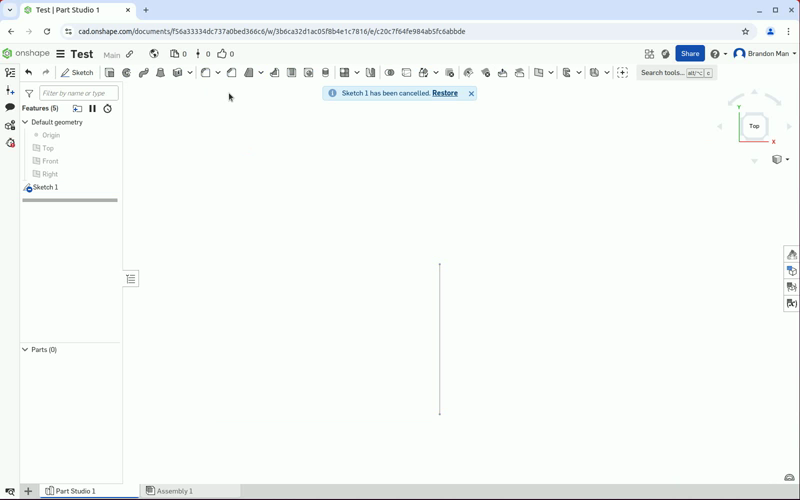
key(shift+s)
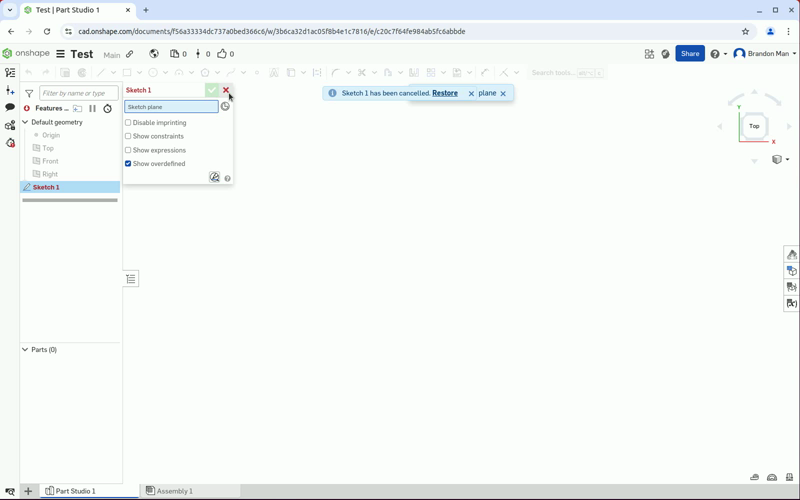
mouse_move(73, 150)
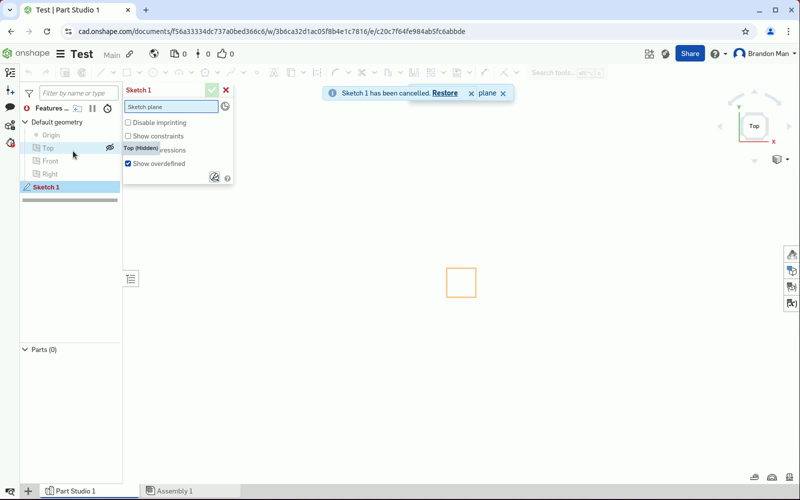
click(73, 150)
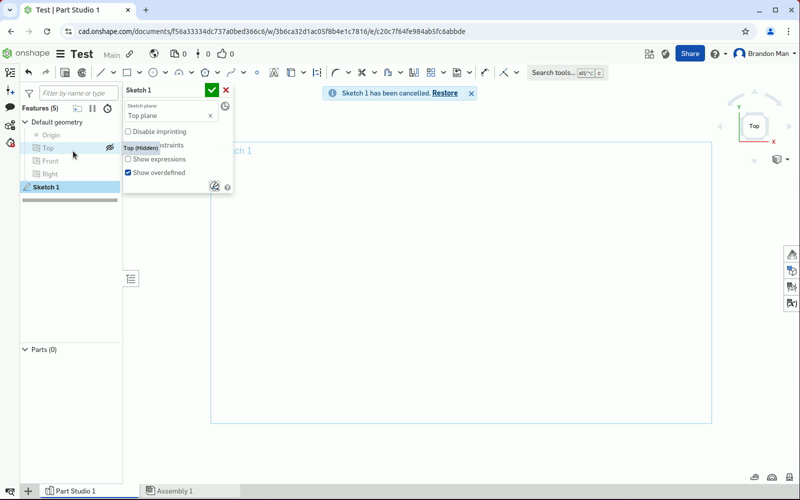
mouse_move(73, 352)
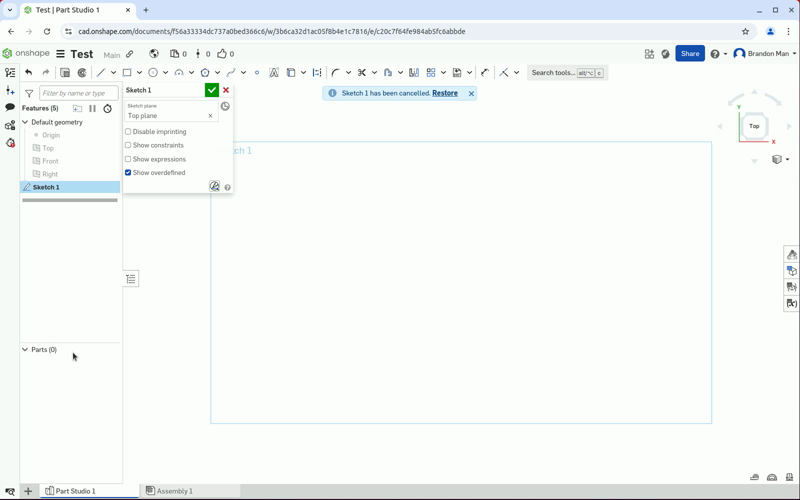
key(y)
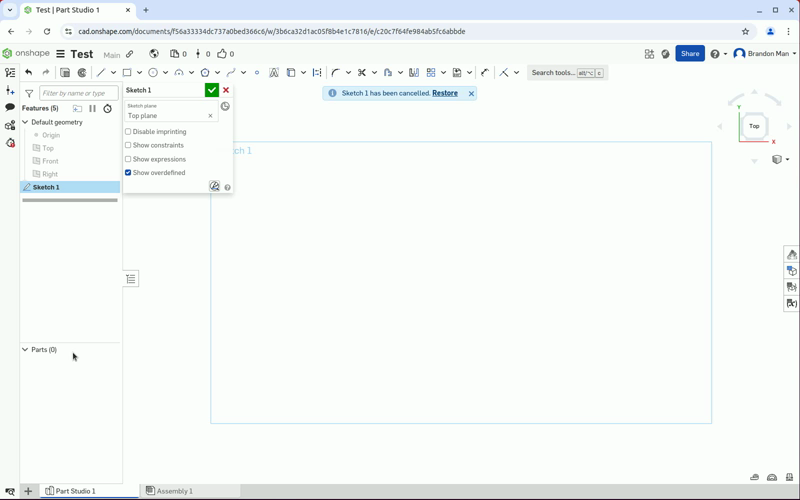
key(l)
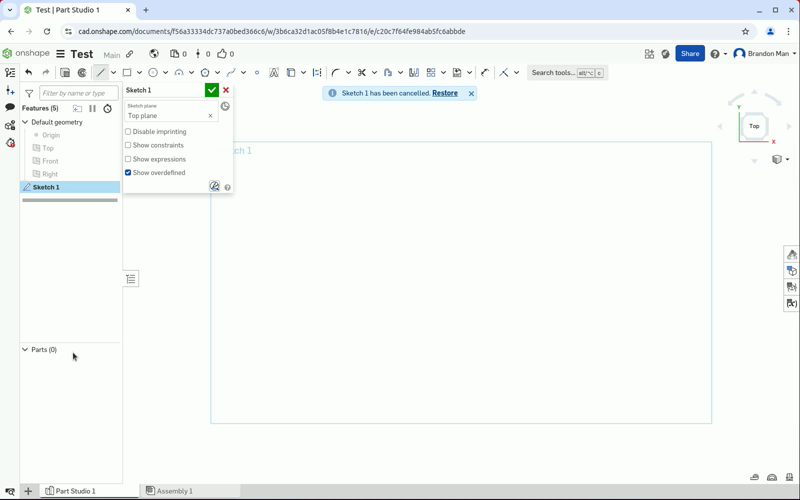
key_down(shift)
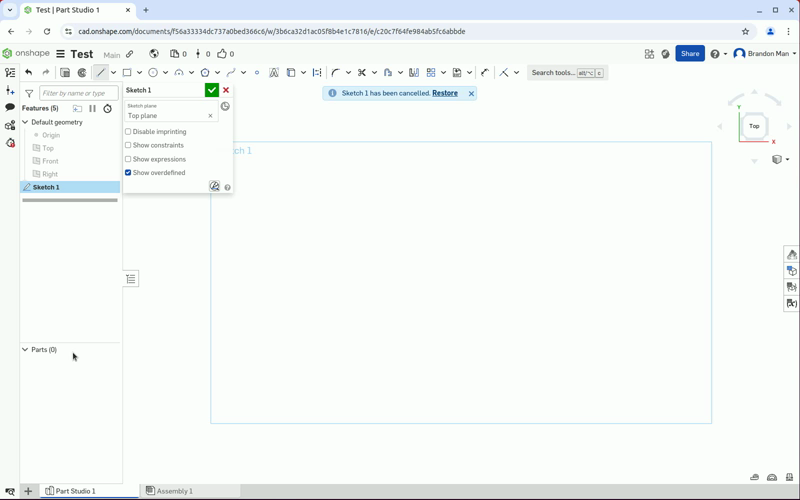
mouse_move(460, 282)
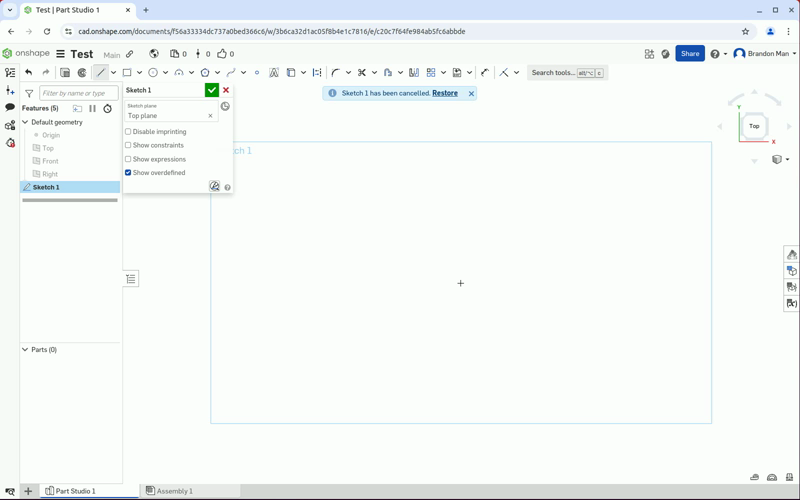
click(460, 282)
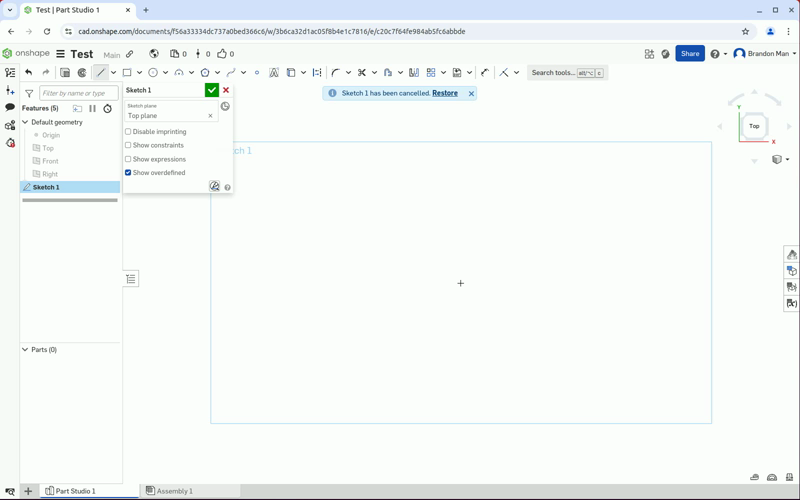
key_up(shift)
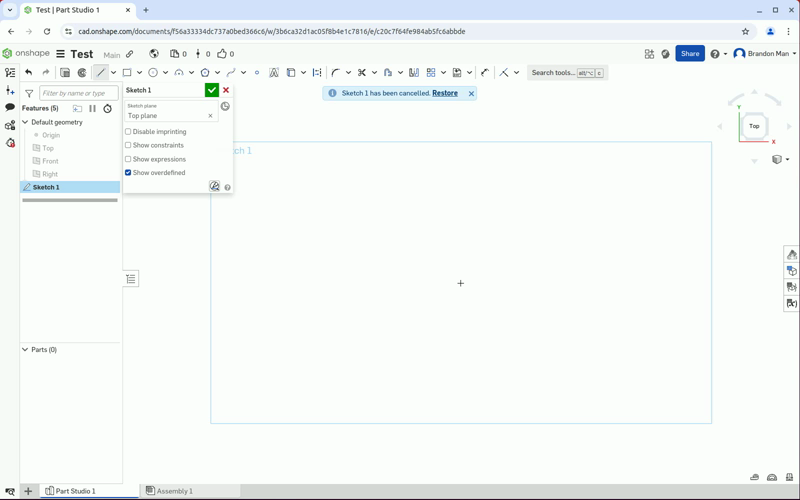
key_down(shift)
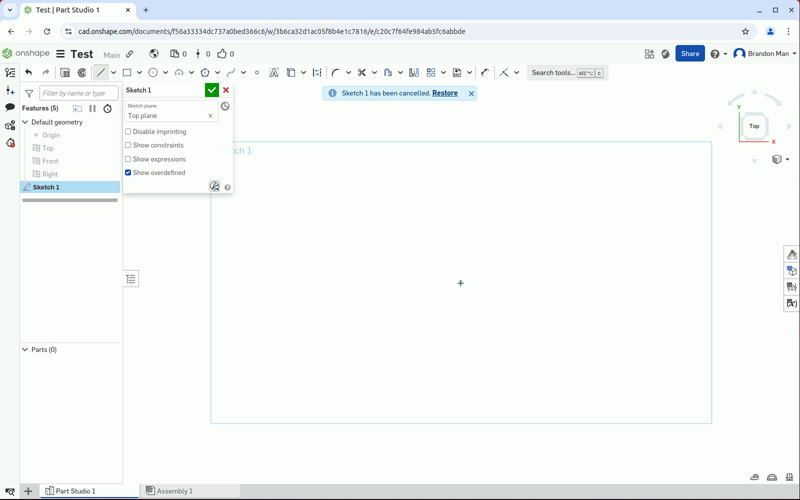
mouse_move(490, 282)
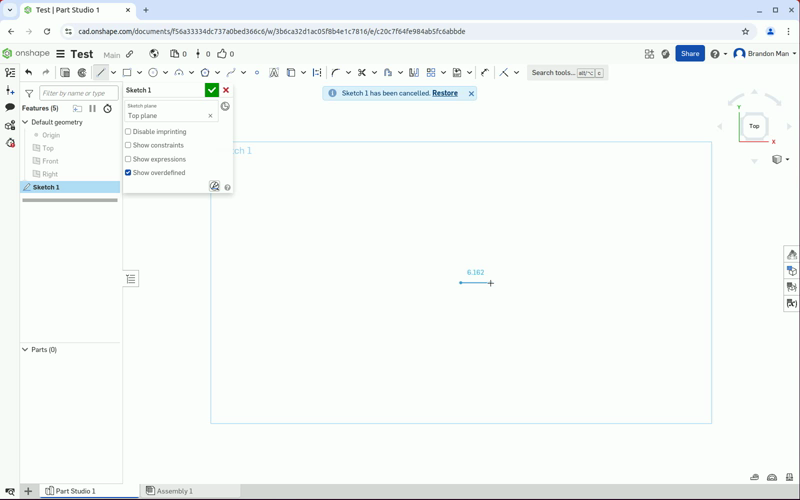
mouse_move(499, 282)
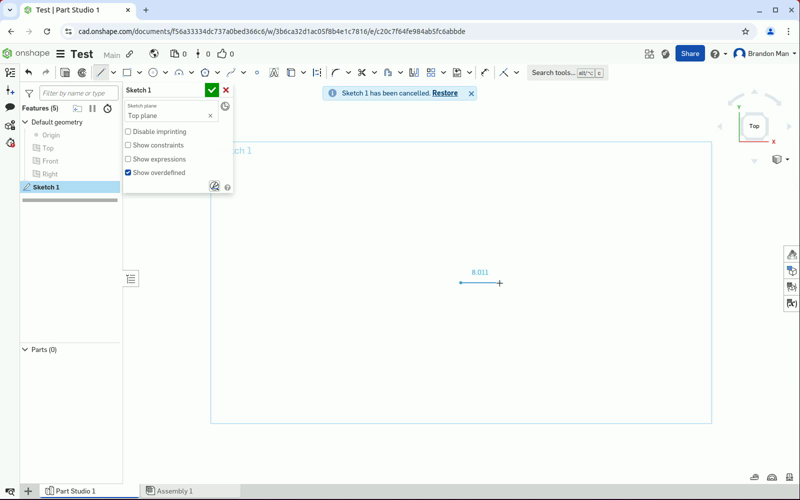
click(499, 282)
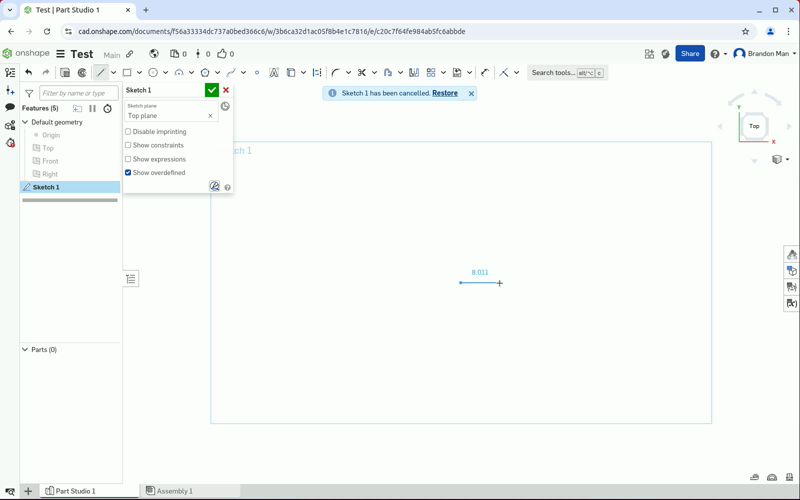
key_up(shift)
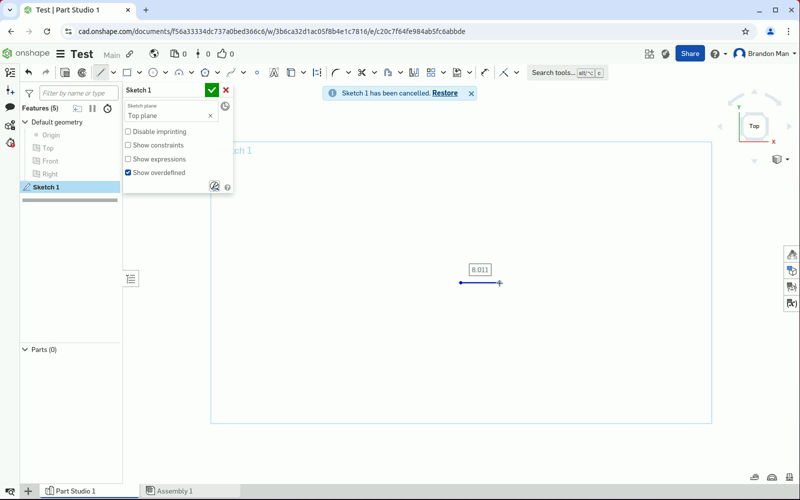
key_down(shift)
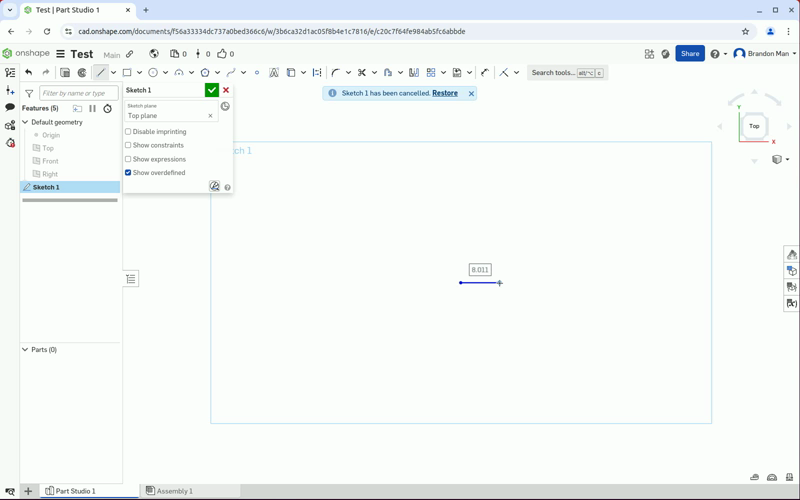
mouse_move(460, 170)
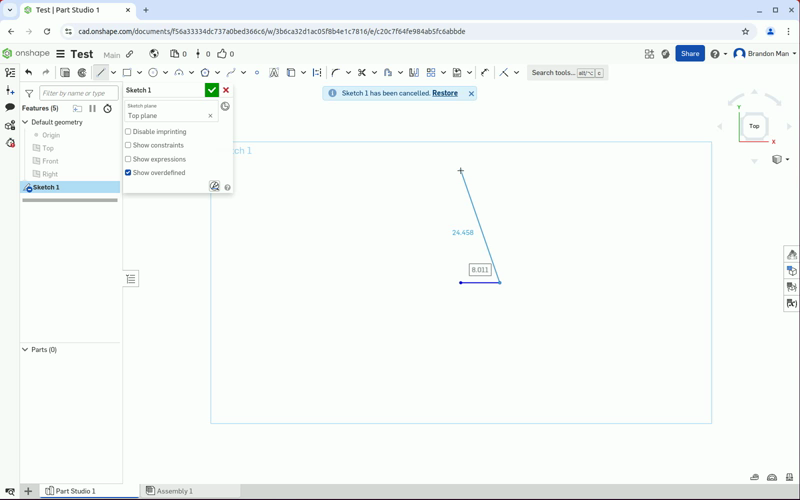
click(460, 170)
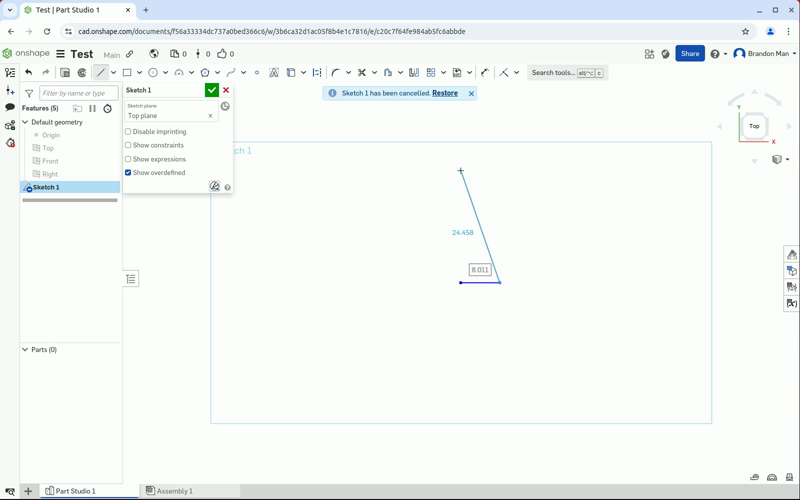
key_up(shift)
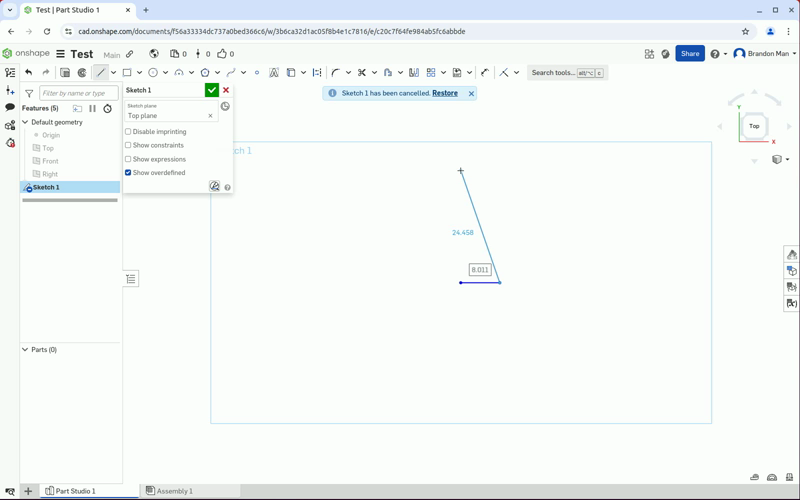
key_down(shift)
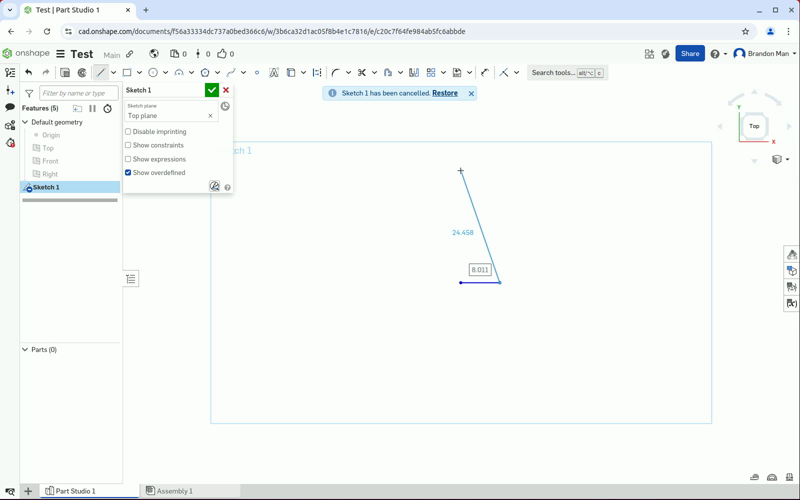
mouse_move(460, 282)
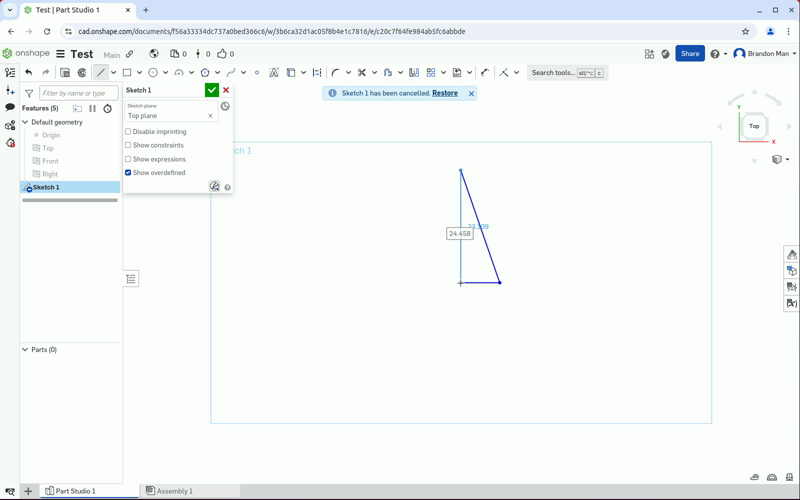
key_up(shift)
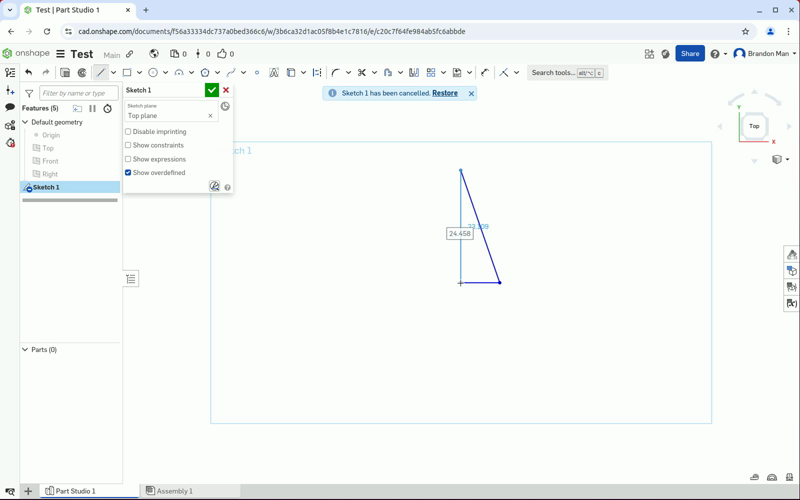
click(460, 282)
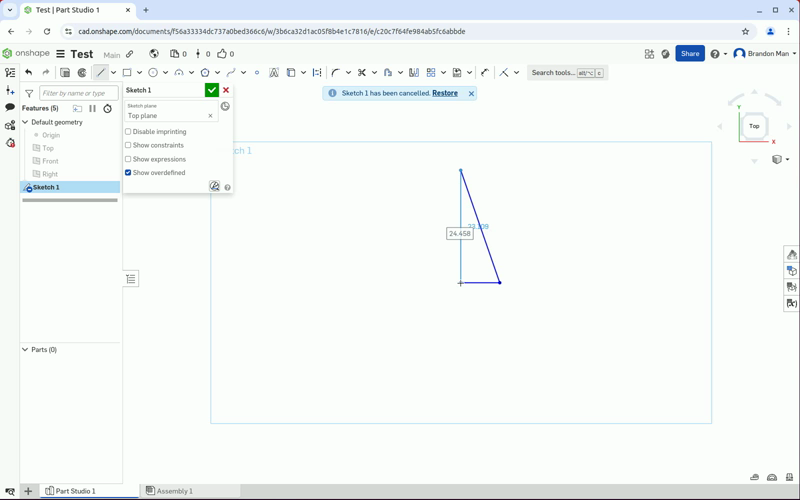
key(esc)
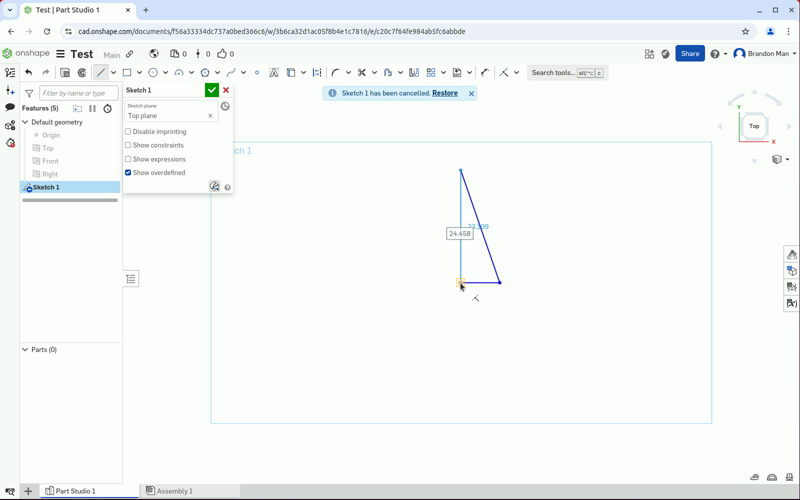
mouse_move(469, 205)
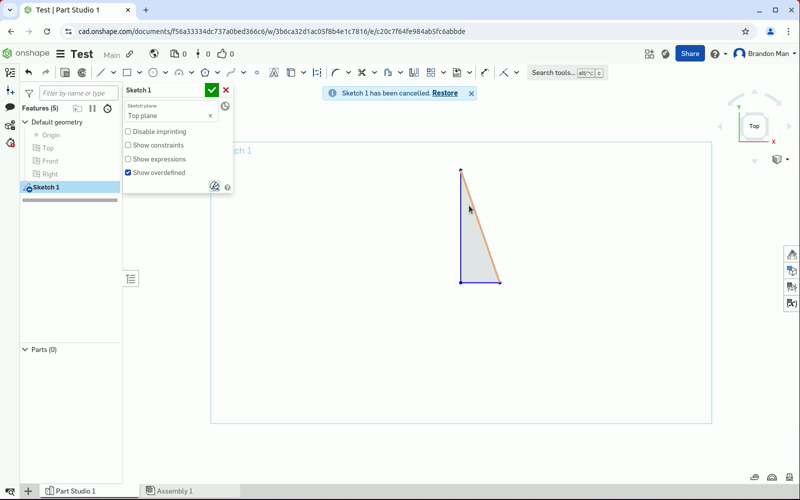
click(469, 205)
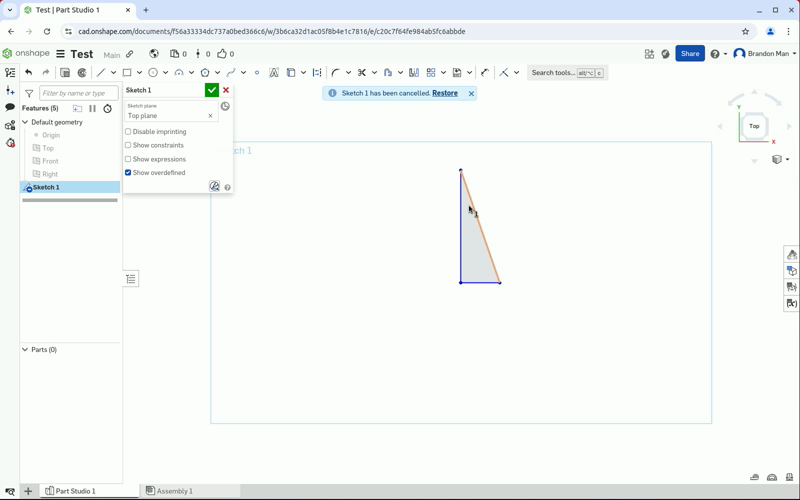
mouse_move(73, 352)
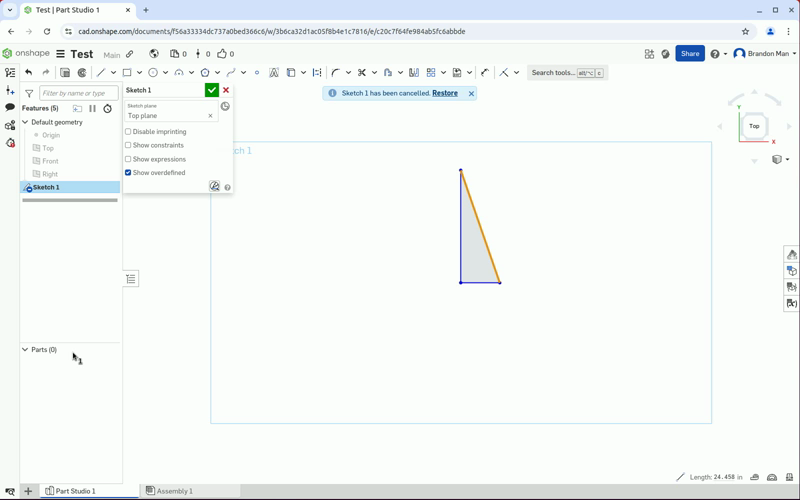
key(shift+y)
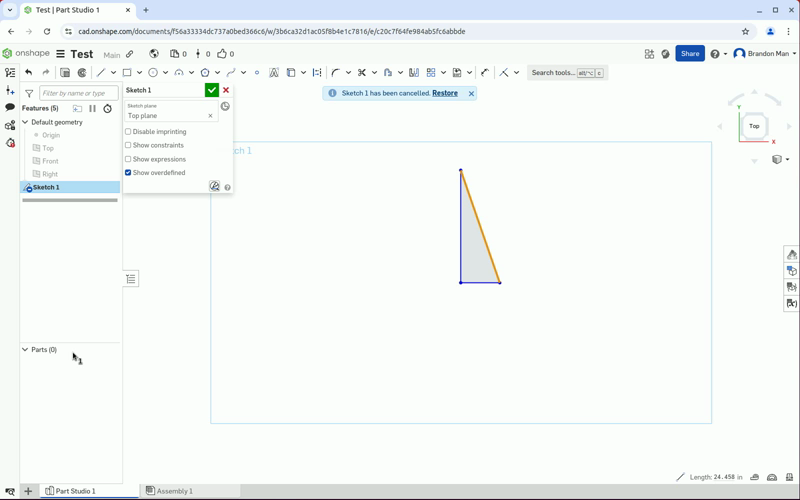
key(shift+e)
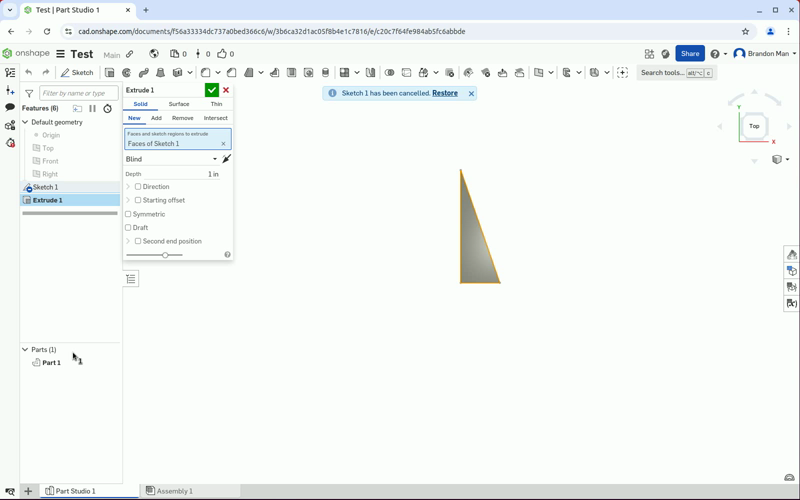
mouse_move(143, 106)
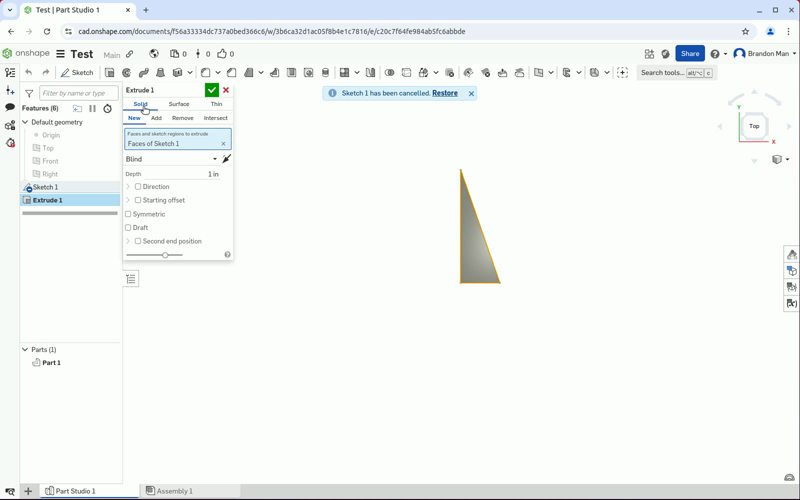
click(143, 106)
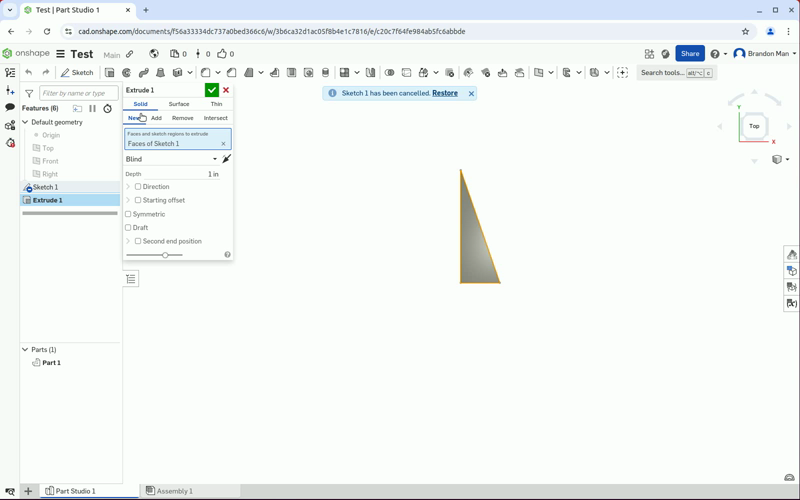
mouse_move(137, 120)
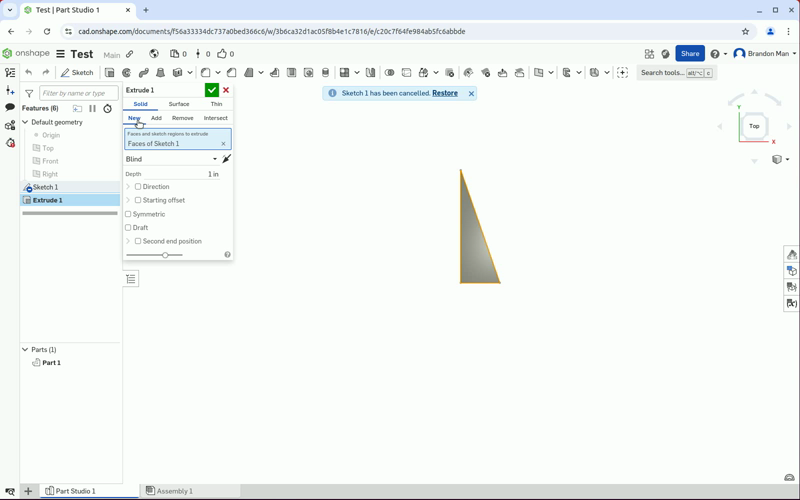
click(137, 120)
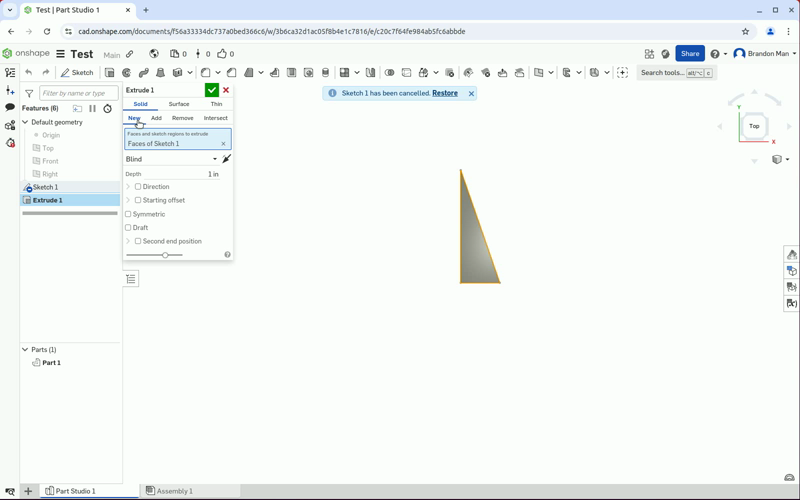
key(tab, 4)
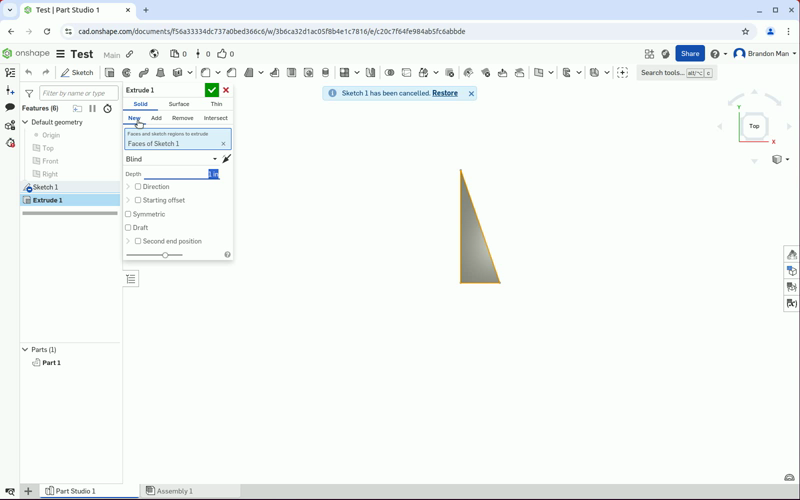
text(5.777)
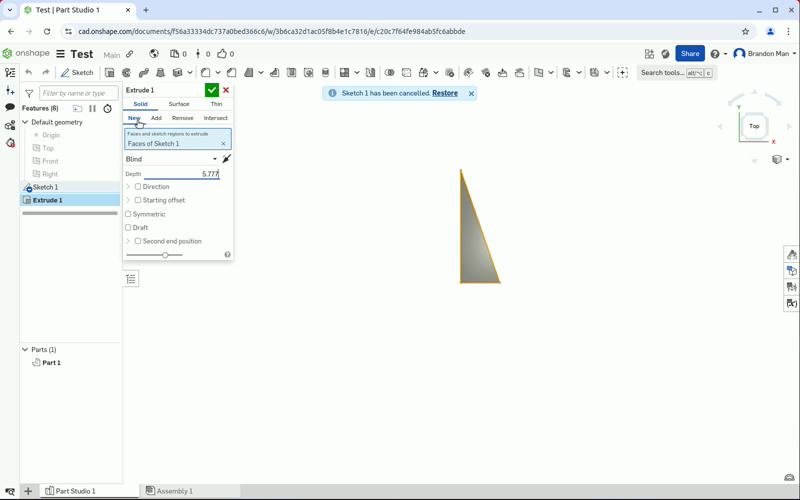
key(enter)
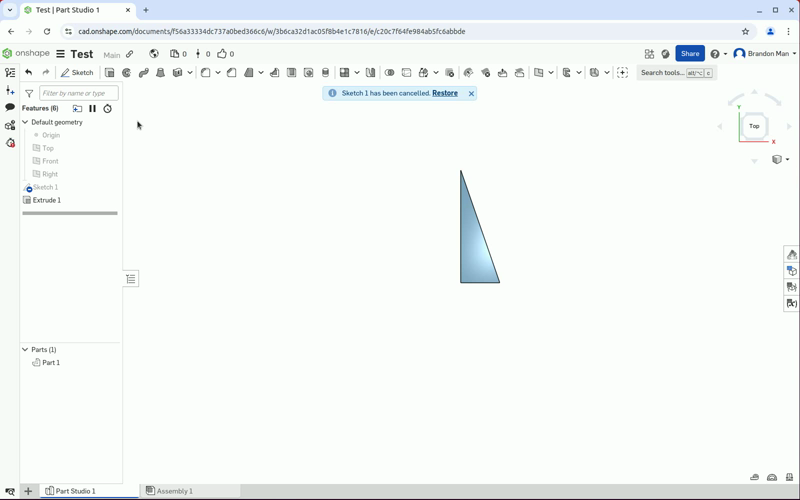
key(shift+h)
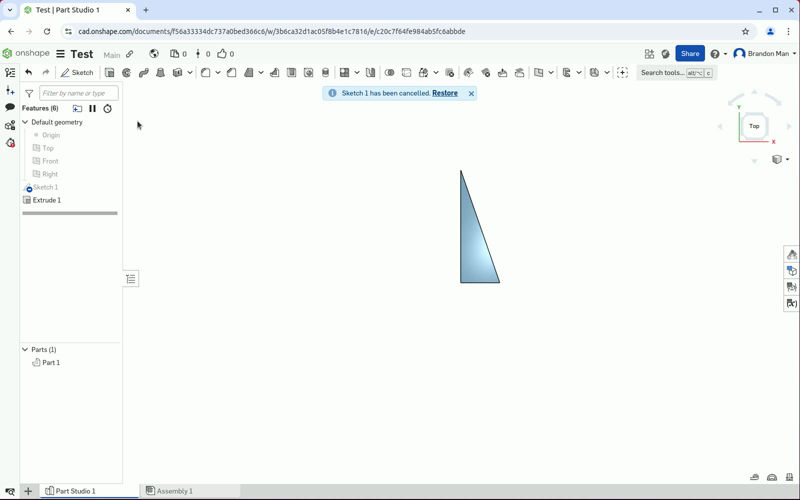
key(shift+h)
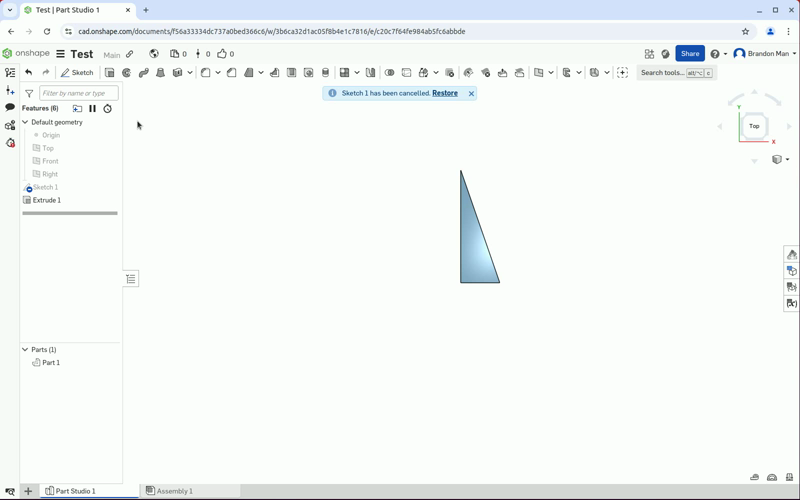
mouse_move(73, 189)
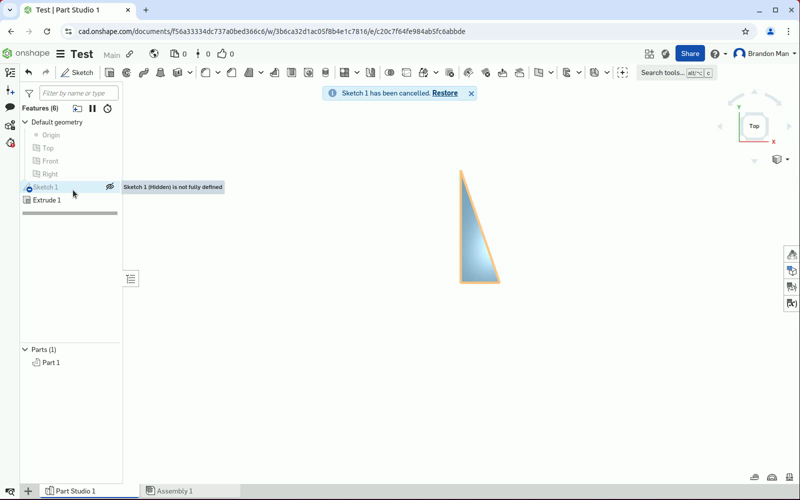
click(73, 189)
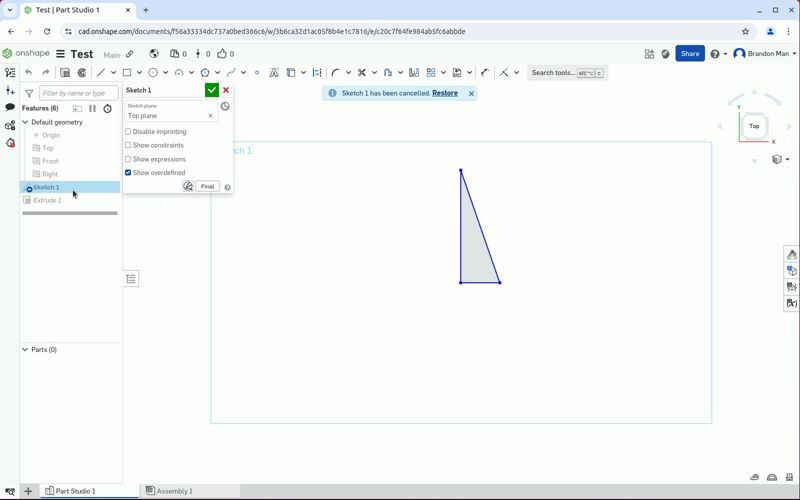
mouse_move(229, 92)
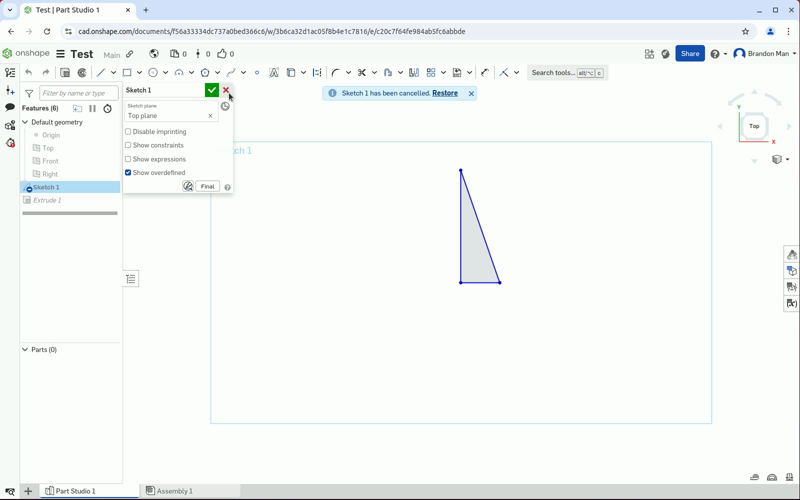
click(229, 92)
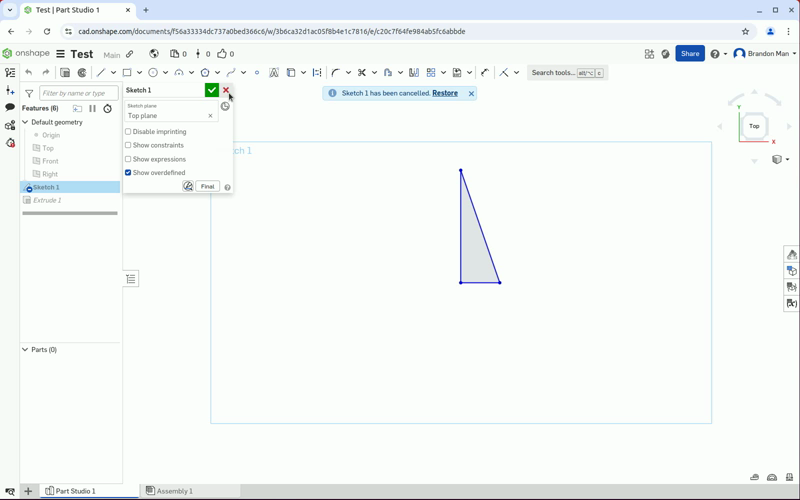
key(shift+s)
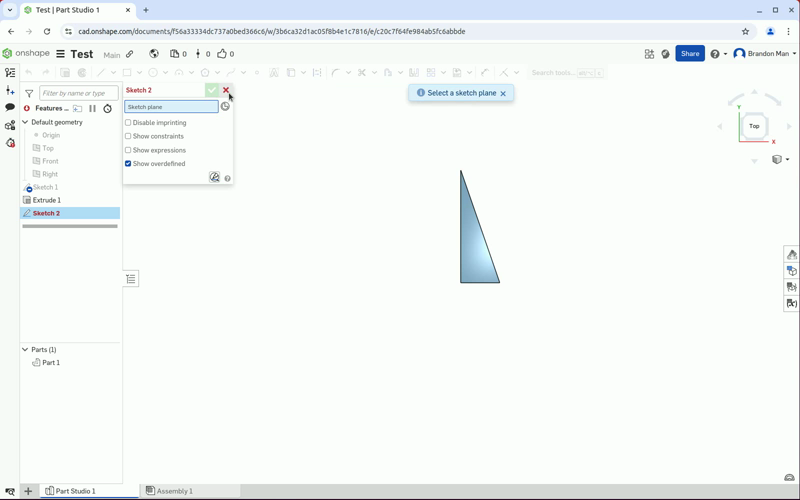
mouse_move(73, 150)
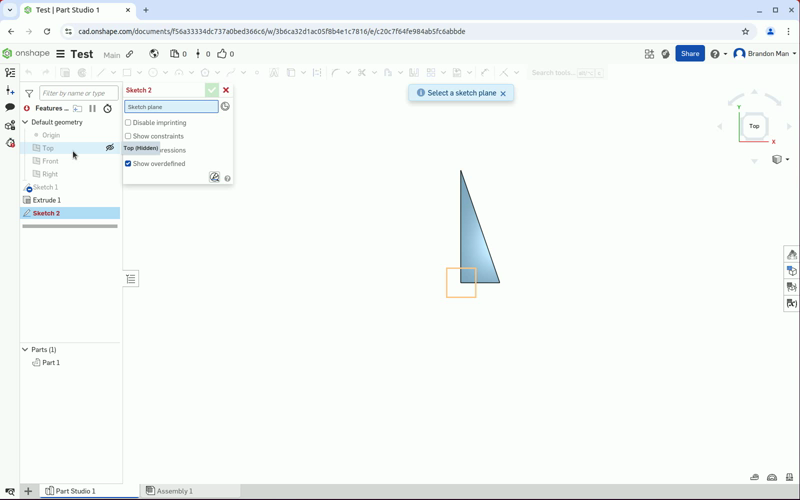
click(73, 150)
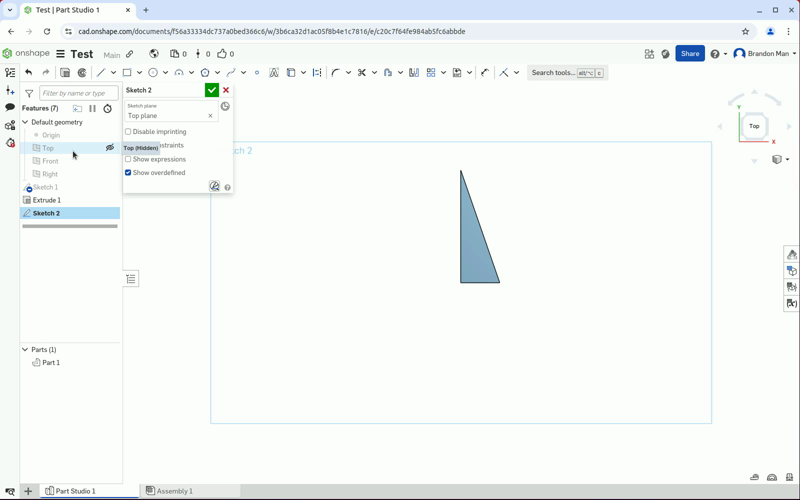
mouse_move(73, 352)
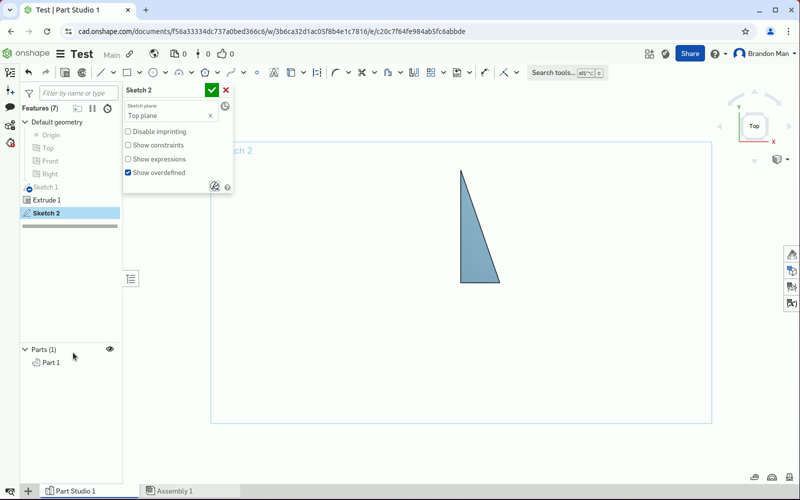
key(y)
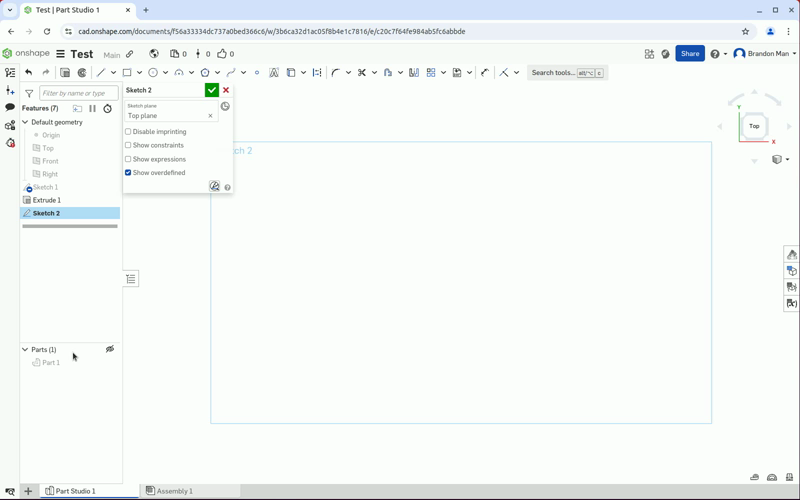
key(l)
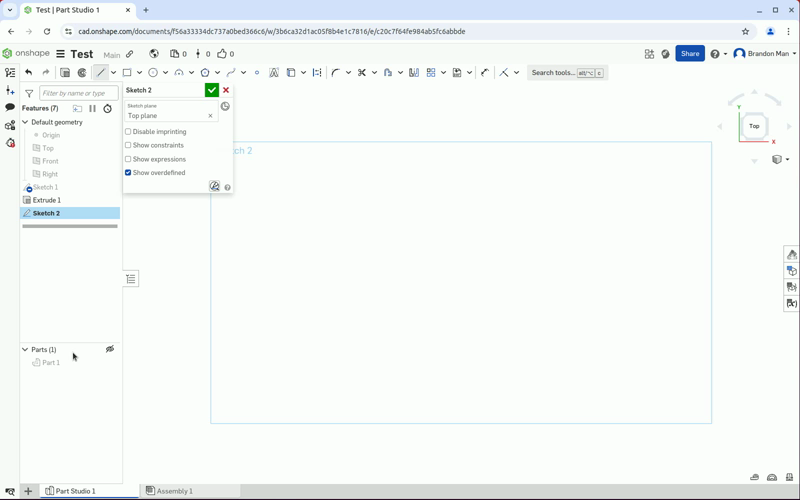
key_down(shift)
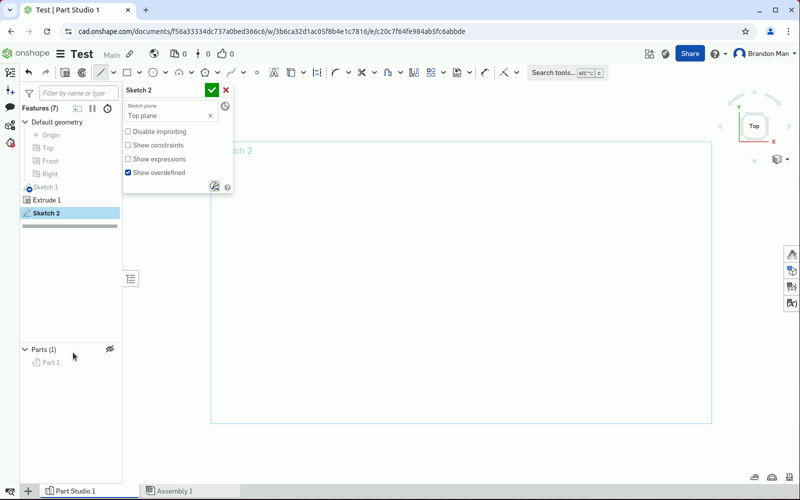
mouse_move(422, 282)
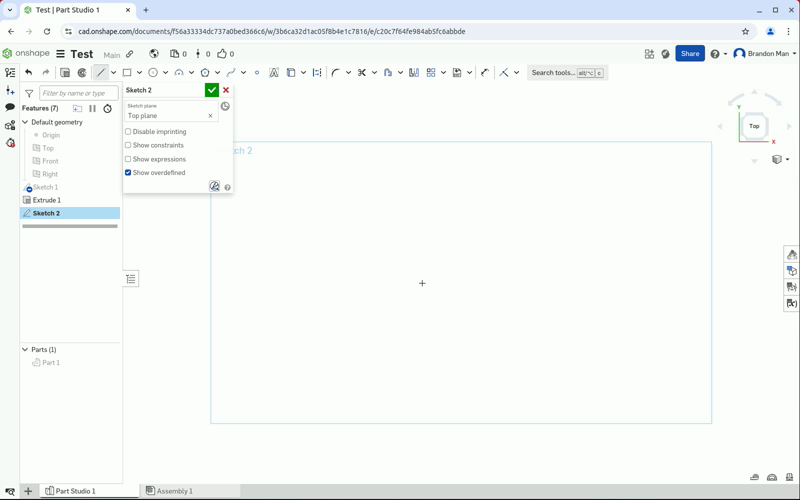
click(422, 282)
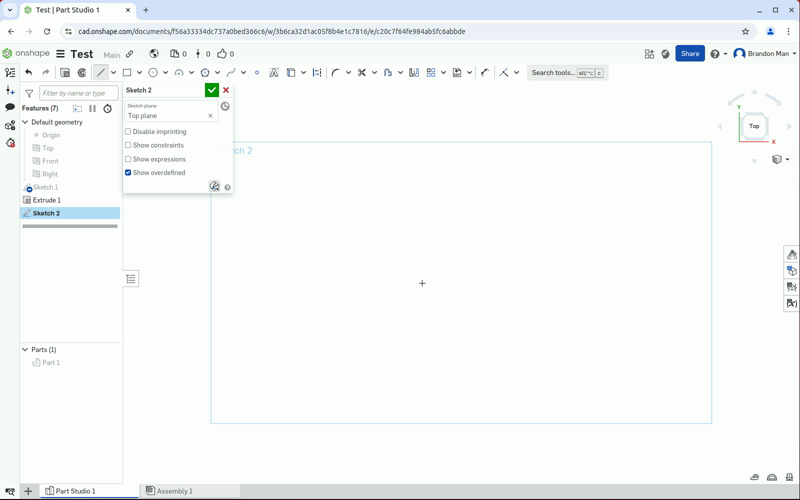
key_up(shift)
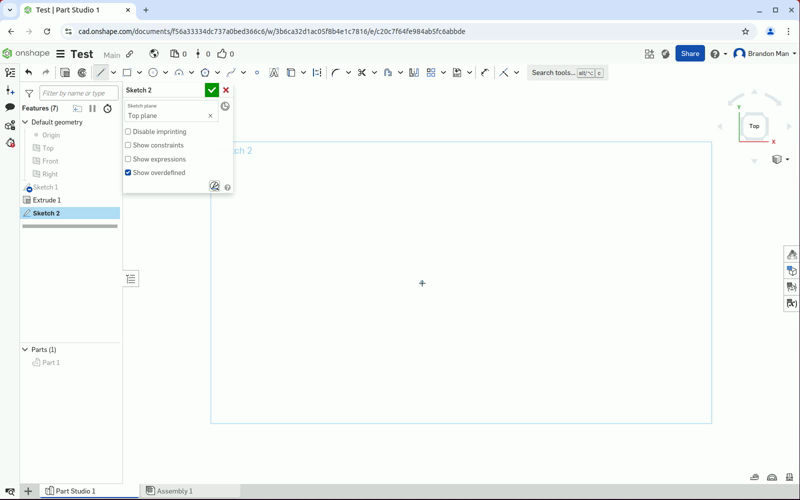
key_down(shift)
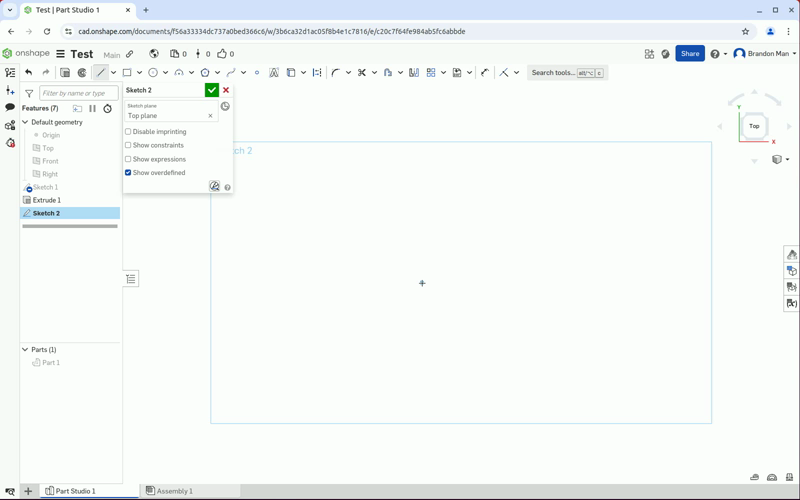
mouse_move(452, 282)
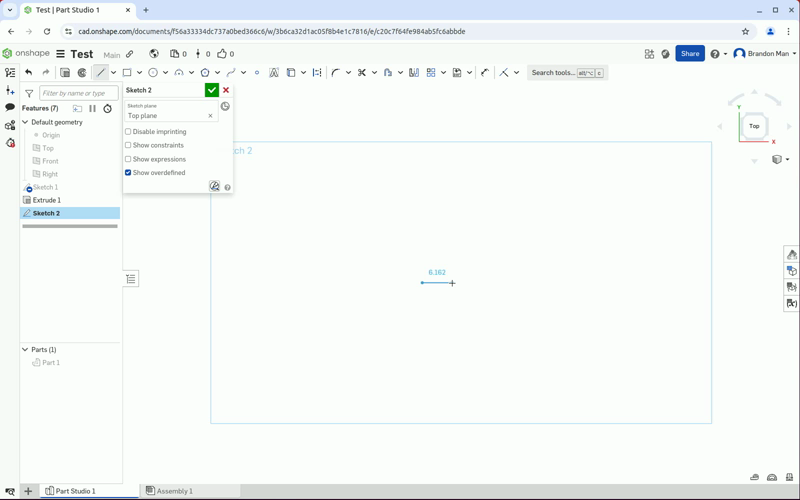
mouse_move(461, 282)
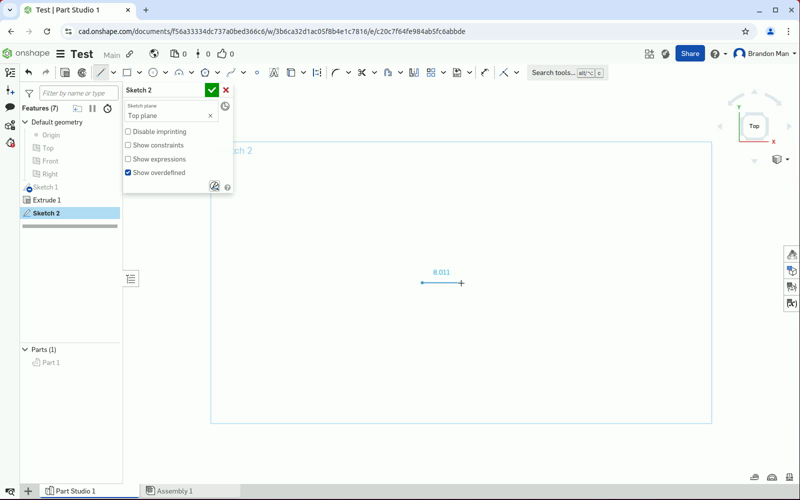
click(461, 282)
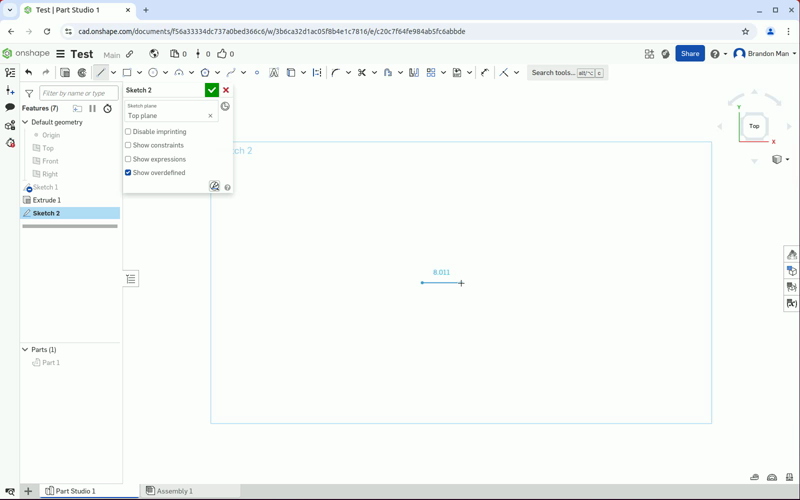
key_up(shift)
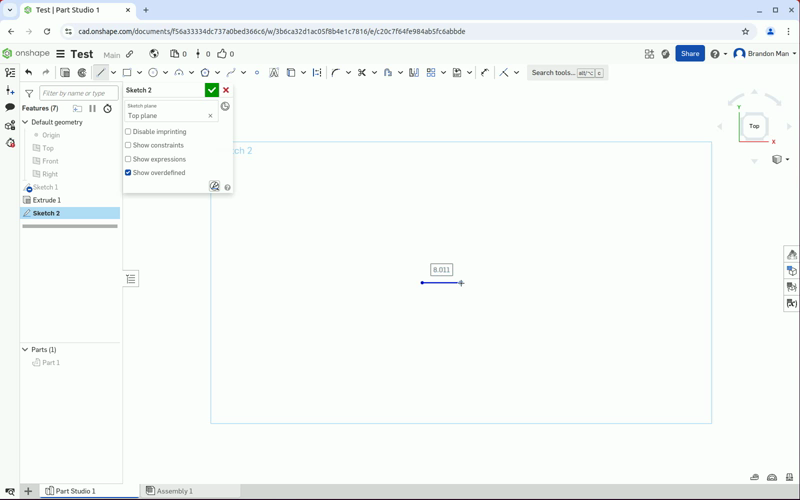
key_down(shift)
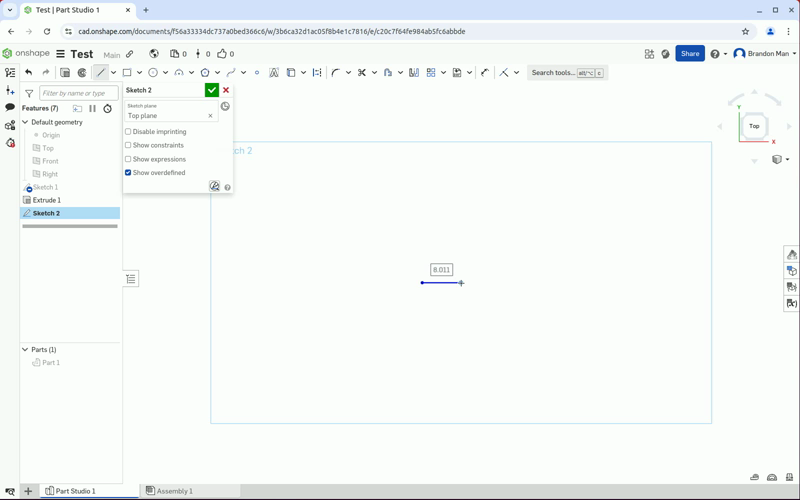
mouse_move(461, 170)
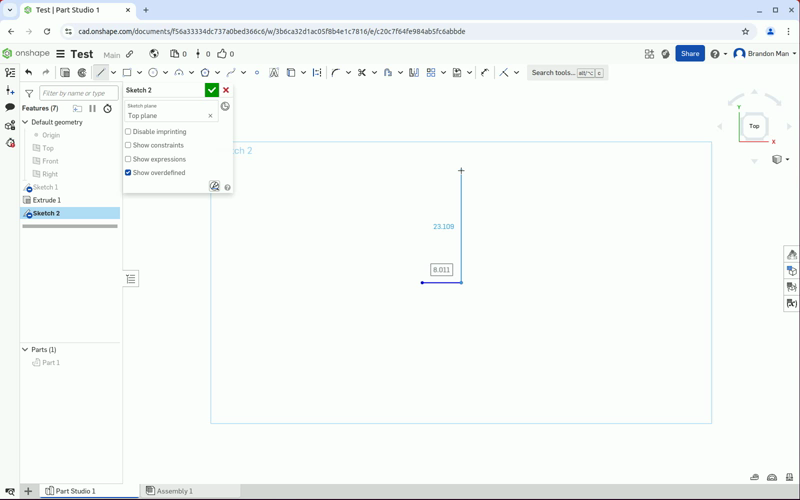
click(461, 170)
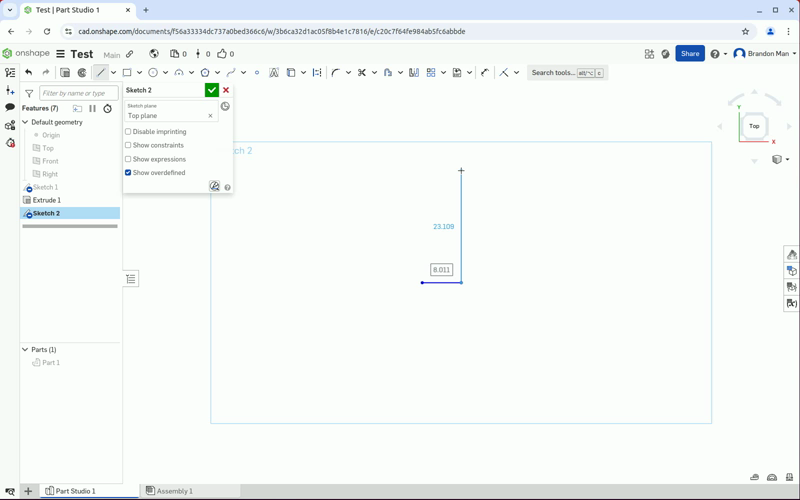
key_up(shift)
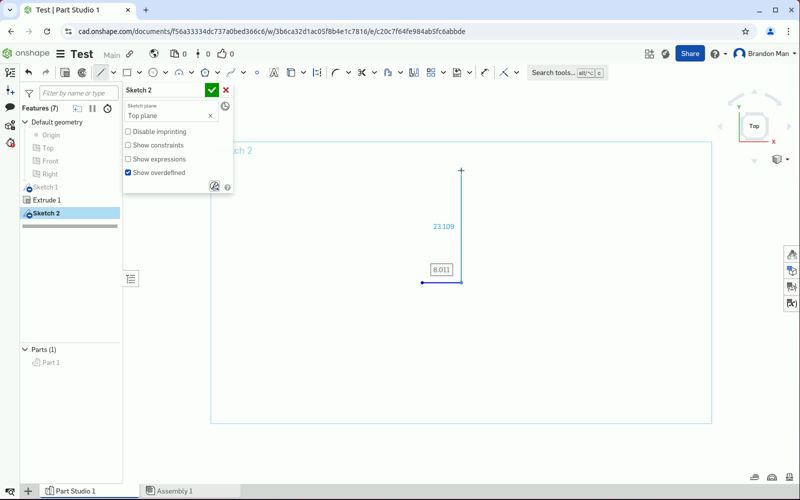
key_down(shift)
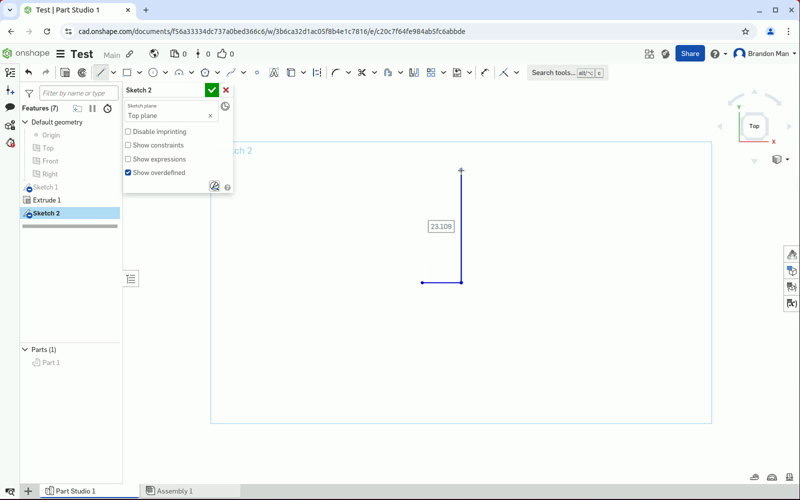
mouse_move(422, 282)
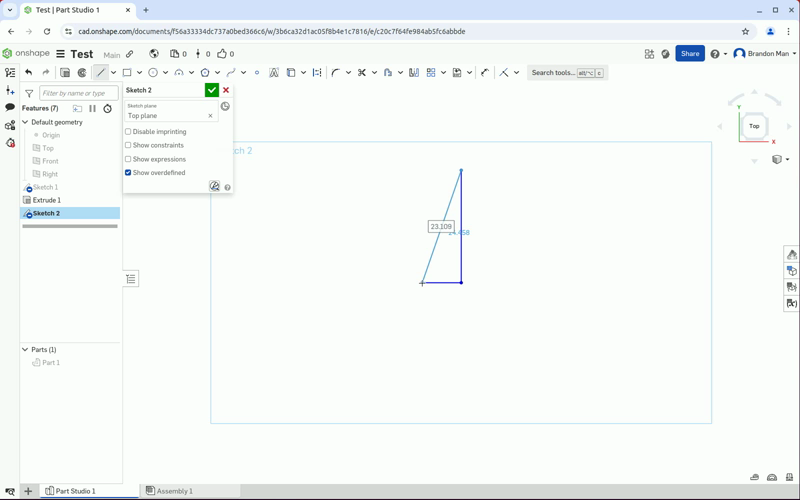
key_up(shift)
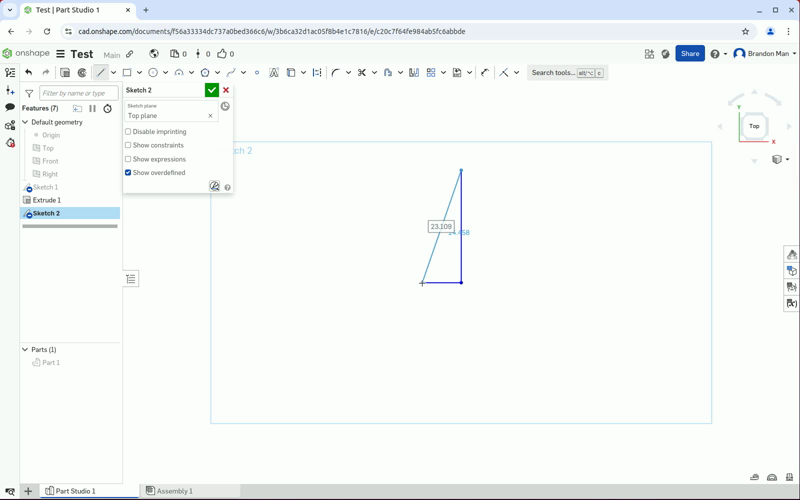
click(422, 282)
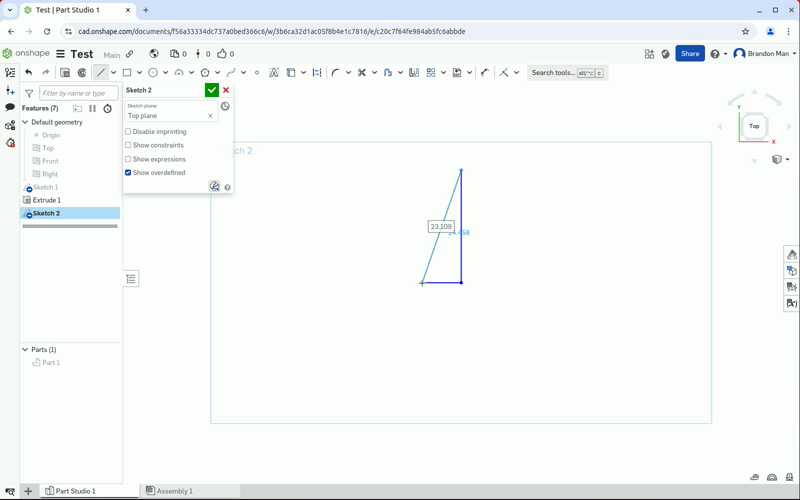
key(esc)
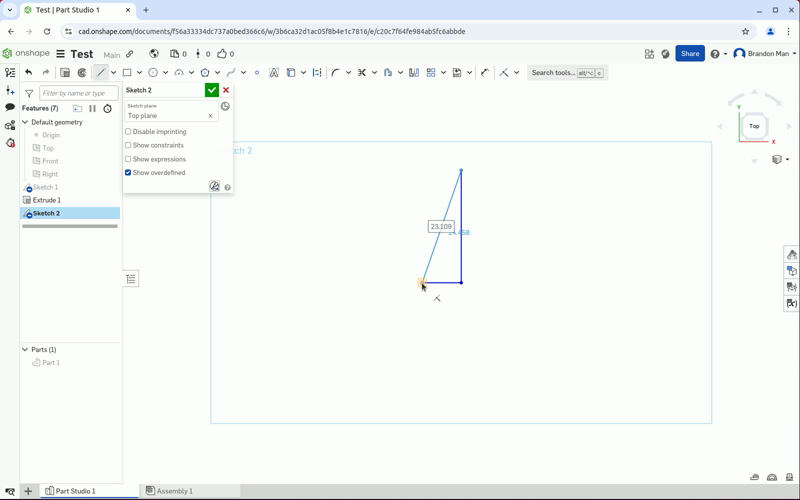
mouse_move(458, 195)
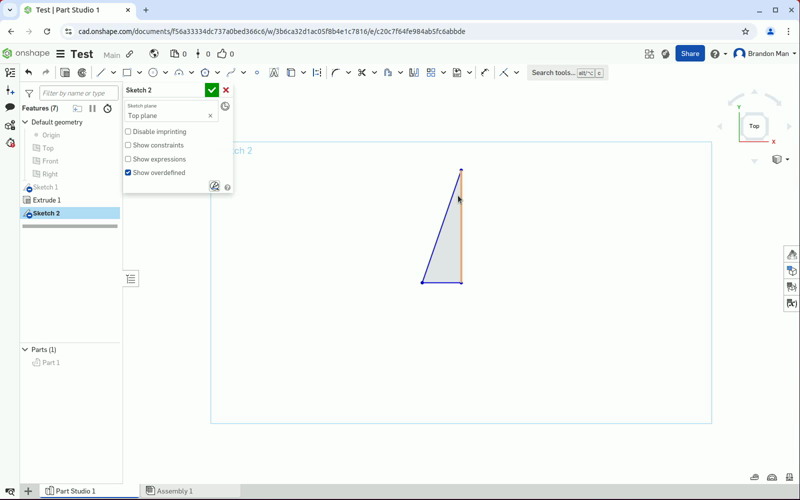
click(458, 195)
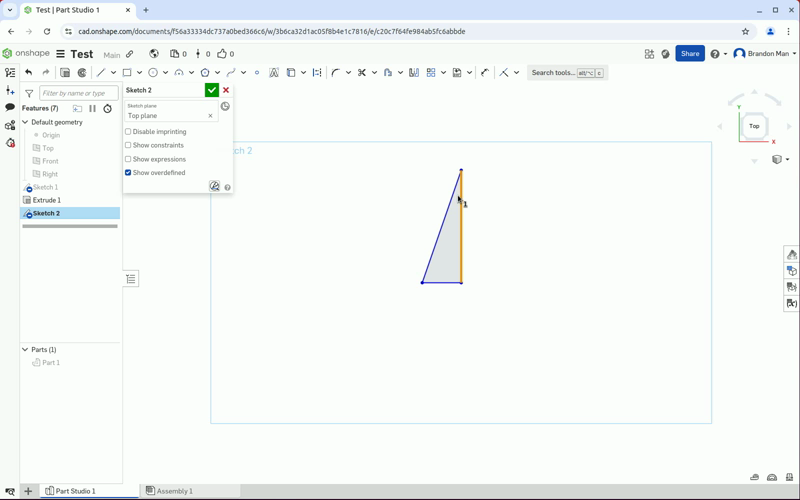
mouse_move(73, 352)
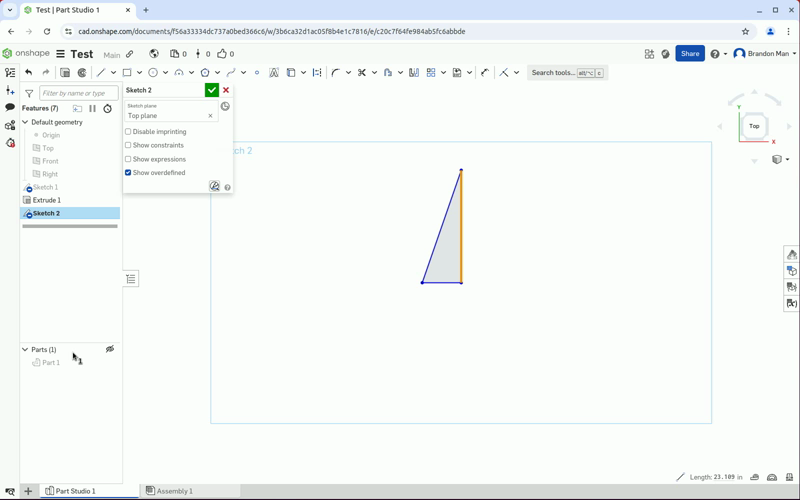
key(shift+y)
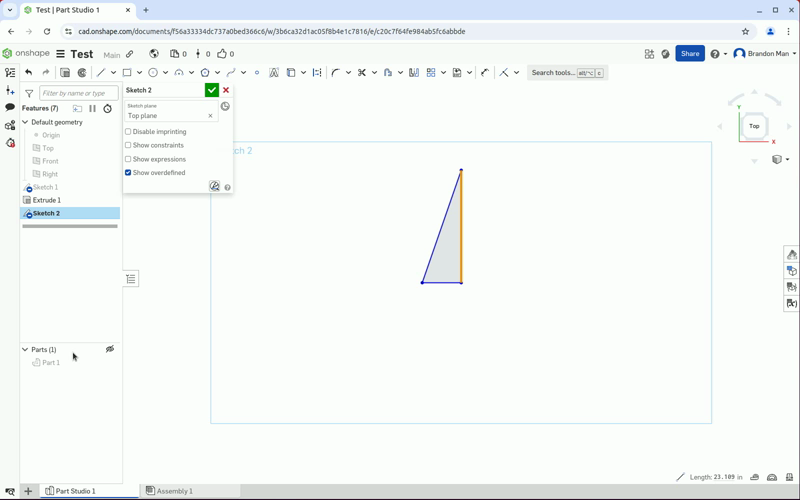
key(shift+e)
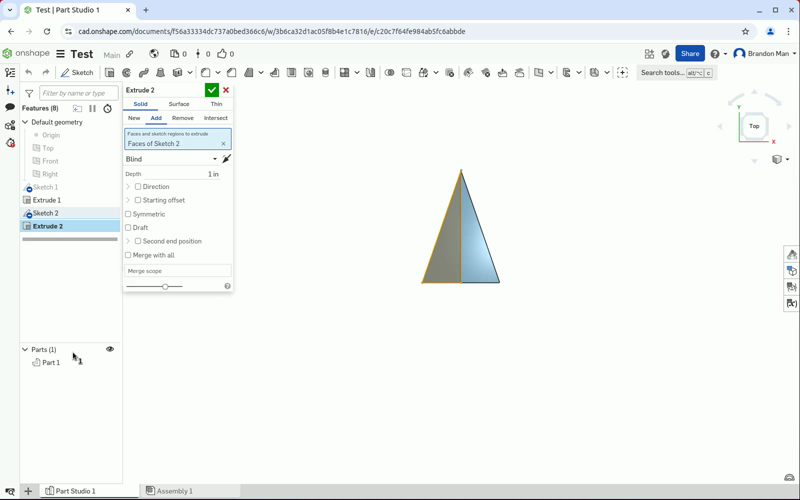
mouse_move(143, 106)
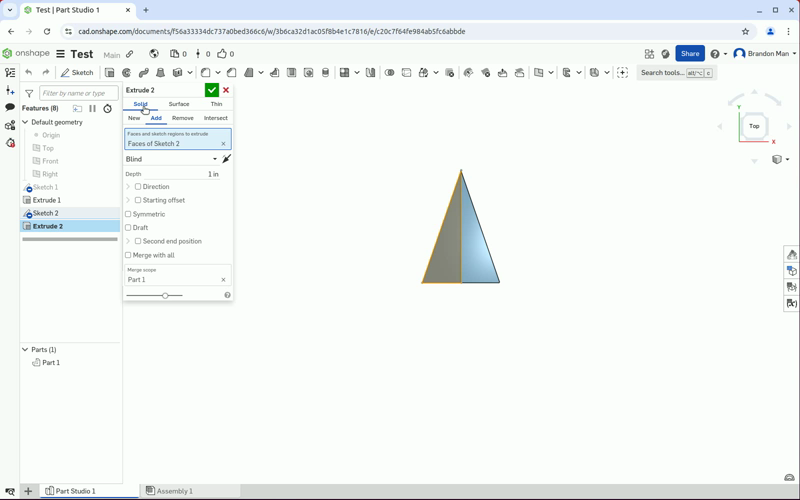
click(143, 106)
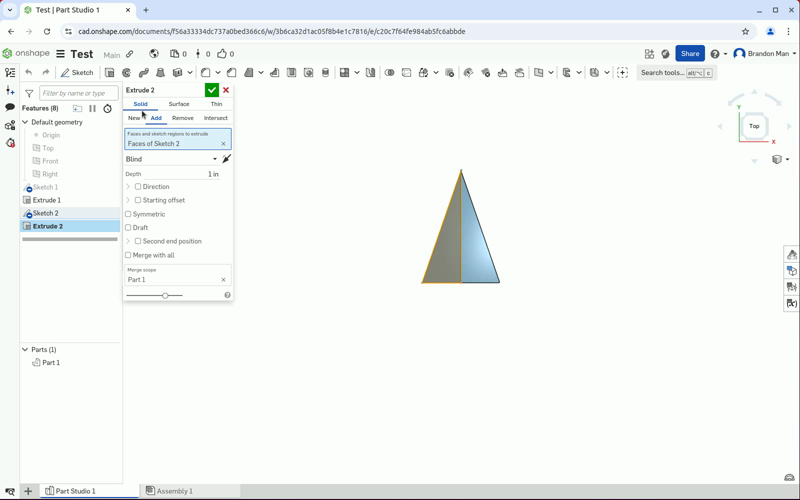
mouse_move(137, 120)
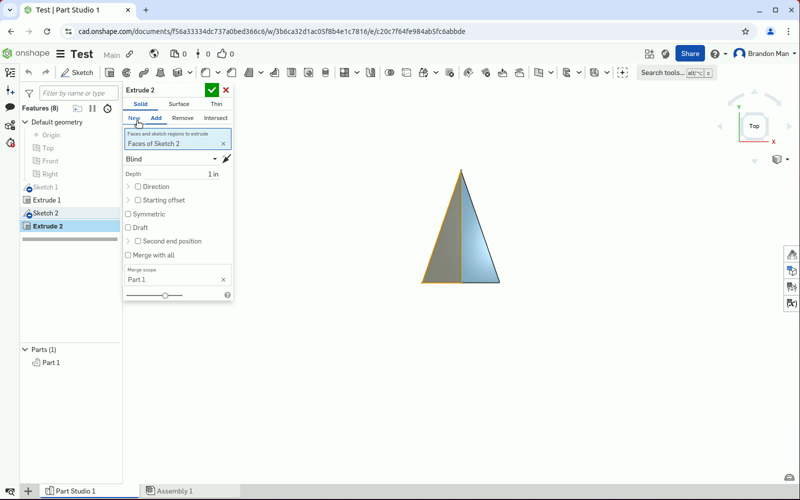
click(137, 120)
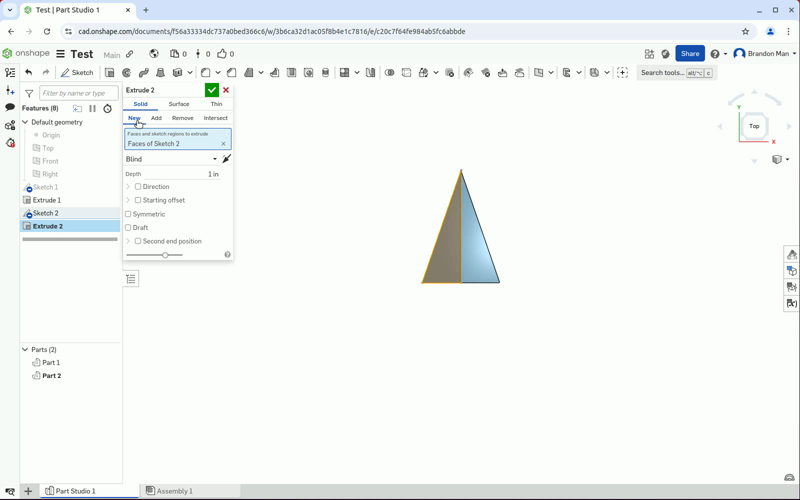
key(tab, 4)
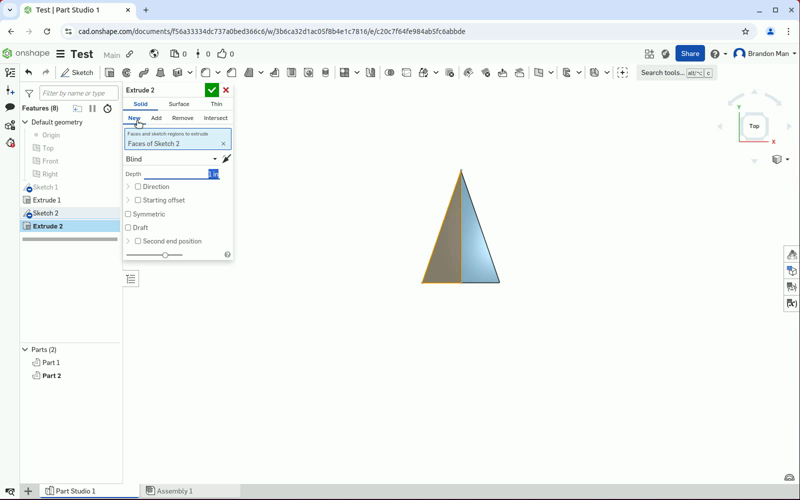
text(5.777)
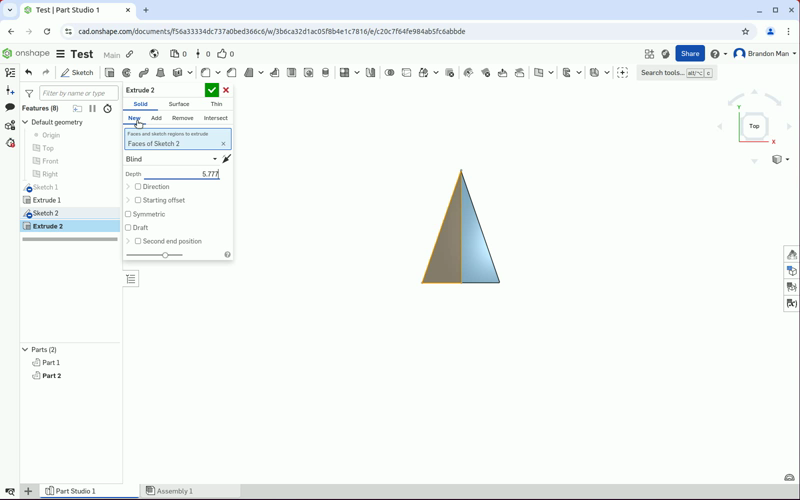
key(enter)
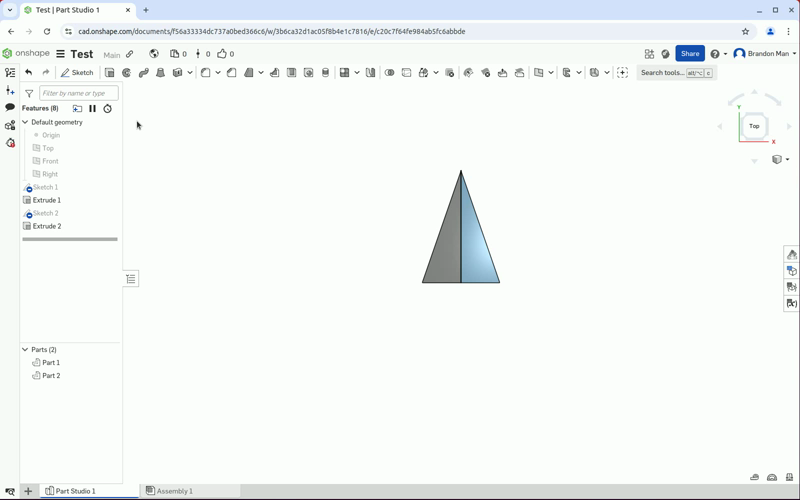
key(shift+h)
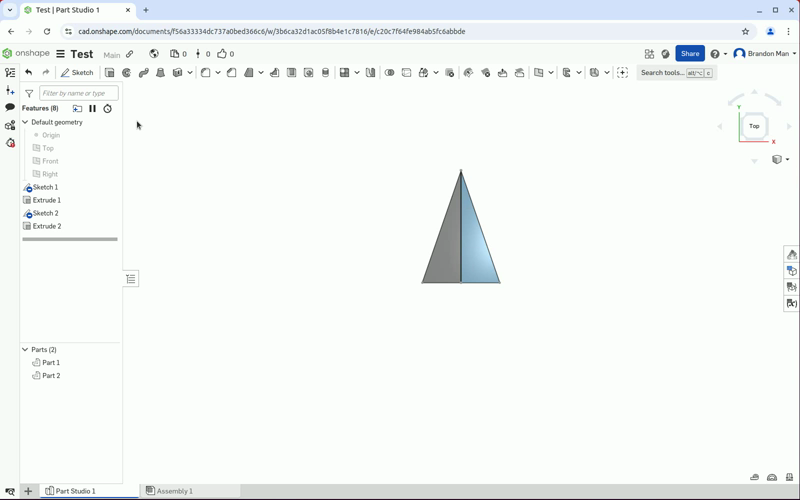
key(shift+h)
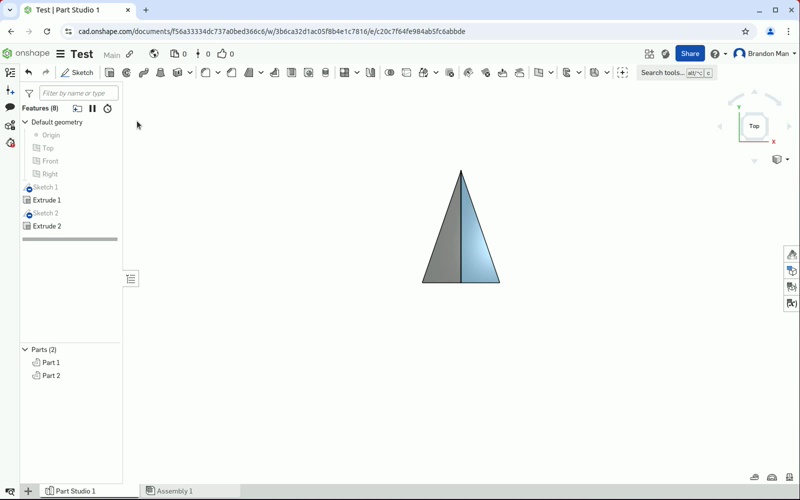
mouse_move(73, 189)
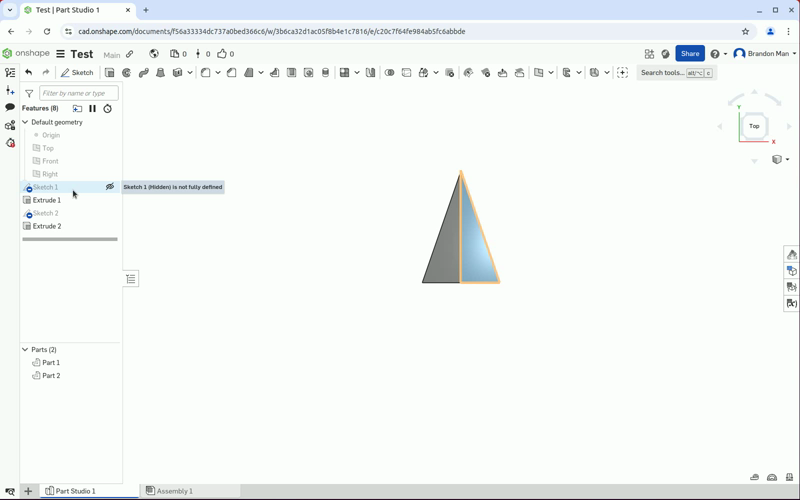
click(73, 189)
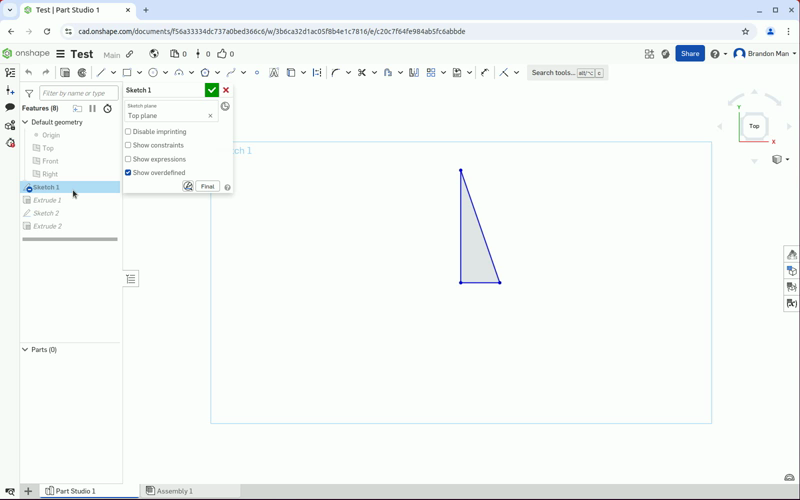
mouse_move(229, 92)
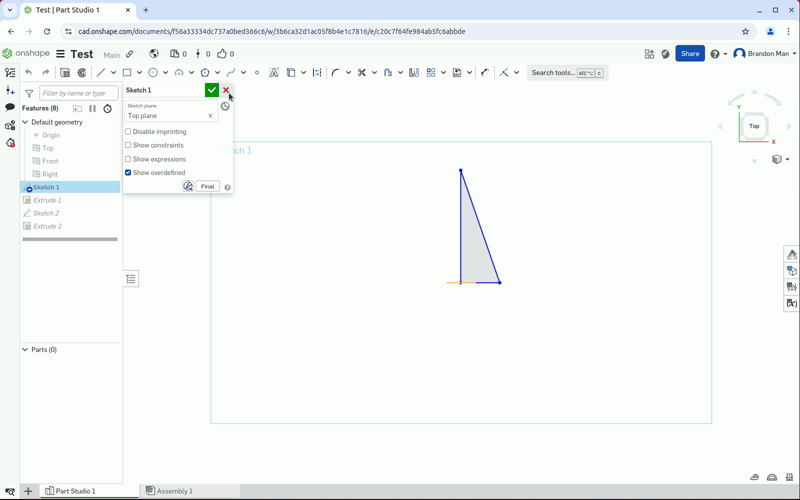
click(229, 92)
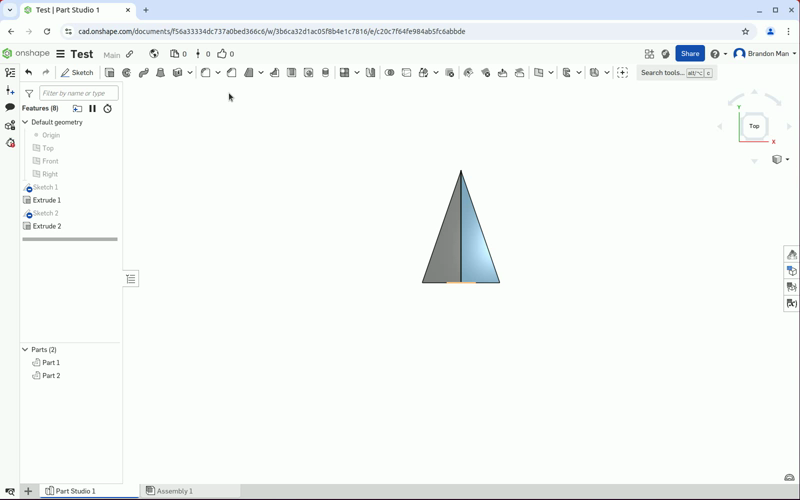
mouse_move(541, 75)
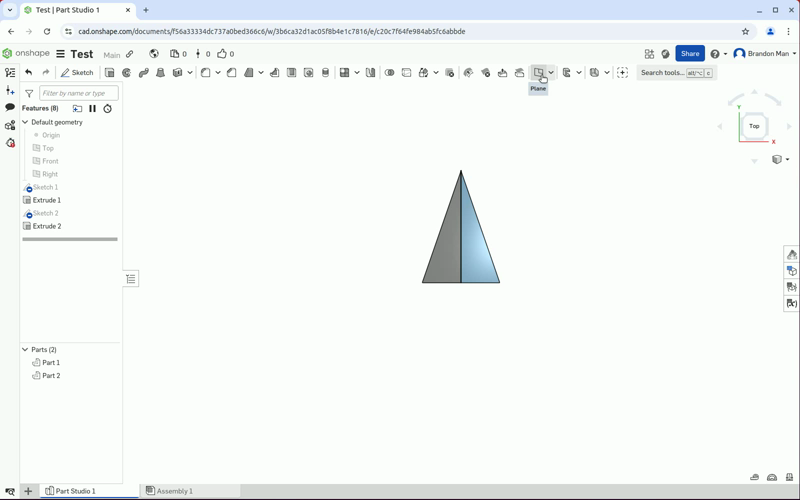
click(541, 75)
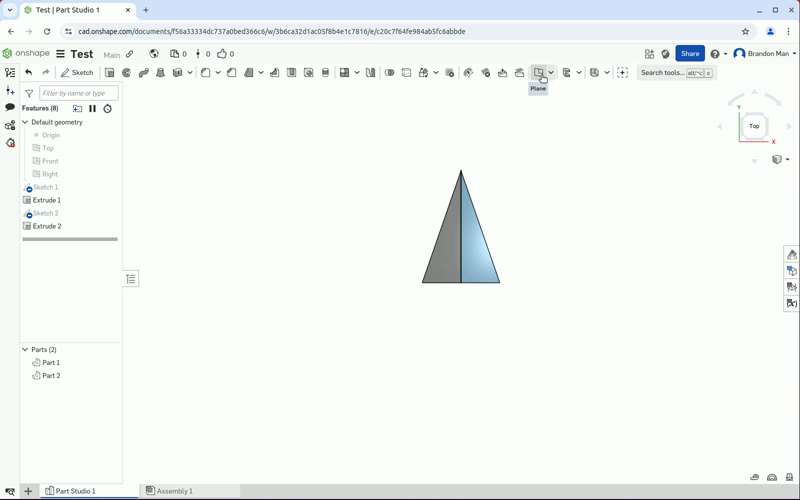
mouse_move(73, 150)
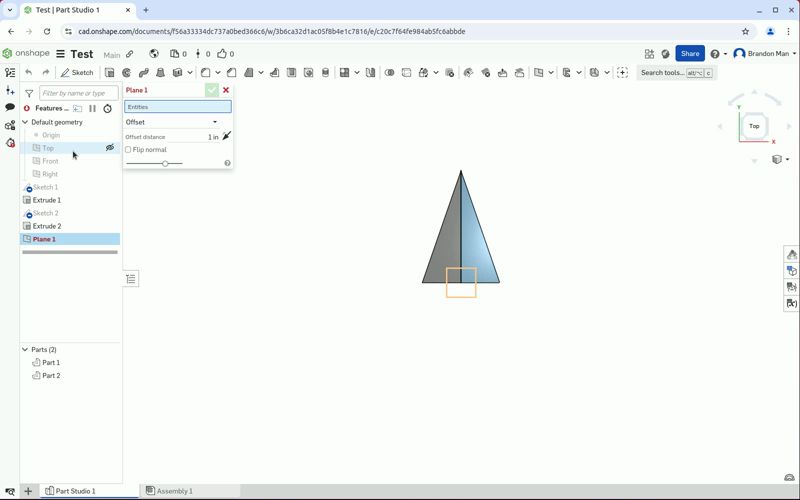
click(73, 150)
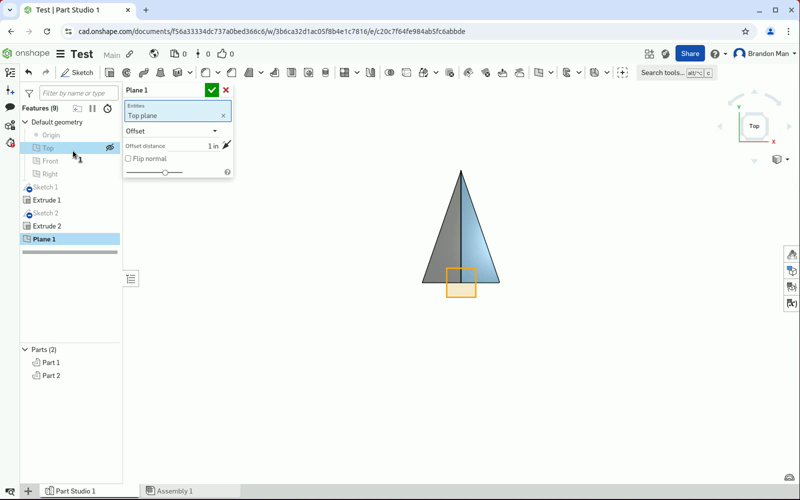
key(tab, 2)
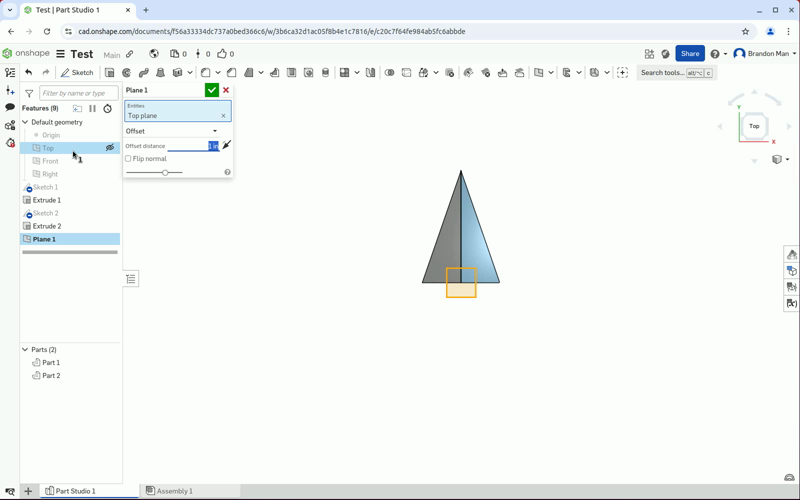
text(5.792)
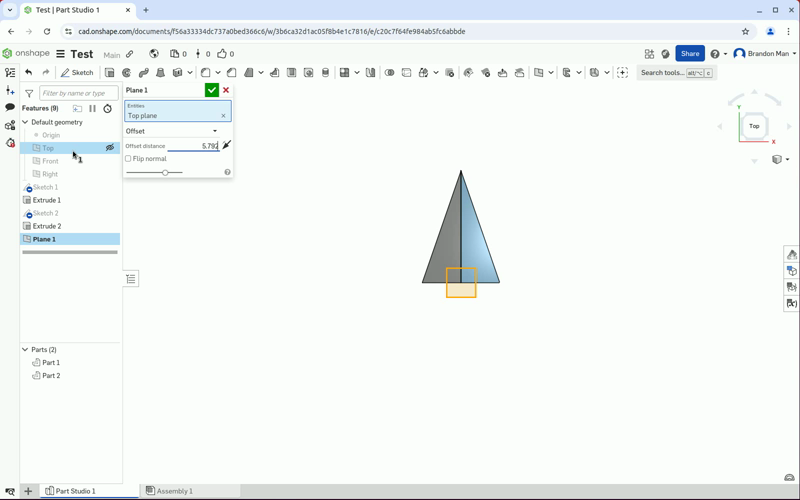
key(enter, 2)
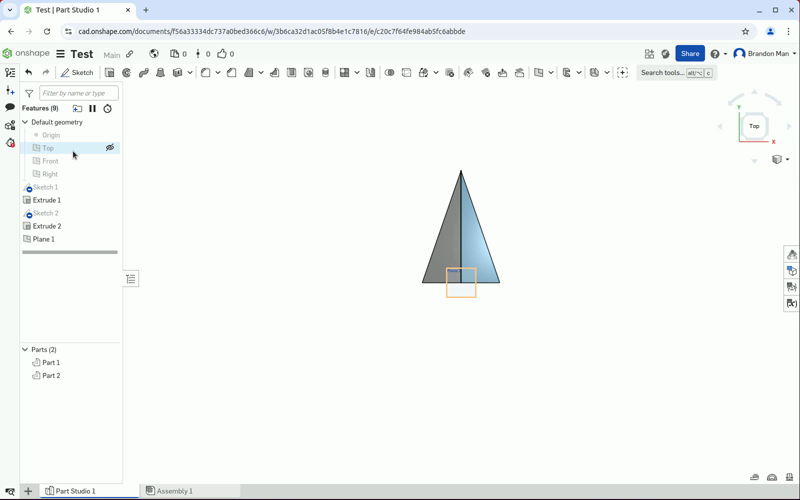
key(shift+s)
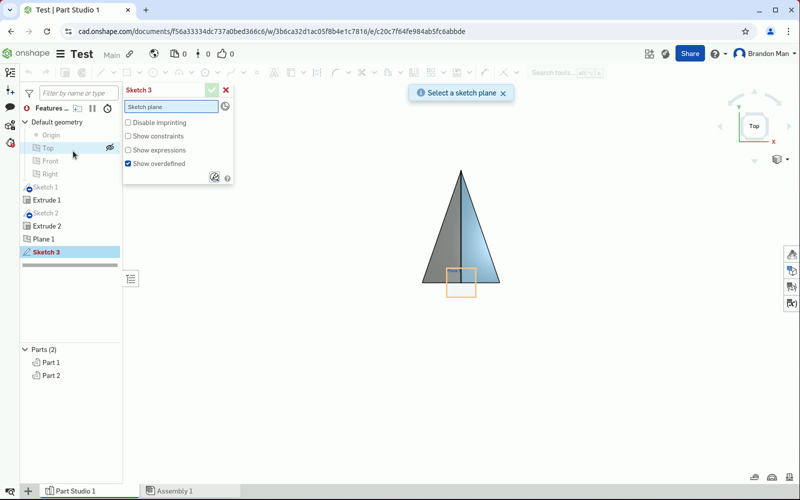
mouse_move(73, 241)
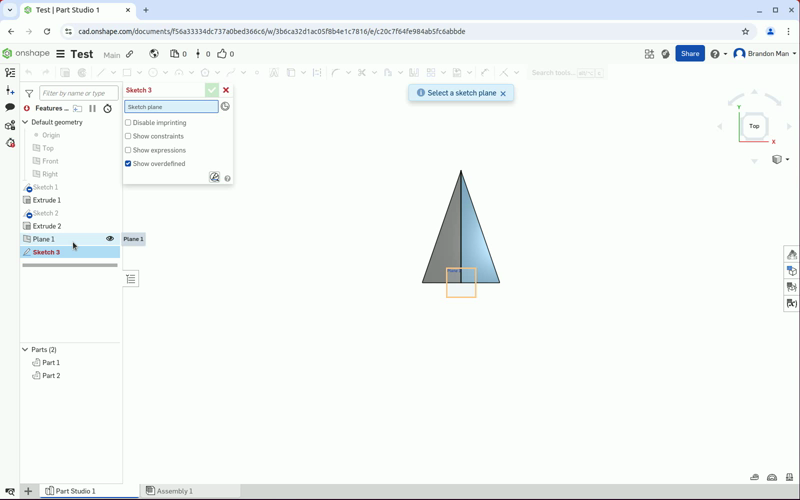
click(73, 241)
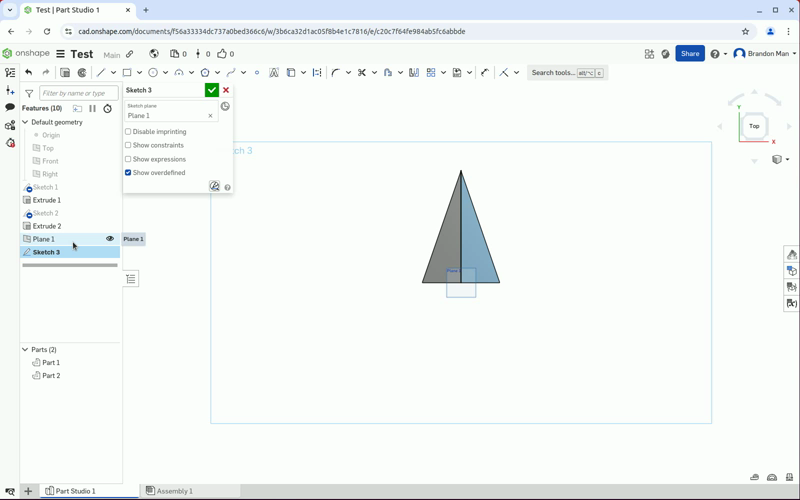
mouse_move(73, 352)
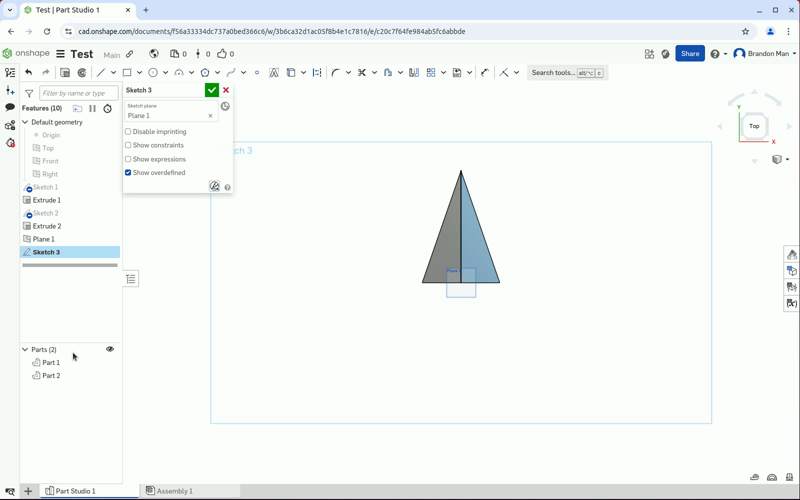
key(y)
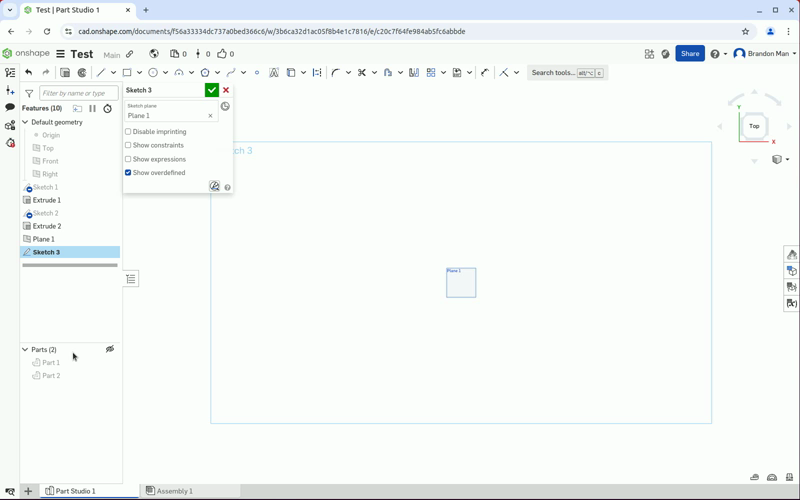
key(l)
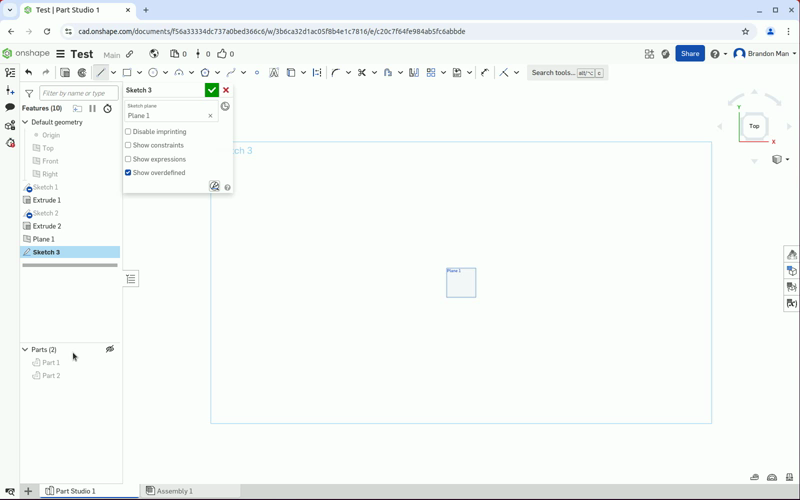
key_down(shift)
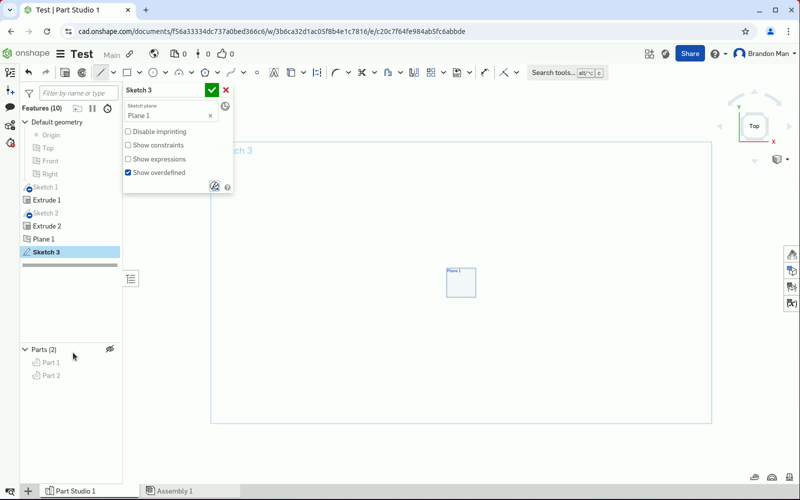
mouse_move(460, 282)
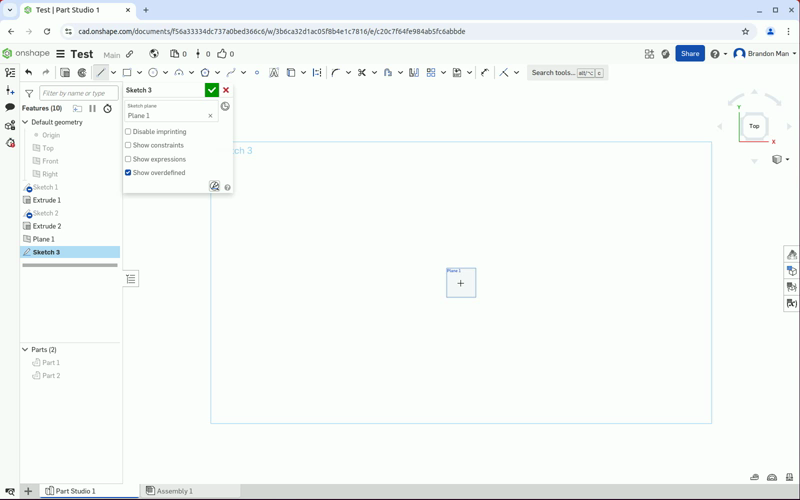
click(460, 282)
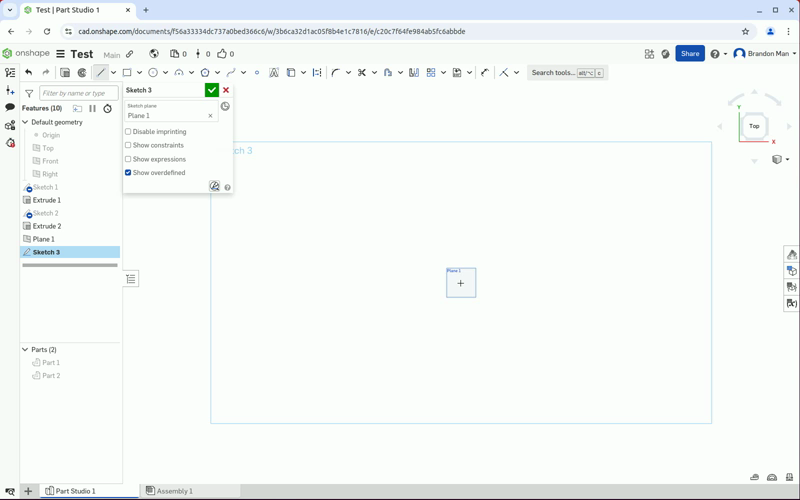
key_up(shift)
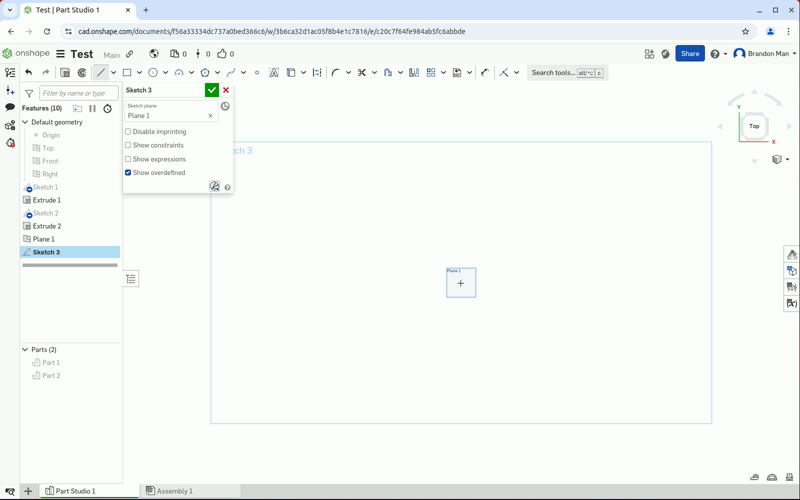
key_down(shift)
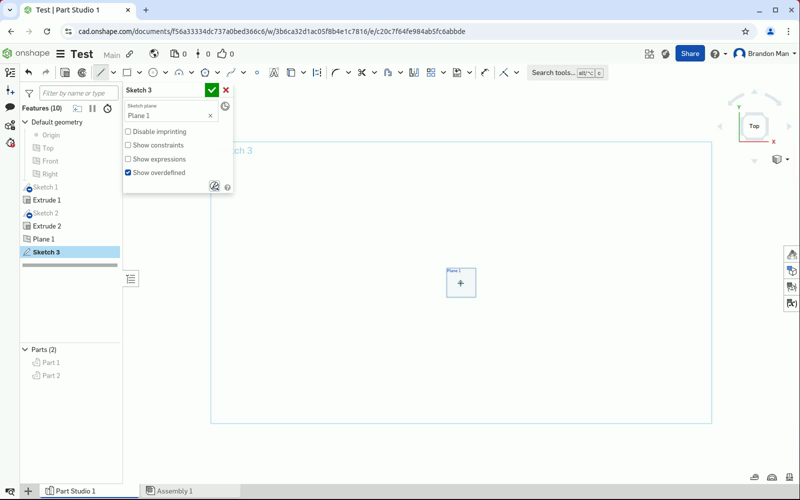
mouse_move(490, 282)
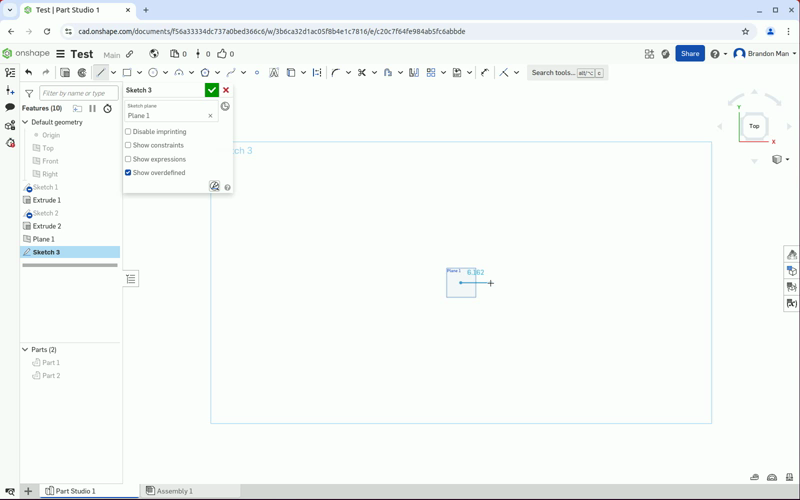
mouse_move(461, 282)
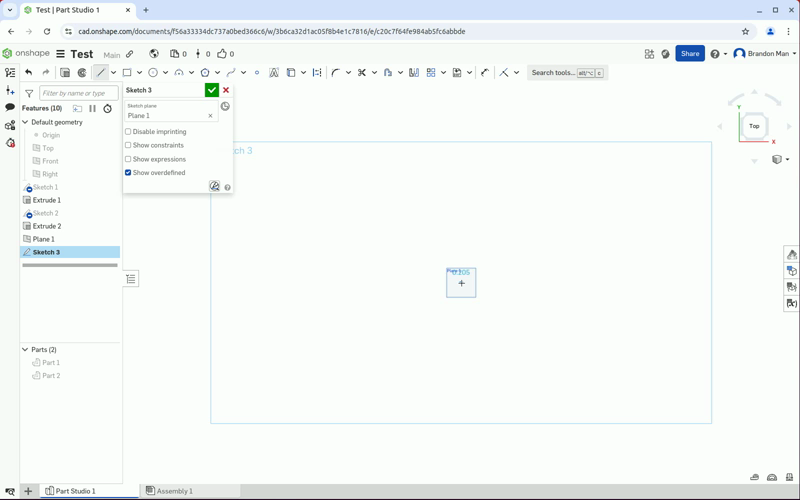
scroll(6)
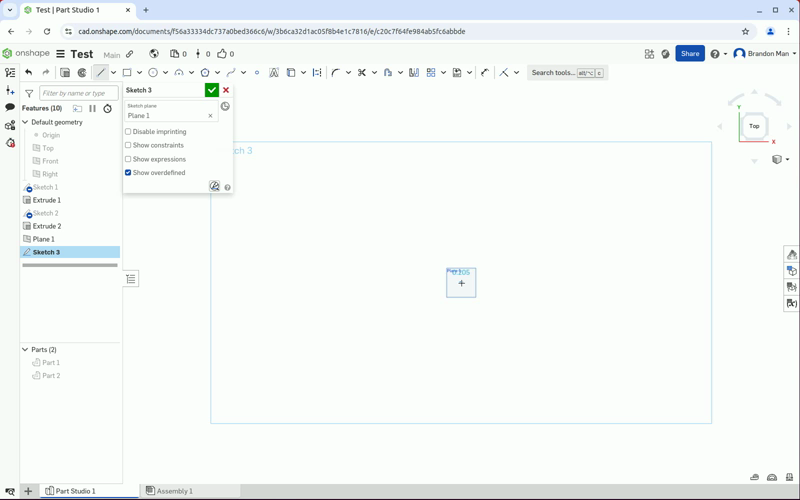
scroll(6)
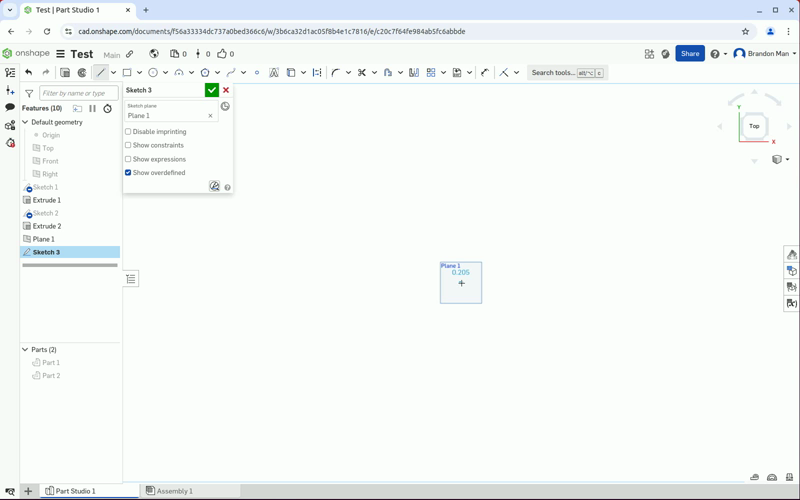
scroll(6)
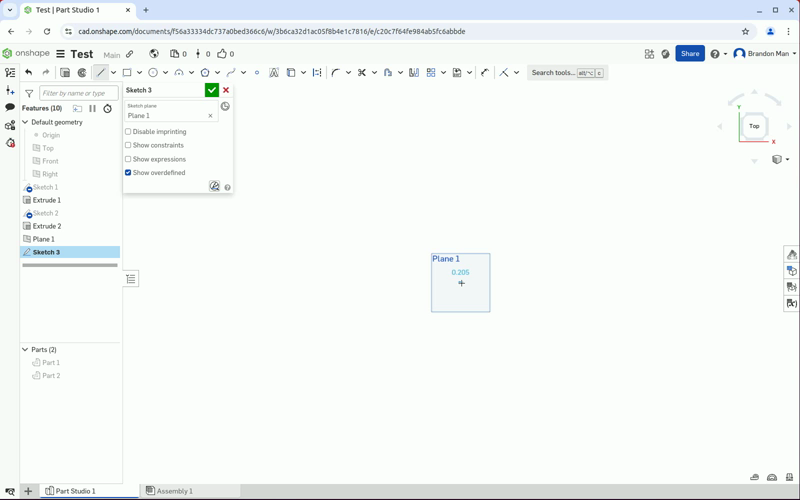
scroll(6)
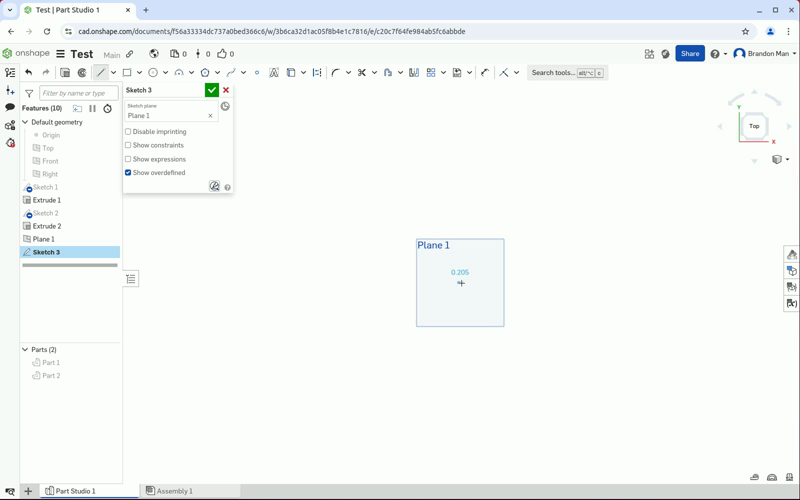
scroll(6)
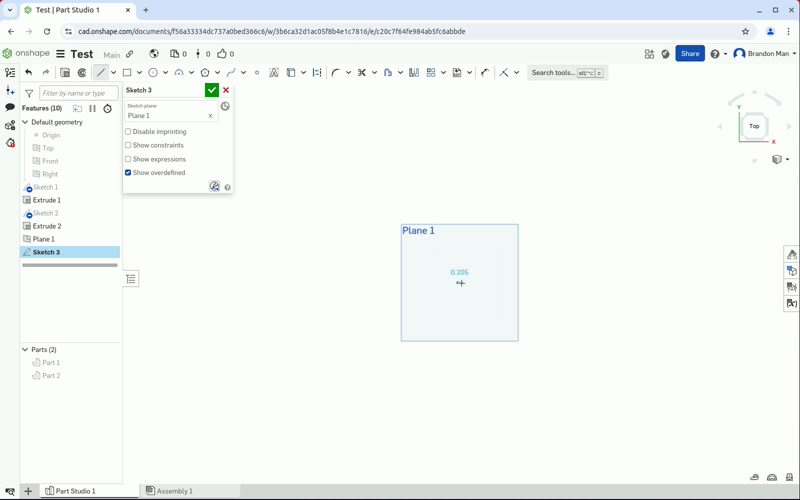
scroll(6)
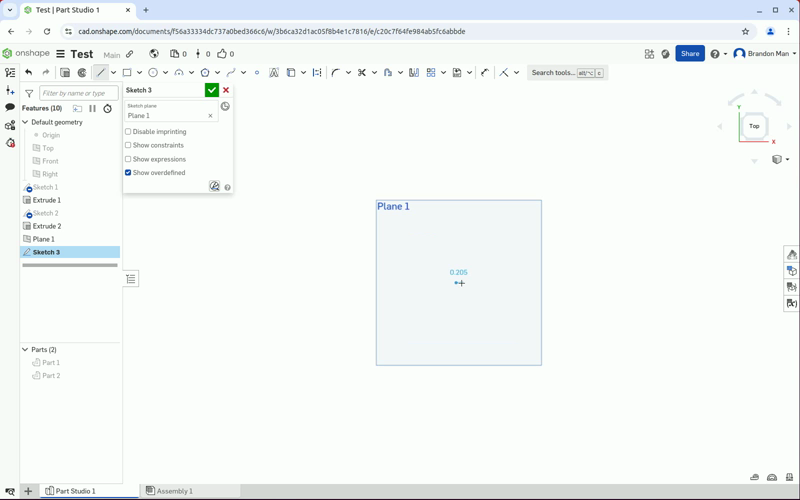
scroll(6)
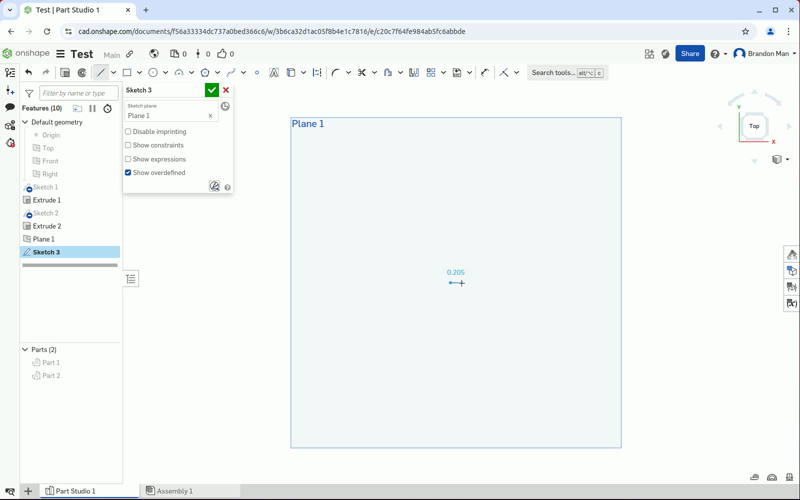
click(461, 282)
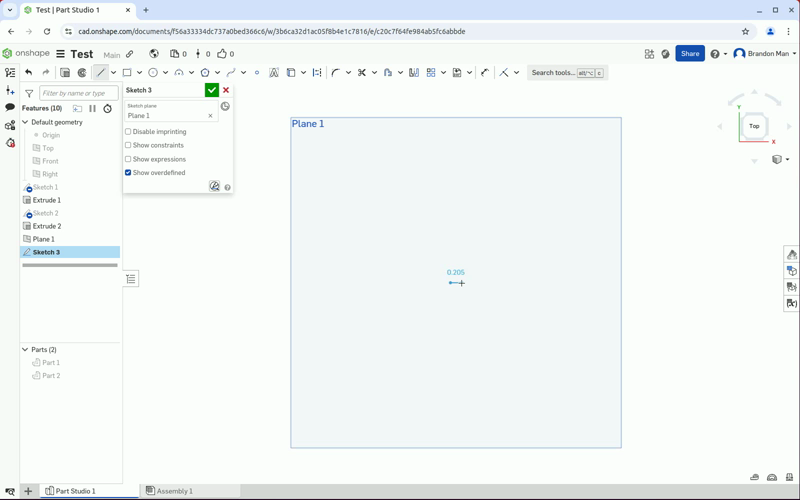
scroll(-6)
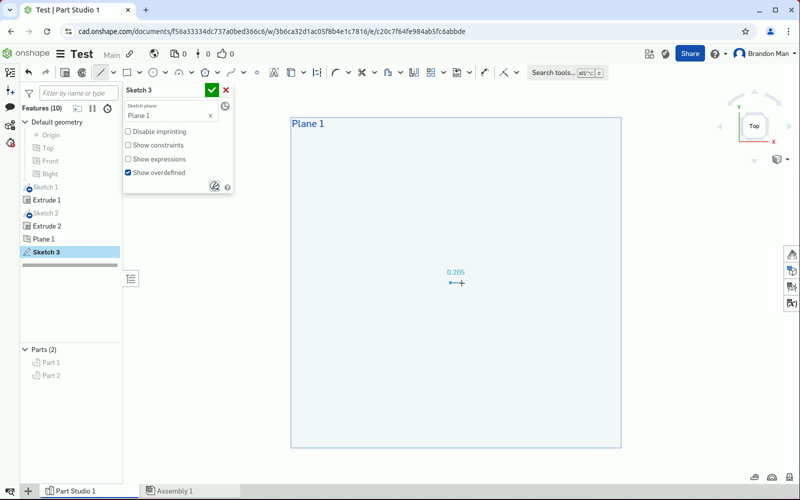
scroll(-6)
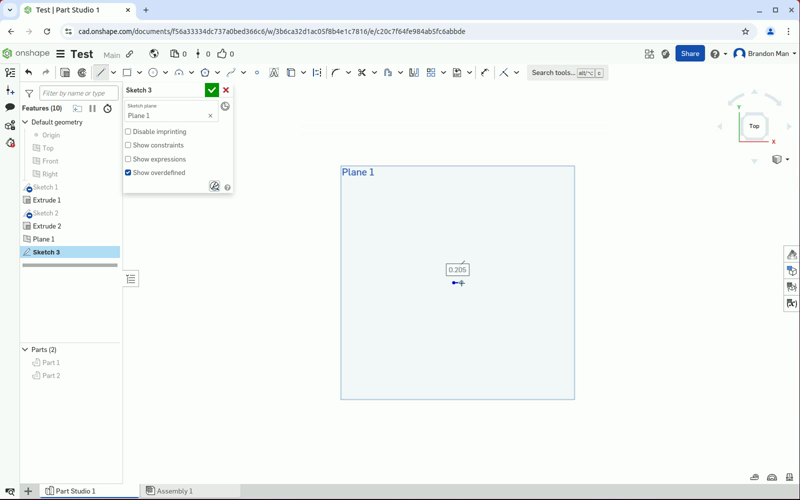
scroll(-6)
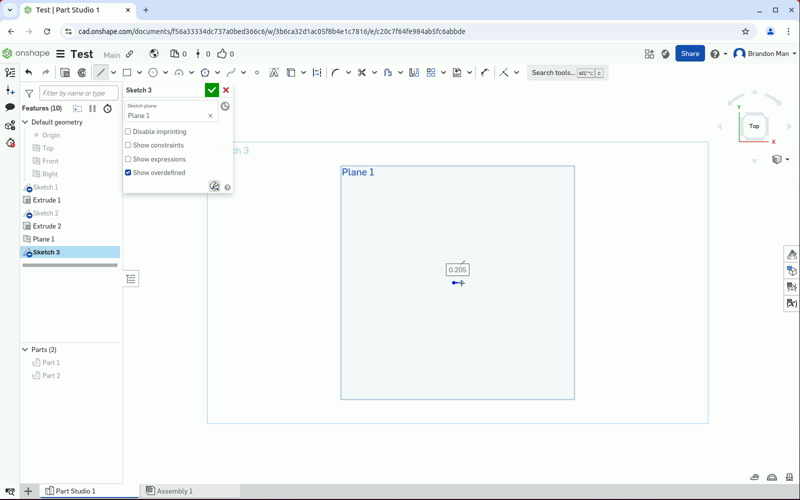
scroll(-6)
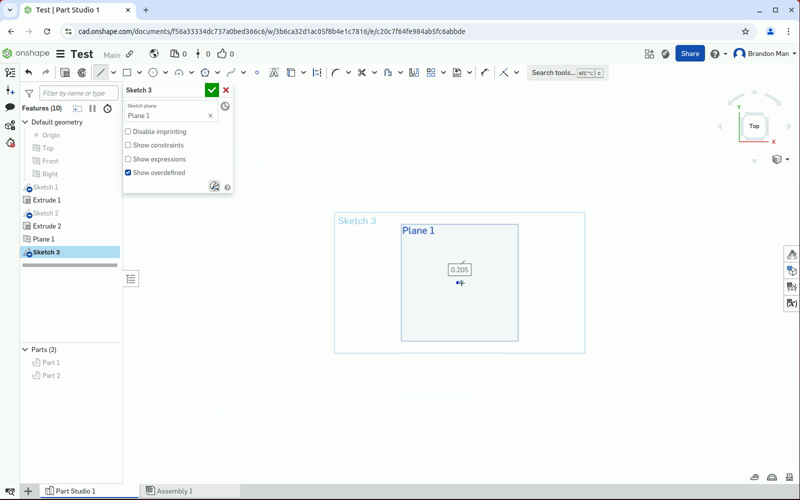
scroll(-6)
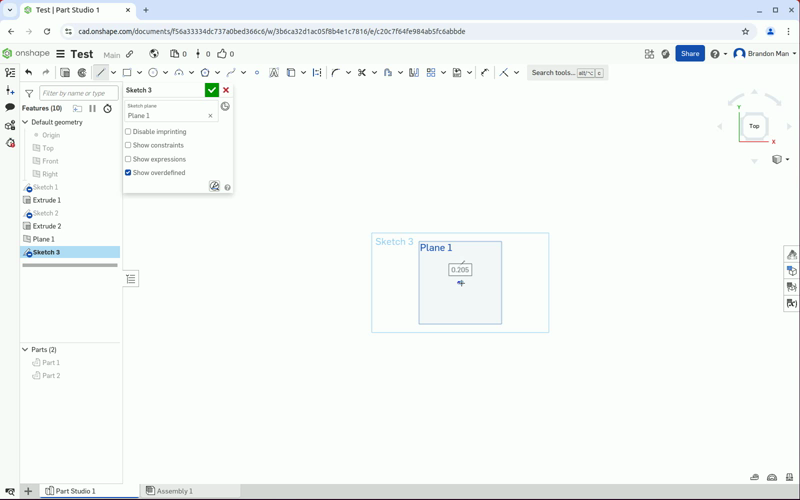
scroll(-6)
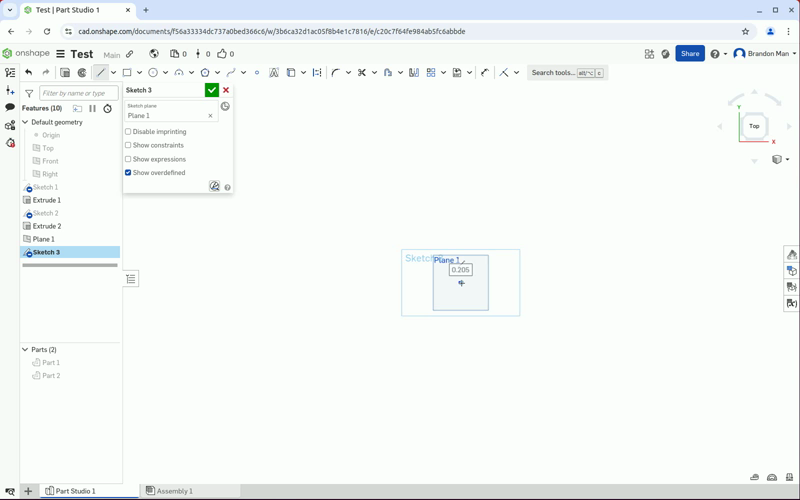
scroll(-6)
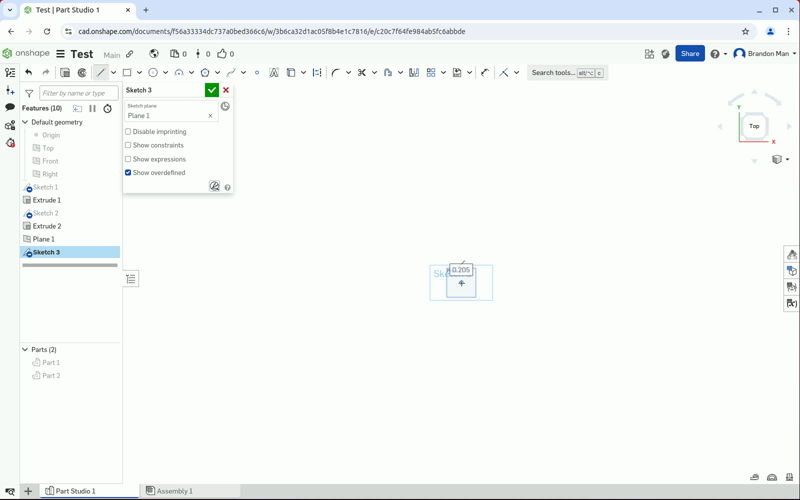
key_up(shift)
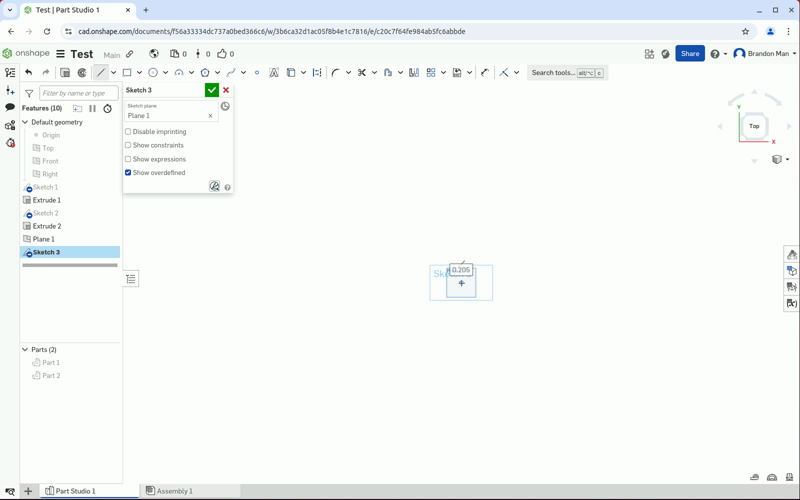
key(esc)
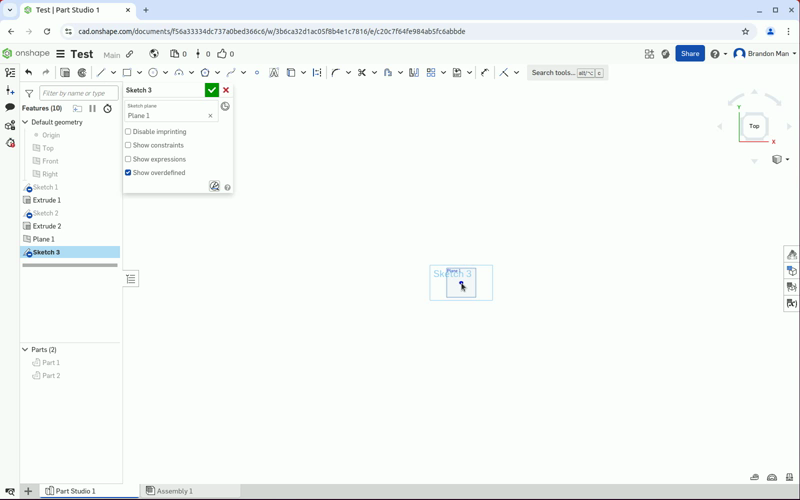
key(a)
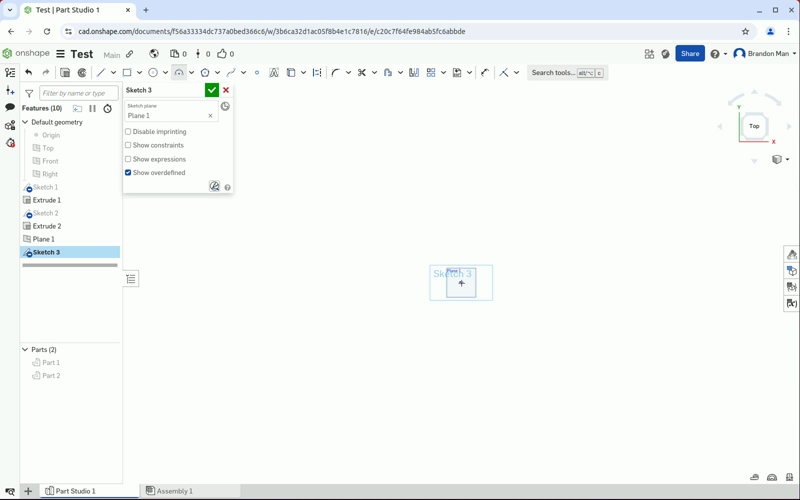
mouse_move(461, 282)
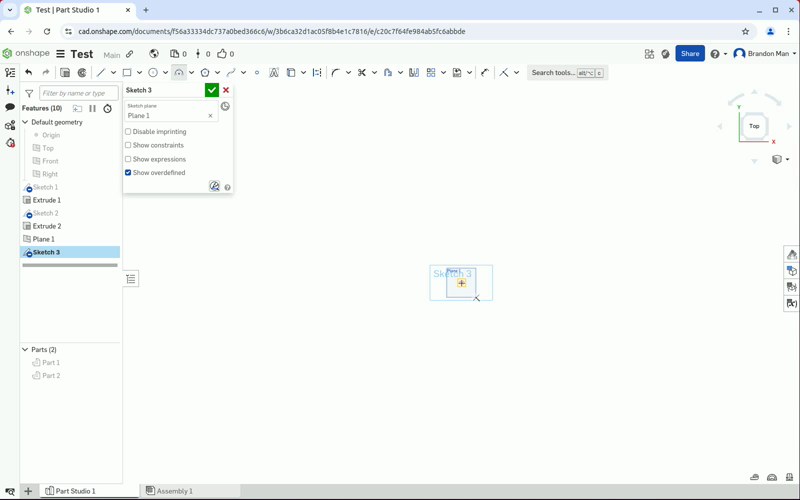
scroll(6)
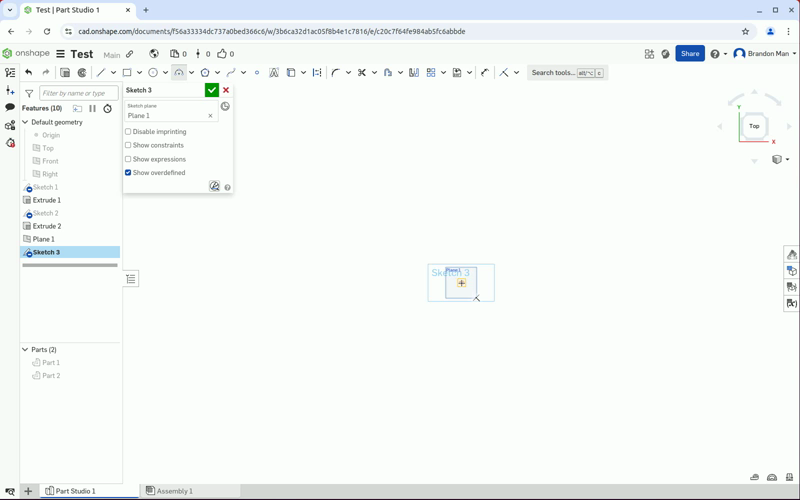
scroll(6)
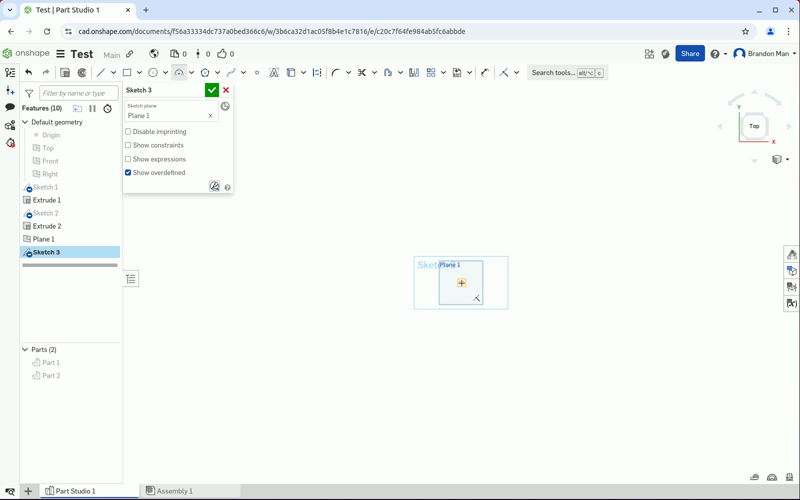
scroll(6)
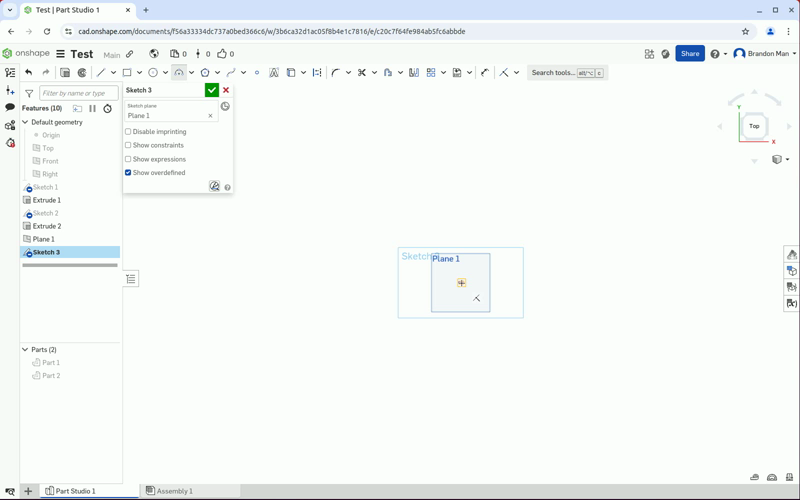
scroll(6)
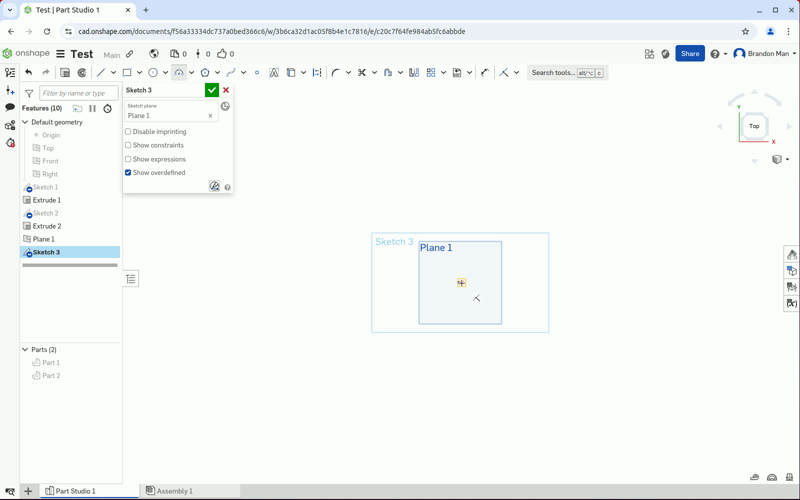
scroll(6)
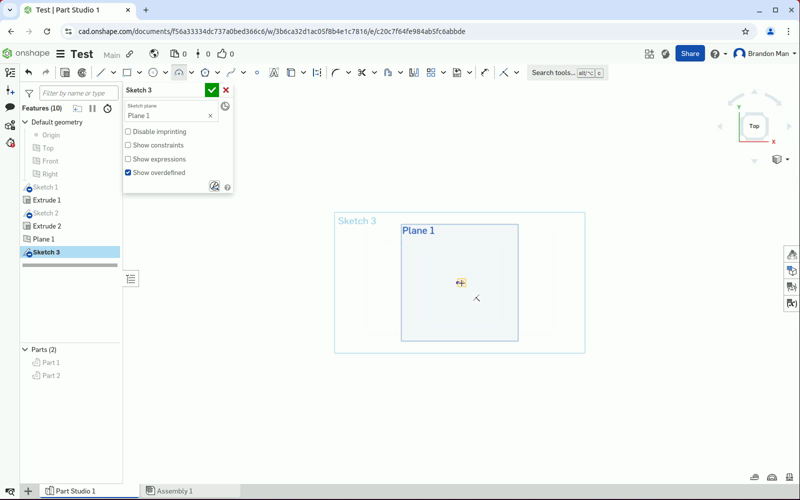
scroll(6)
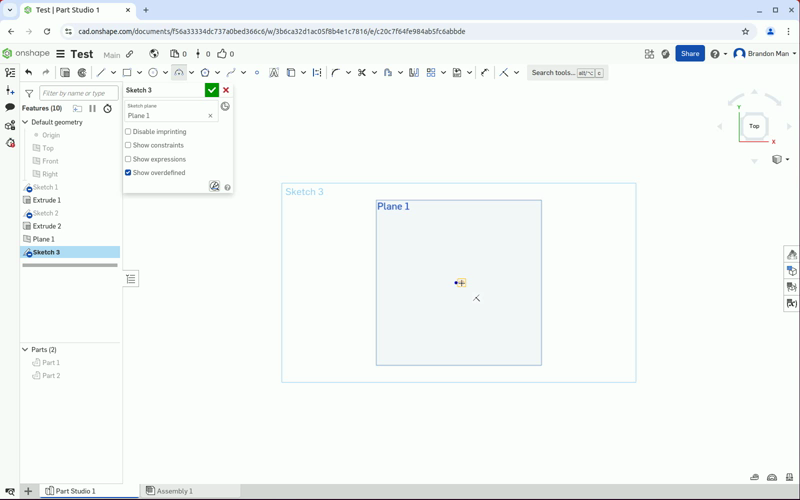
scroll(6)
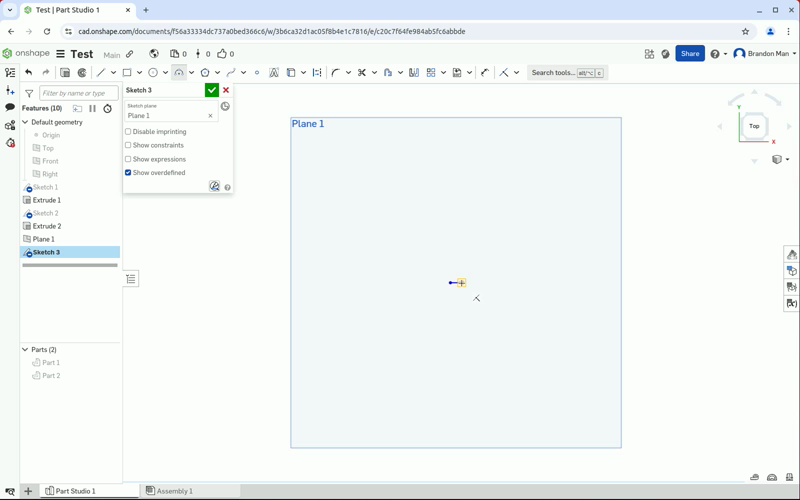
click(461, 282)
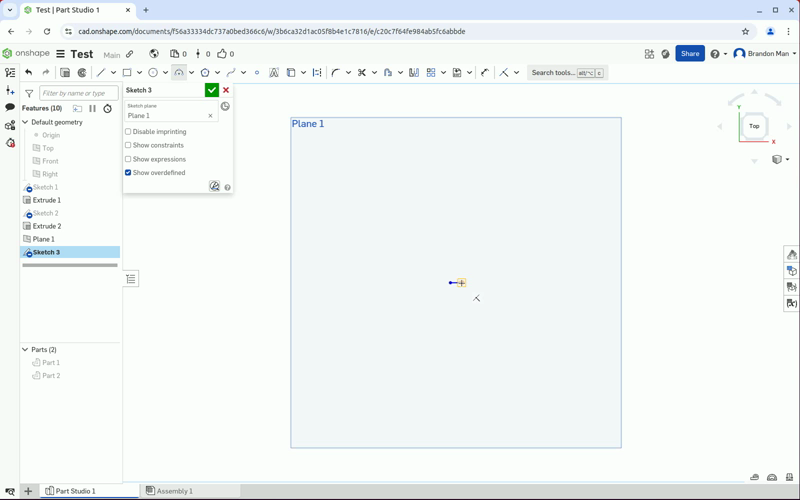
scroll(-6)
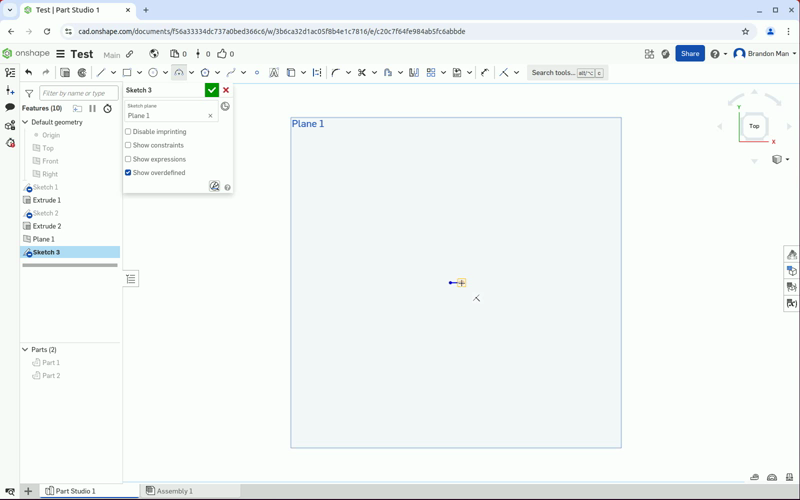
scroll(-6)
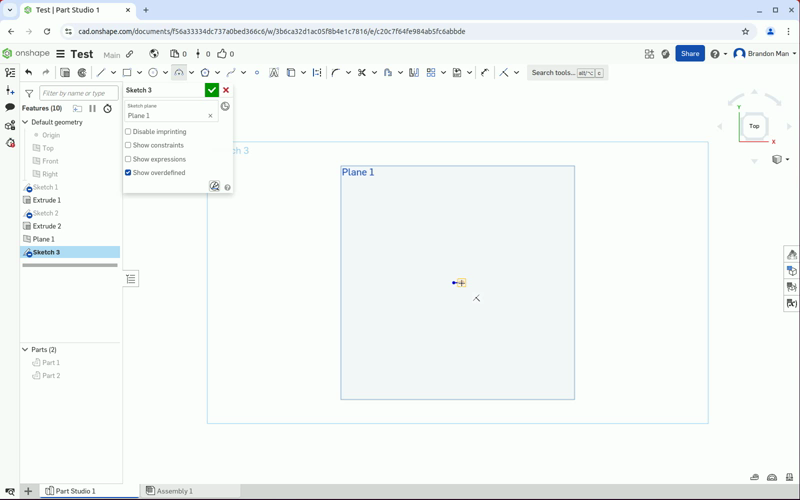
scroll(-6)
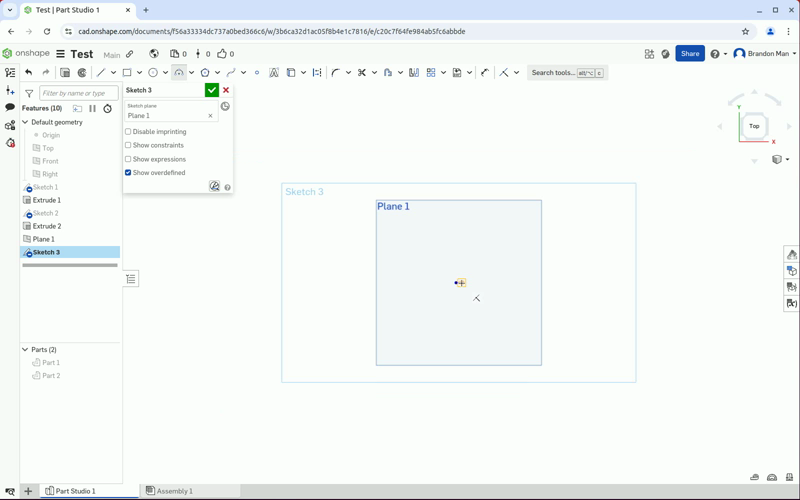
scroll(-6)
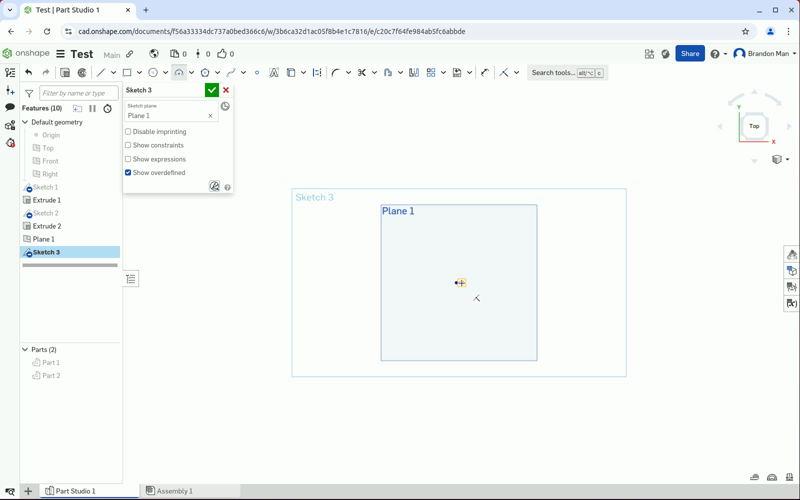
scroll(-6)
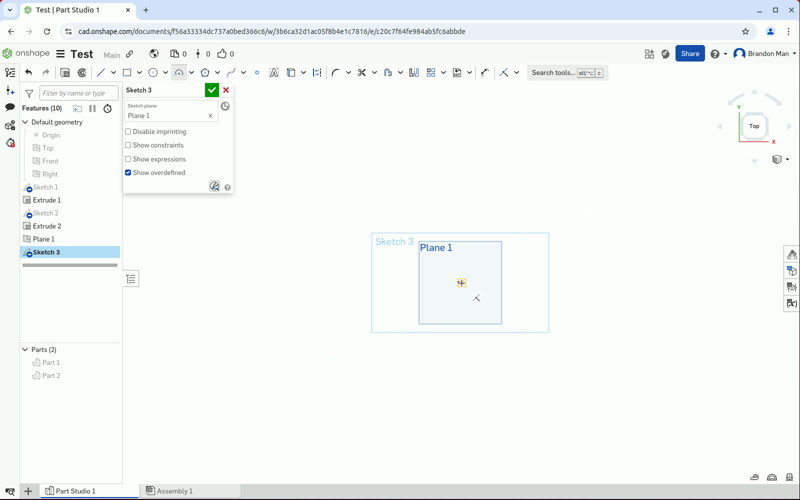
scroll(-6)
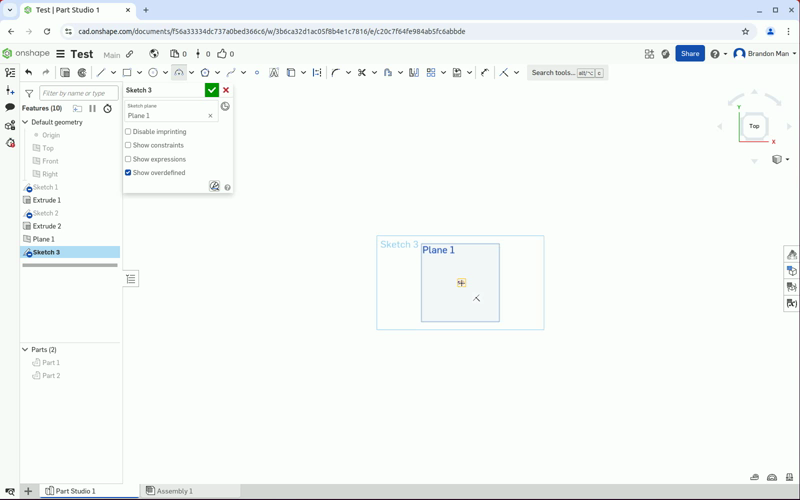
scroll(-6)
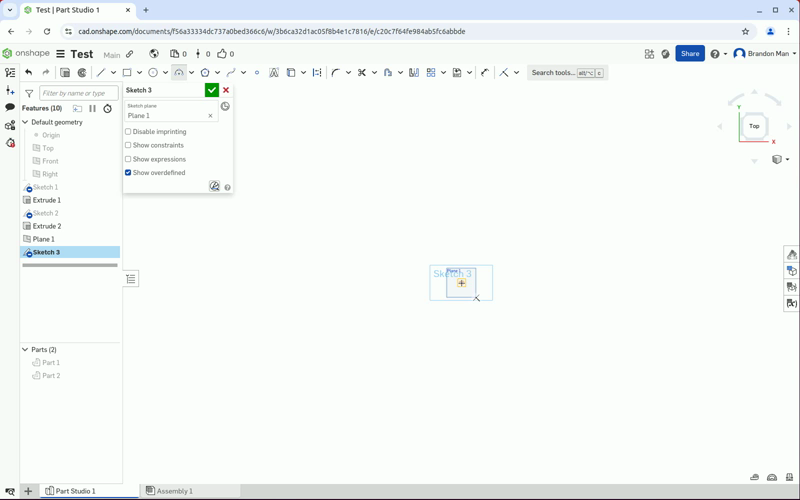
key_down(shift)
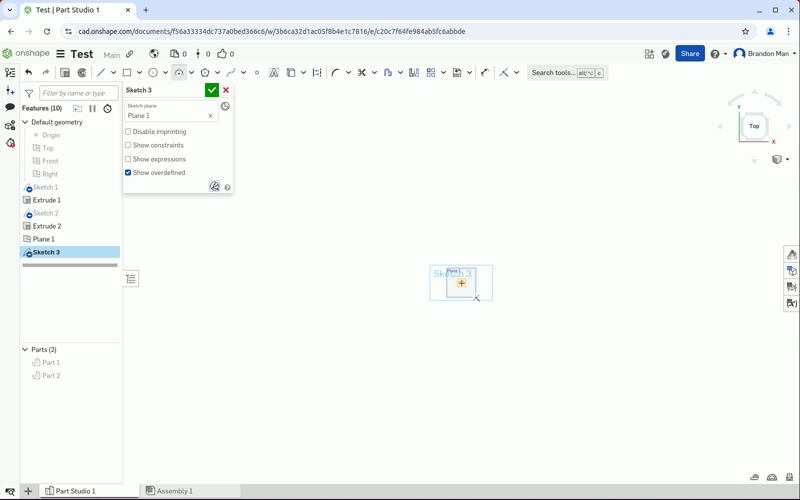
mouse_move(460, 228)
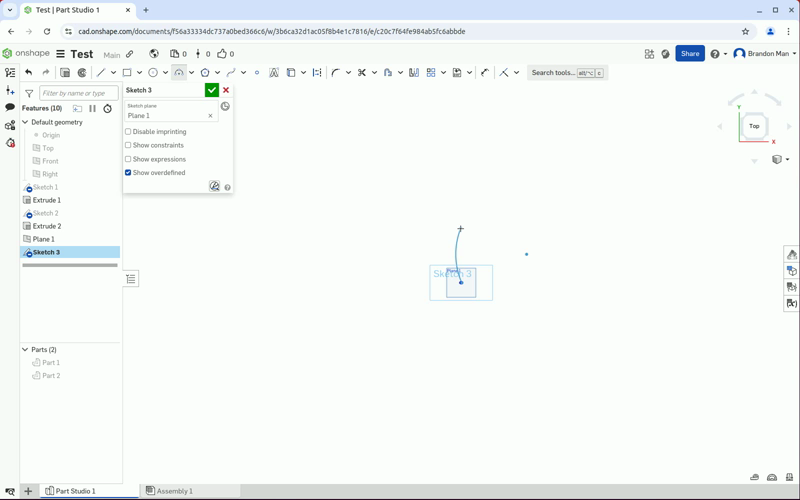
click(460, 228)
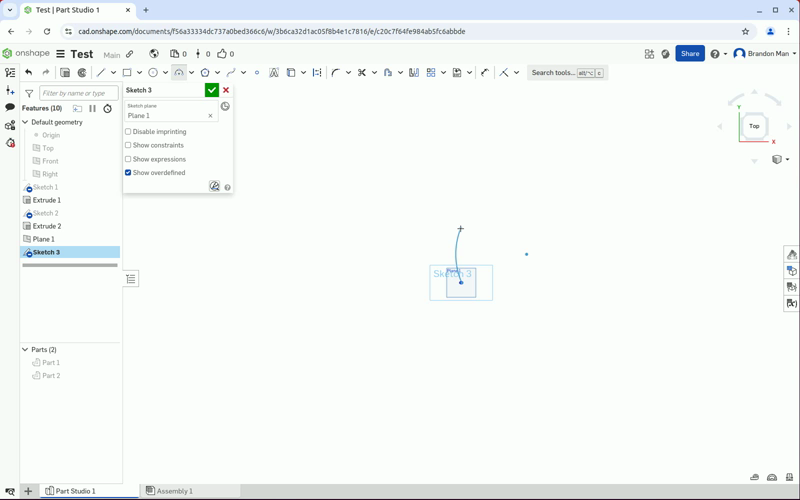
mouse_move(488, 255)
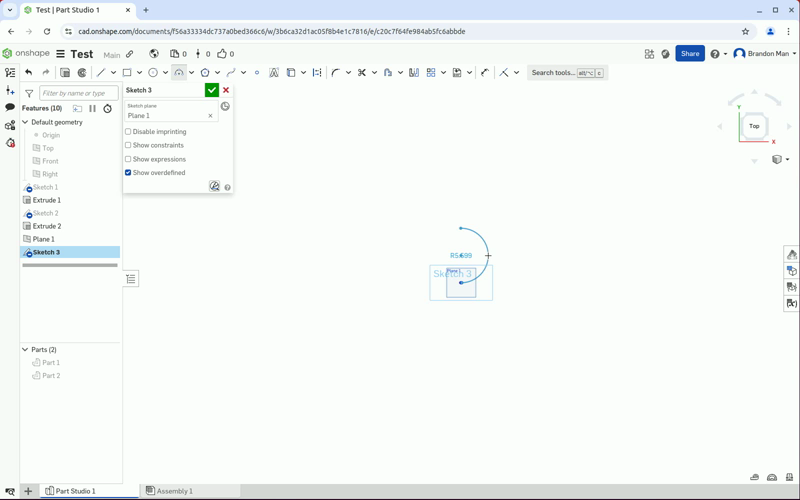
click(488, 255)
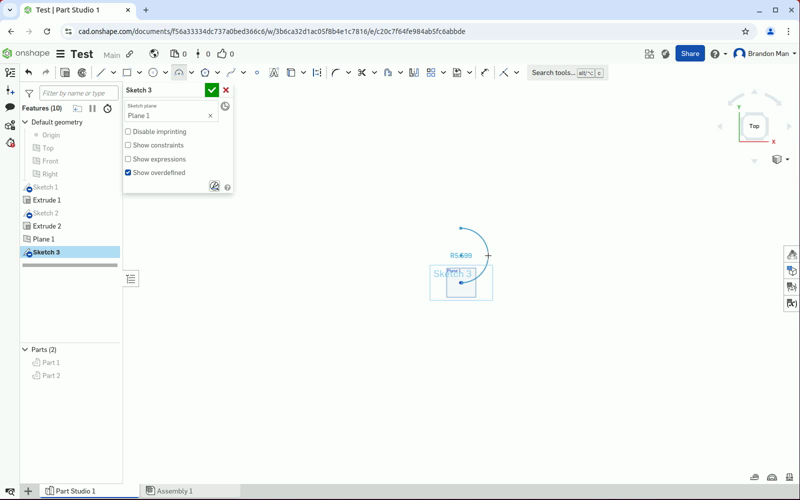
key_up(shift)
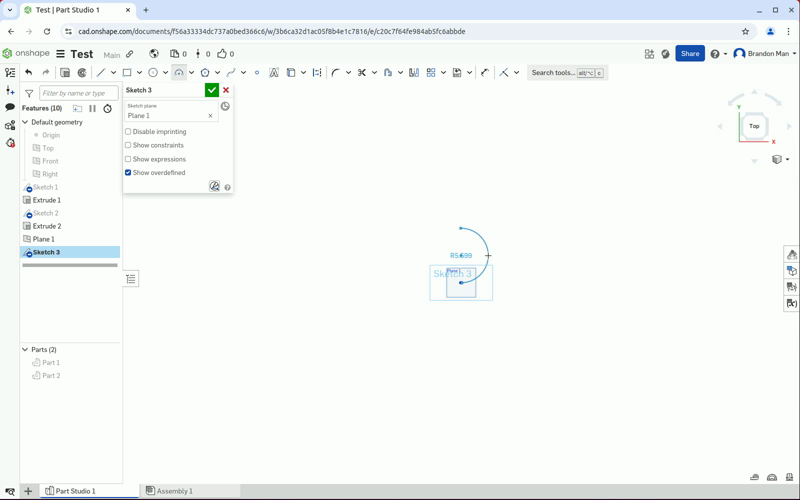
key(esc)
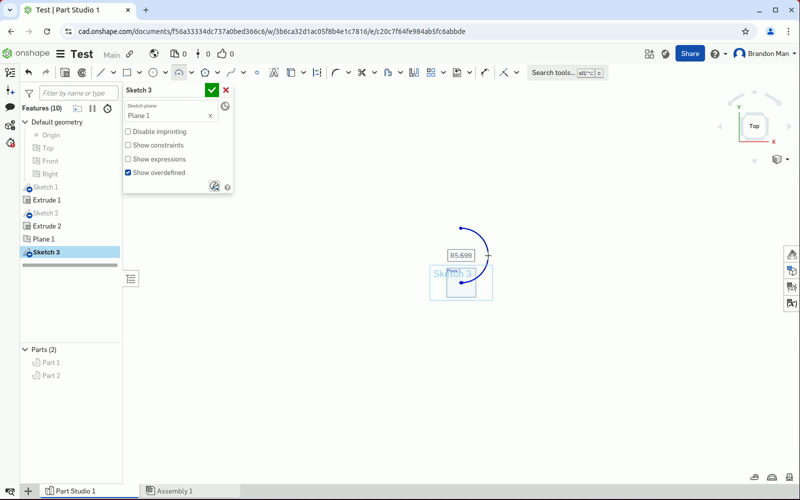
key(l)
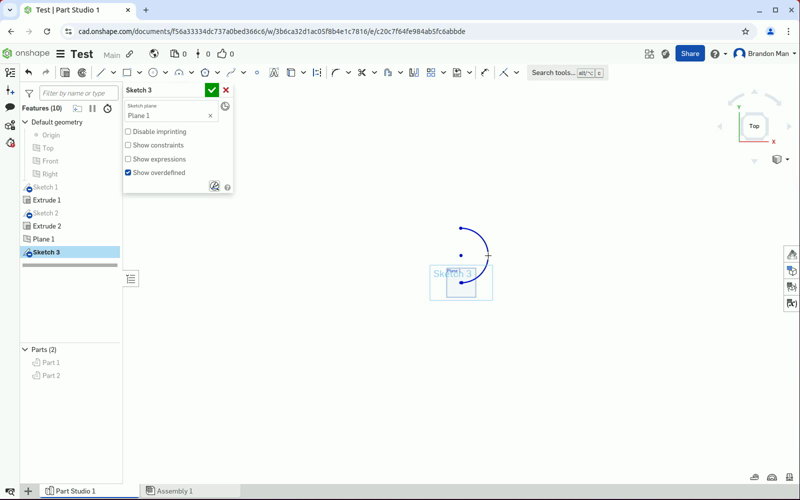
mouse_move(460, 228)
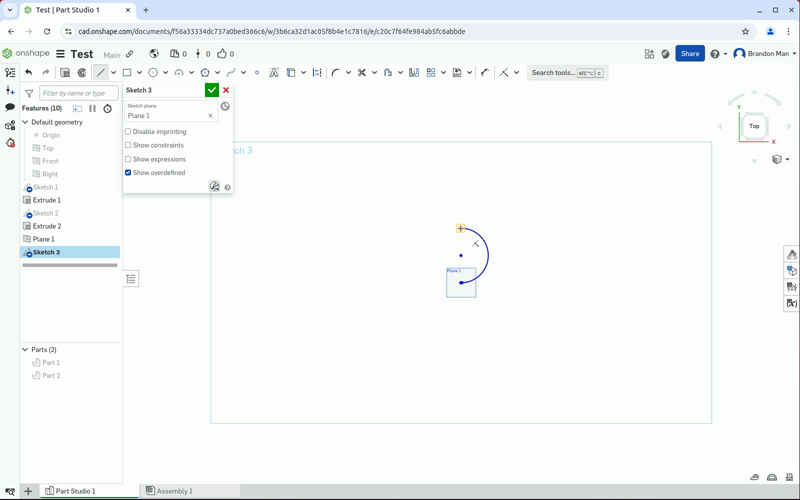
click(460, 228)
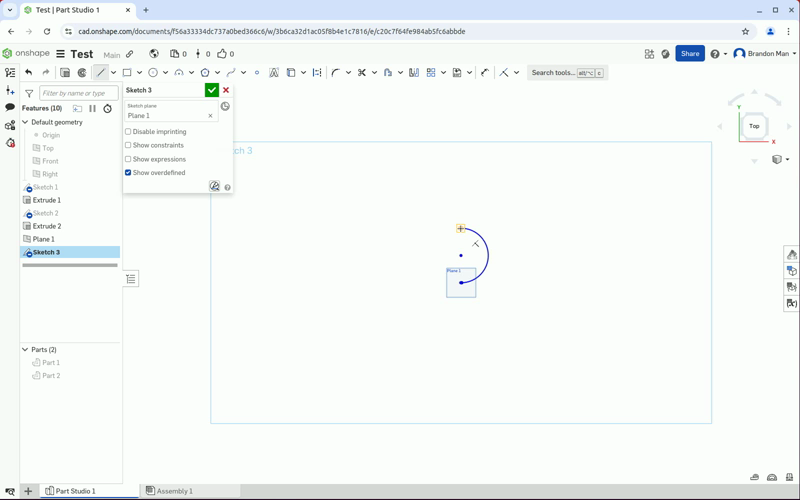
mouse_move(490, 228)
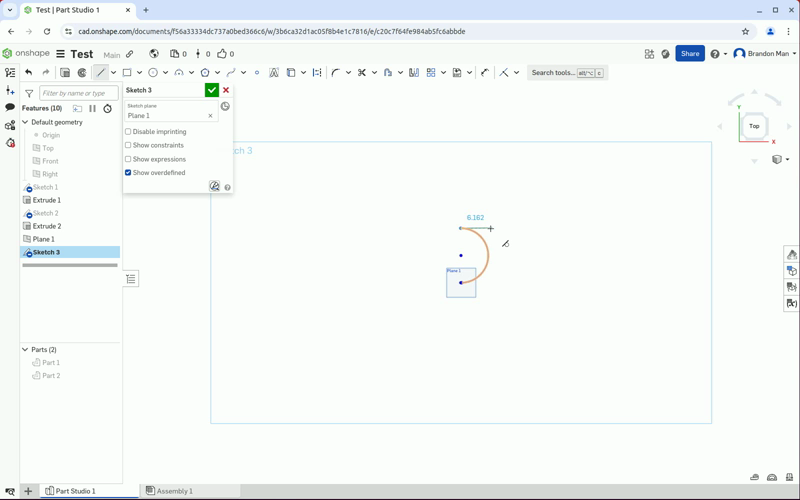
key_down(shift)
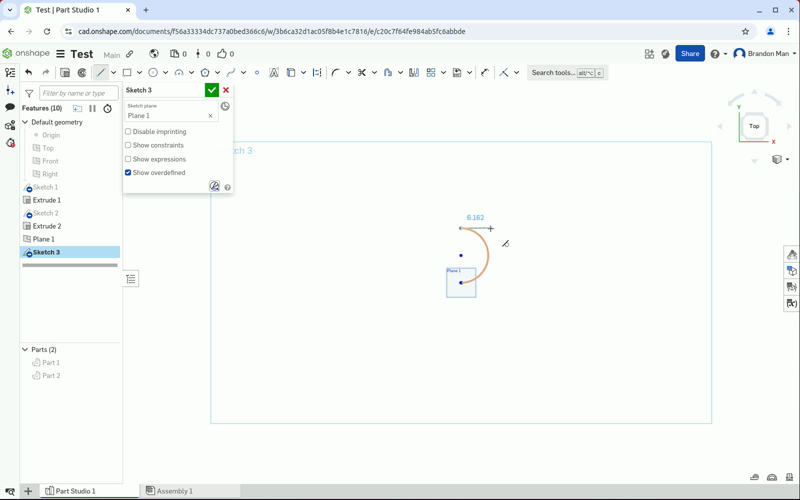
mouse_move(460, 282)
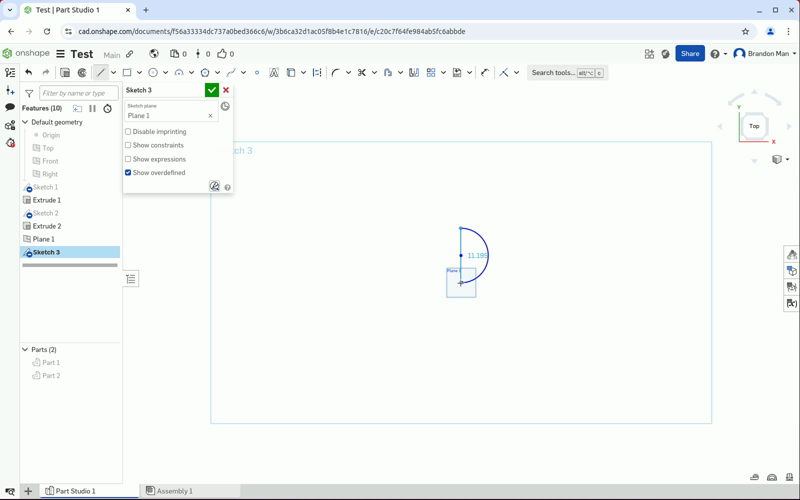
scroll(6)
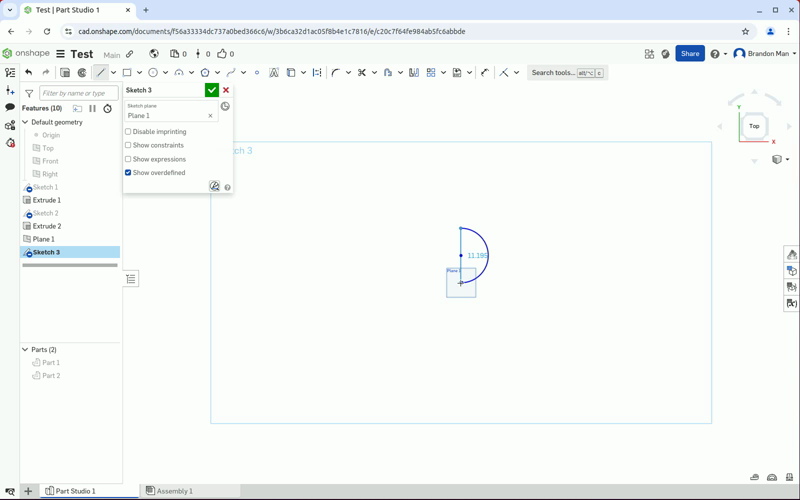
scroll(6)
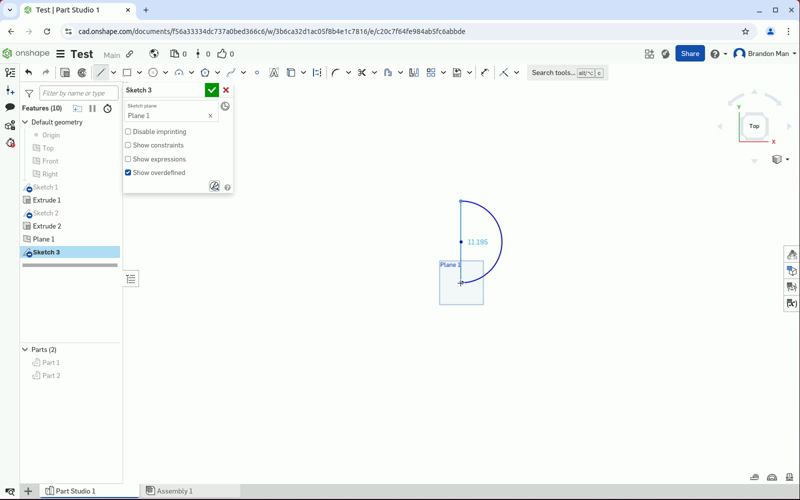
scroll(6)
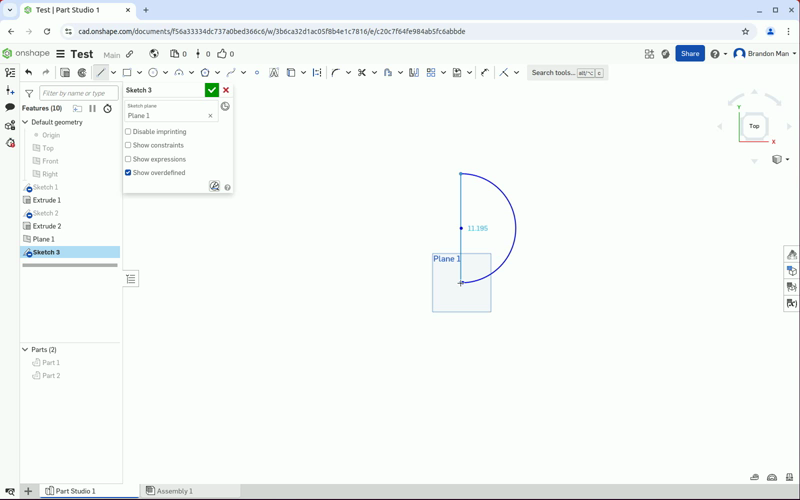
scroll(6)
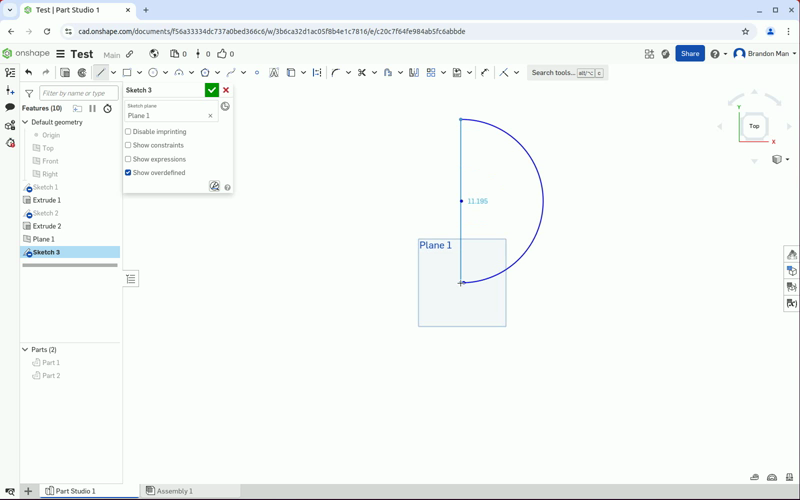
scroll(6)
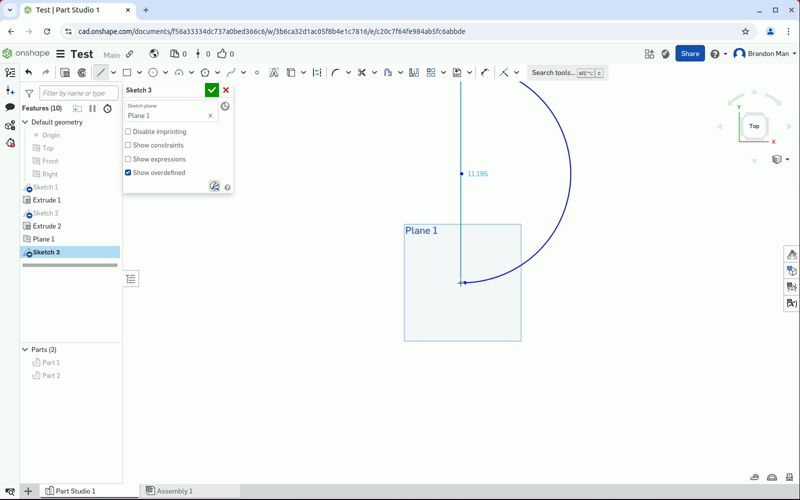
scroll(6)
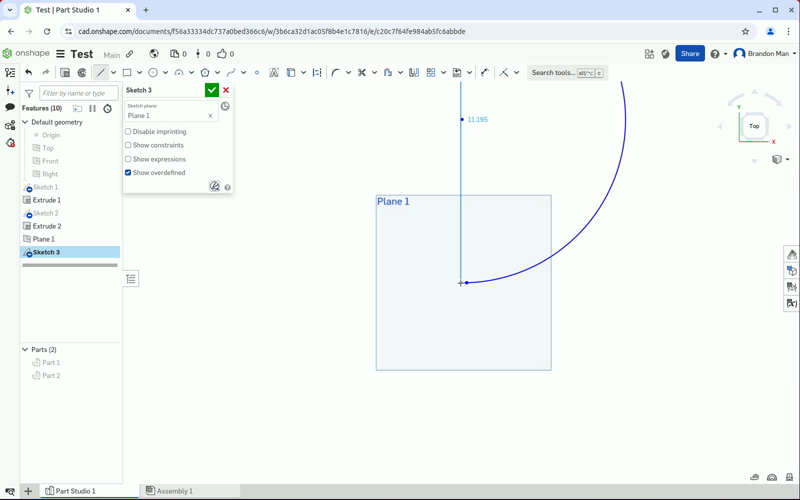
scroll(6)
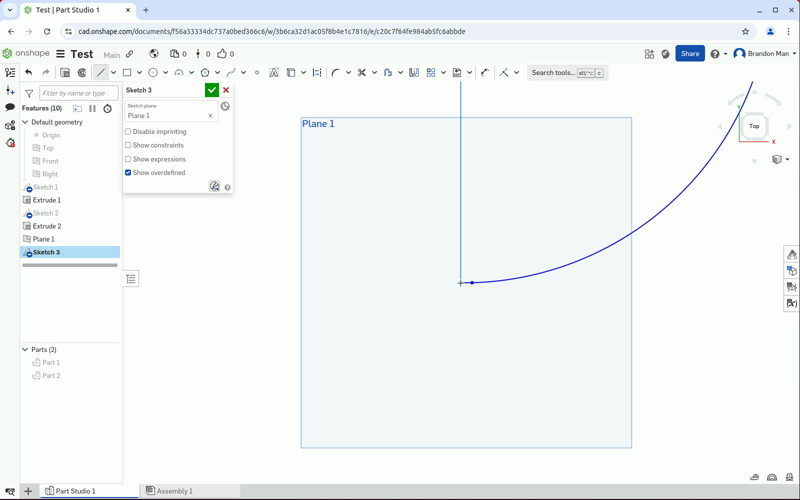
key_up(shift)
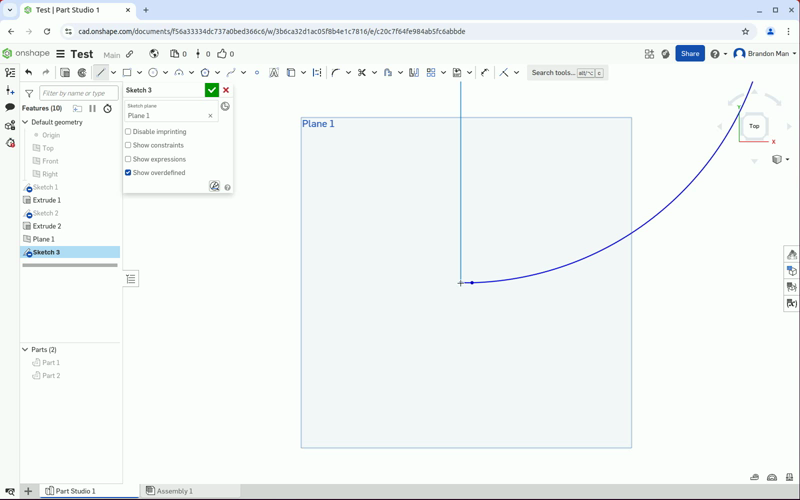
click(460, 282)
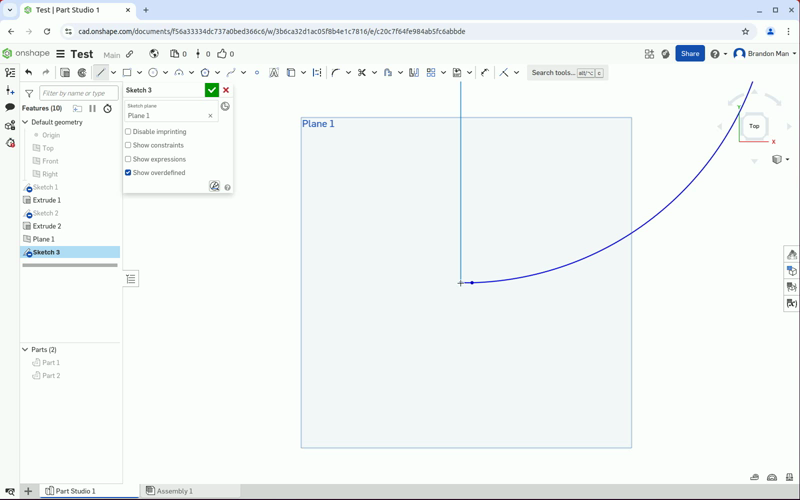
scroll(-6)
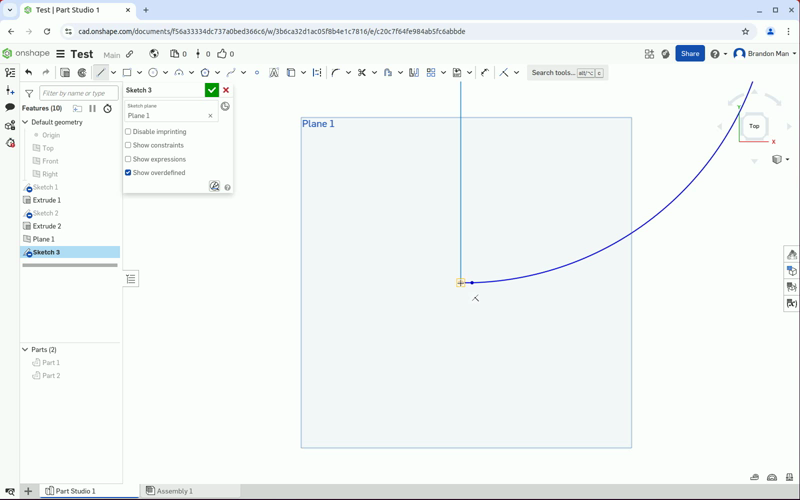
scroll(-6)
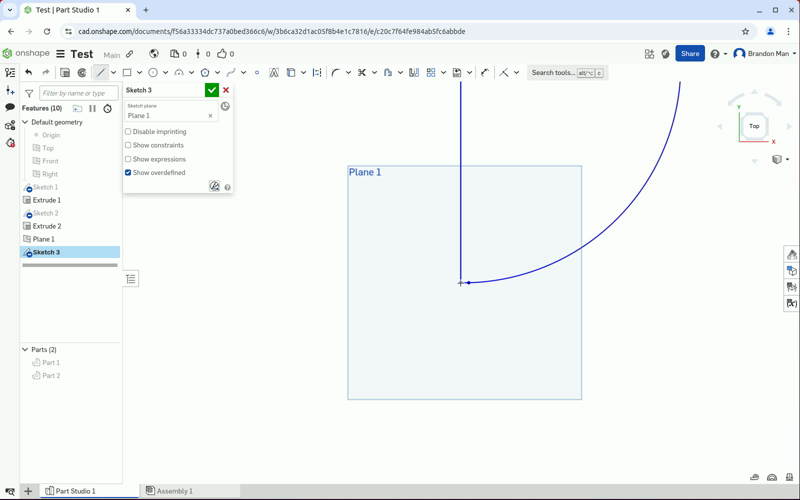
scroll(-6)
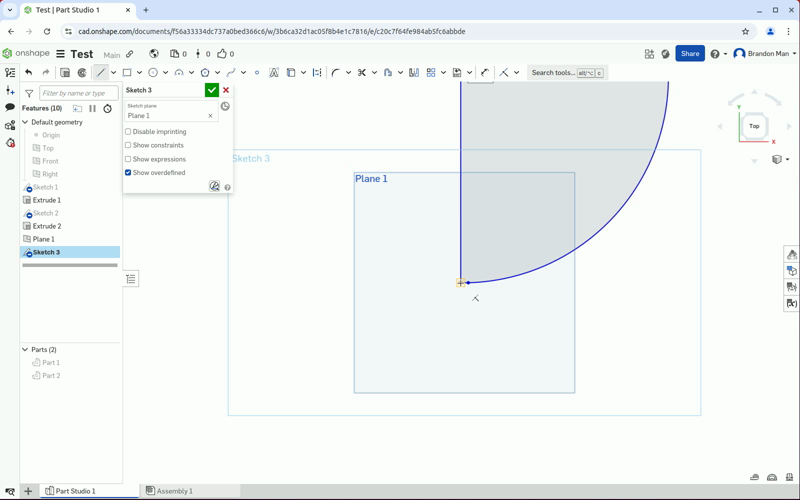
scroll(-6)
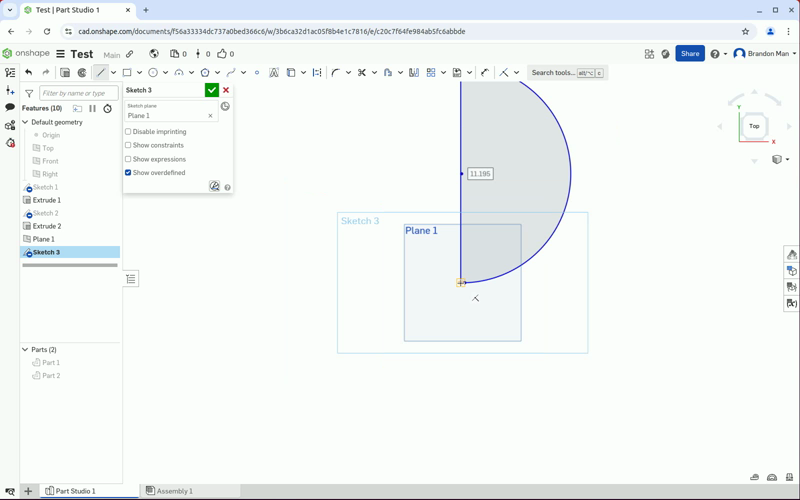
scroll(-6)
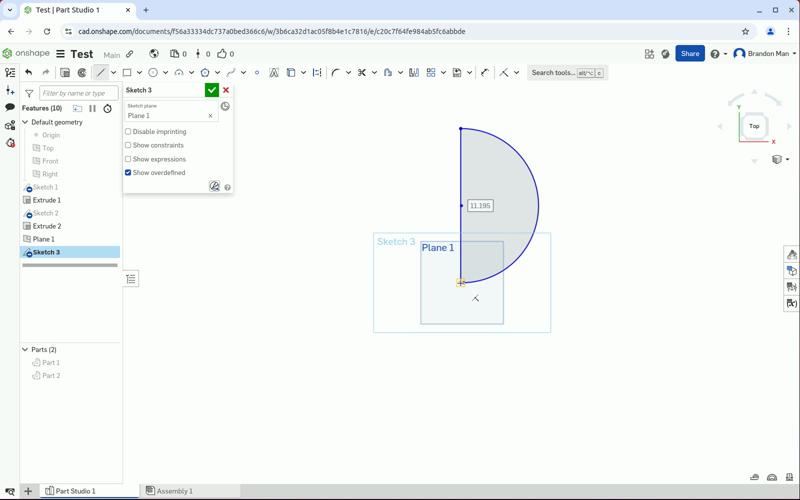
scroll(-6)
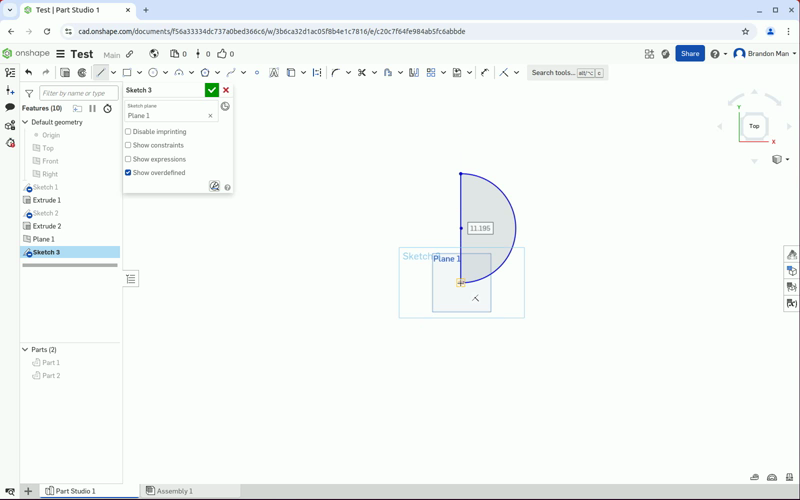
scroll(-6)
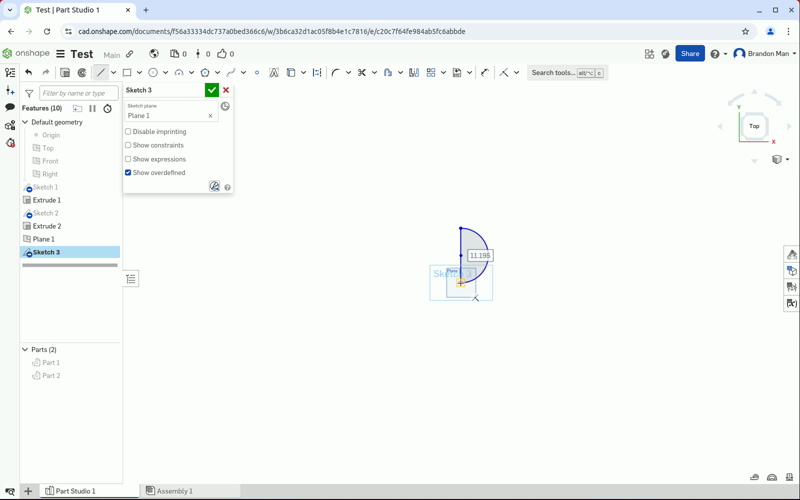
key(esc)
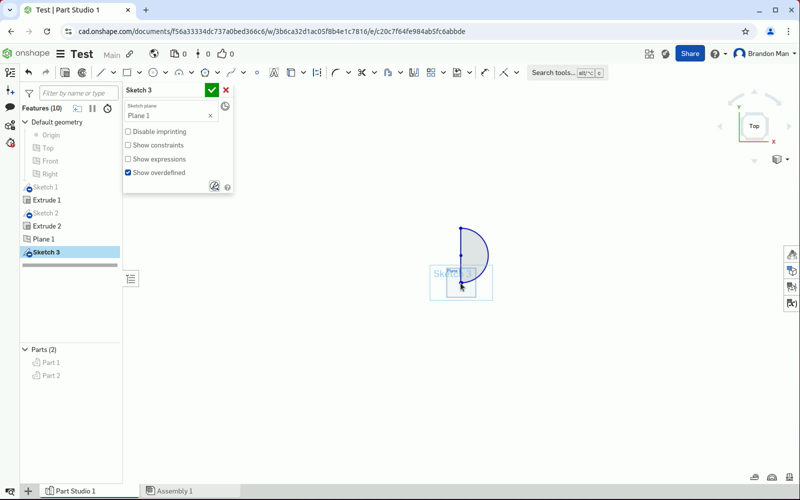
mouse_move(462, 240)
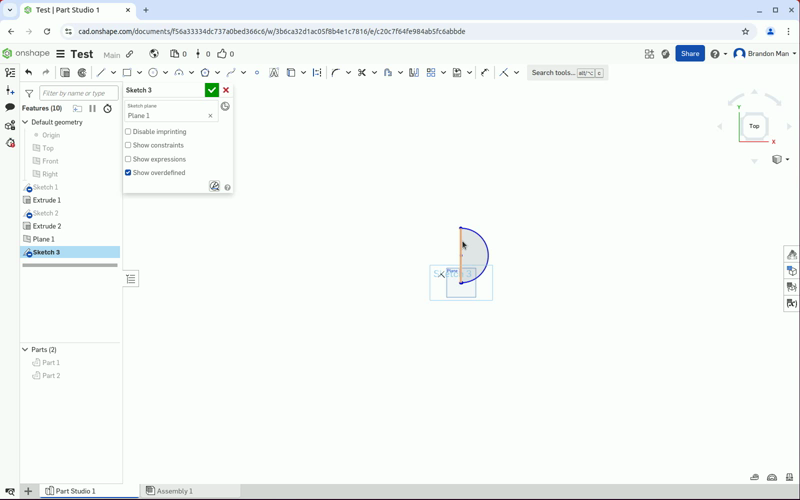
scroll(6)
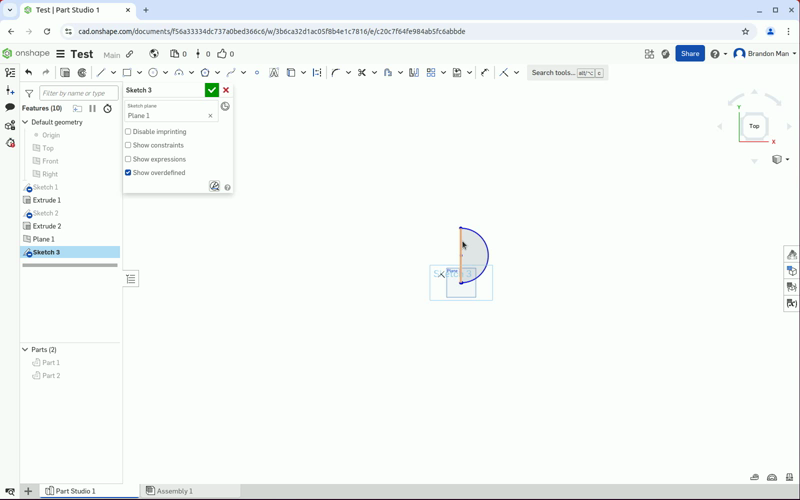
scroll(6)
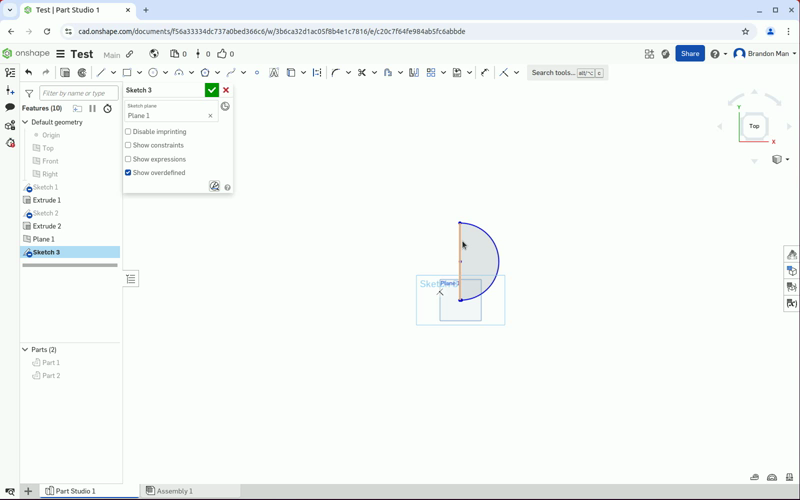
scroll(6)
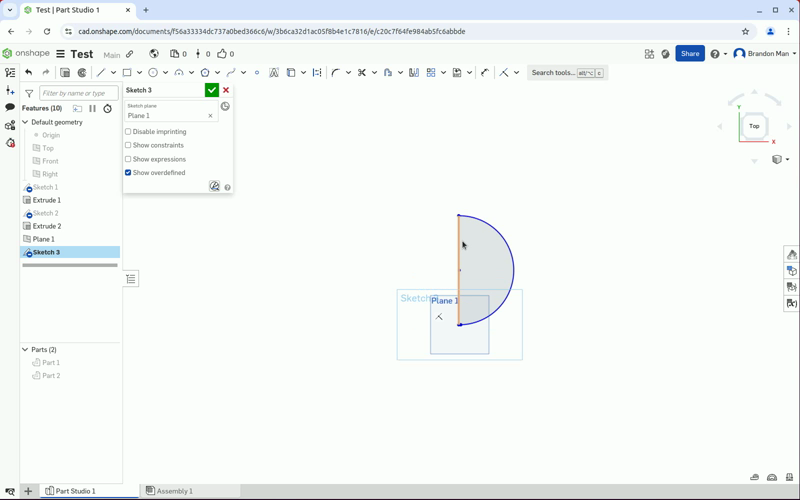
scroll(6)
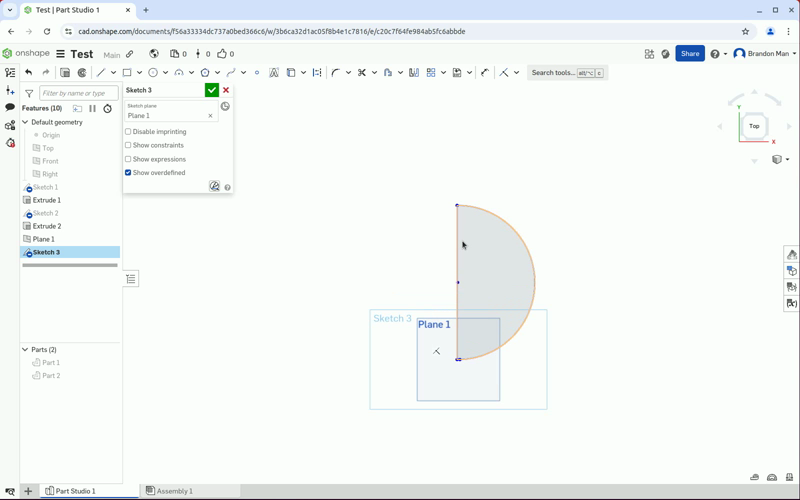
scroll(6)
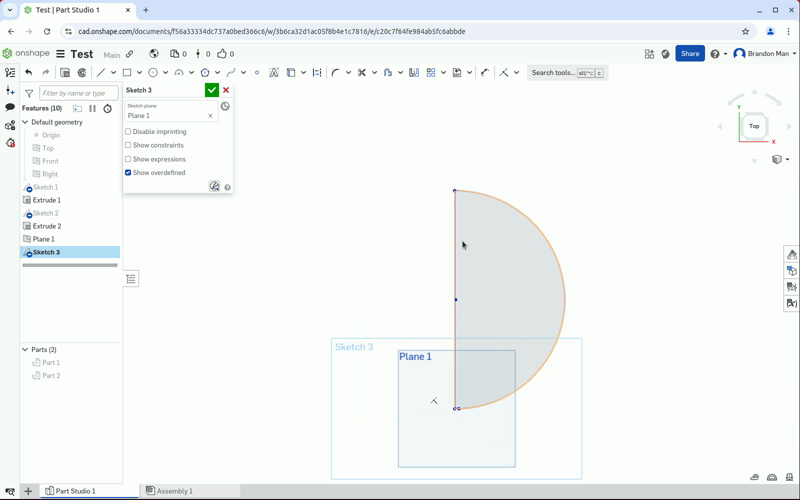
scroll(6)
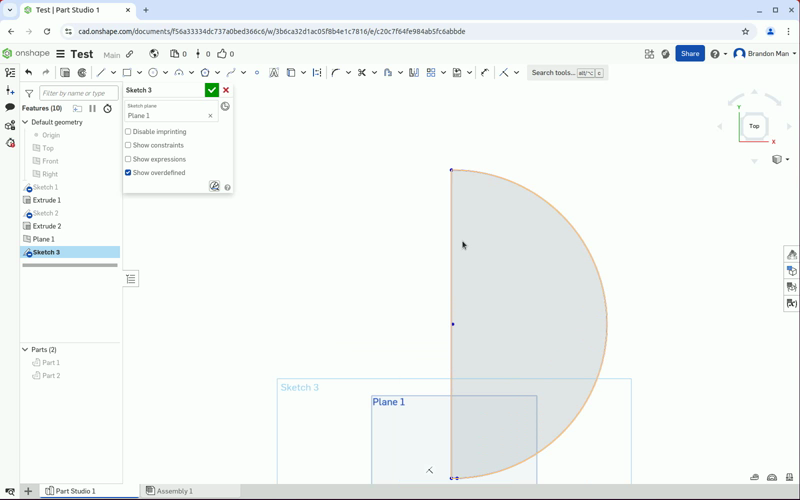
scroll(6)
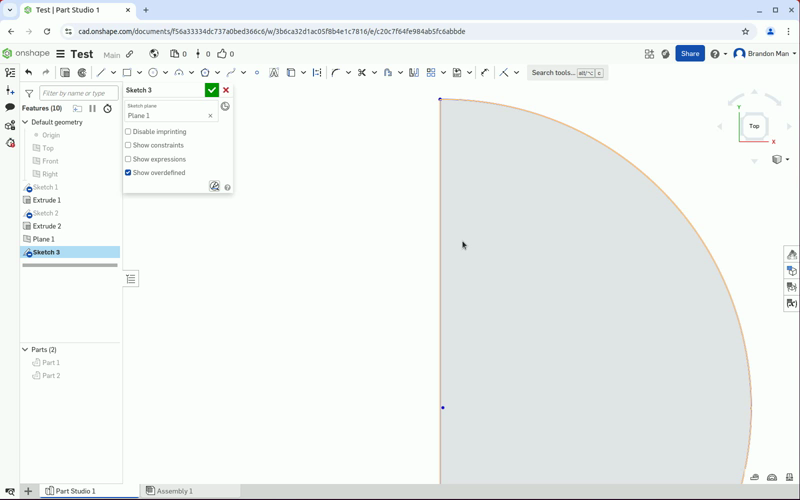
click(462, 240)
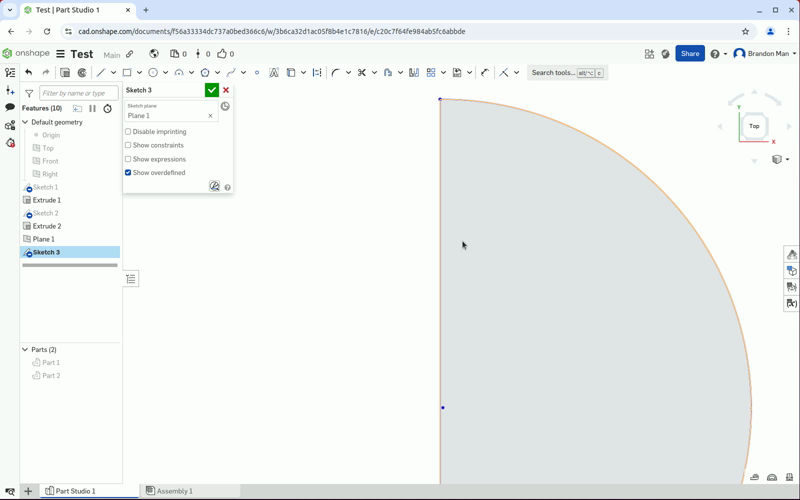
scroll(-6)
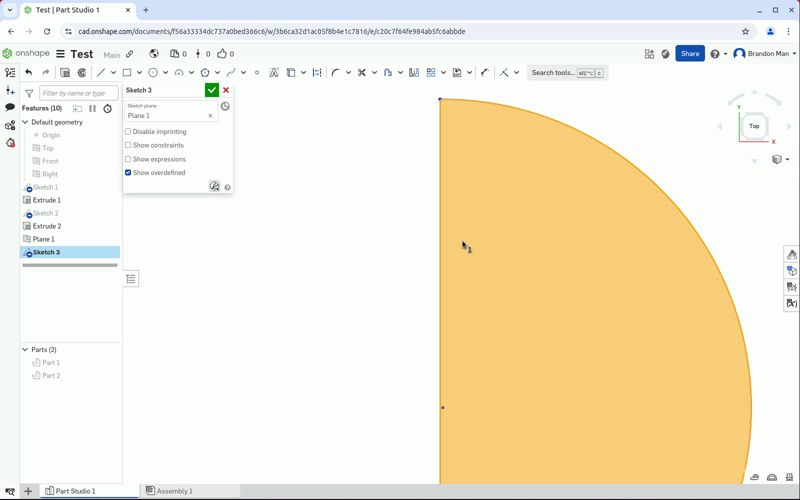
scroll(-6)
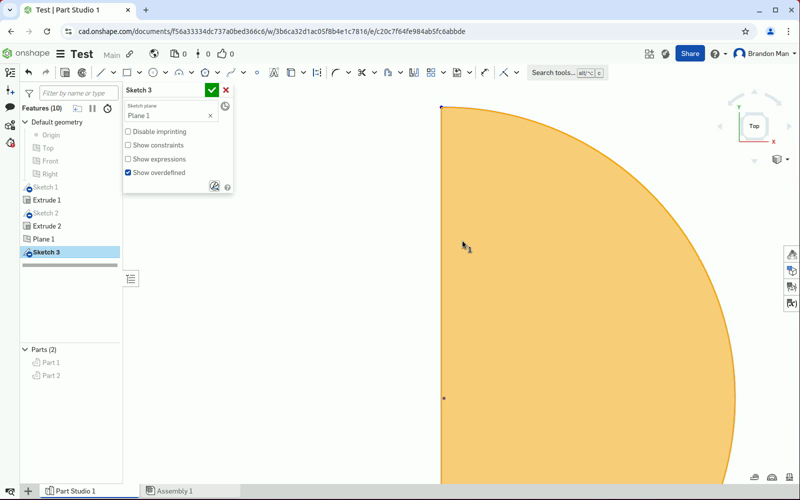
scroll(-6)
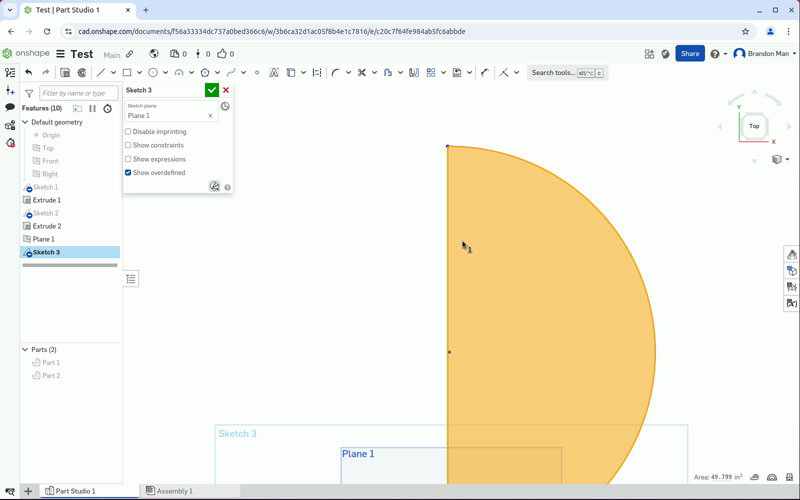
scroll(-6)
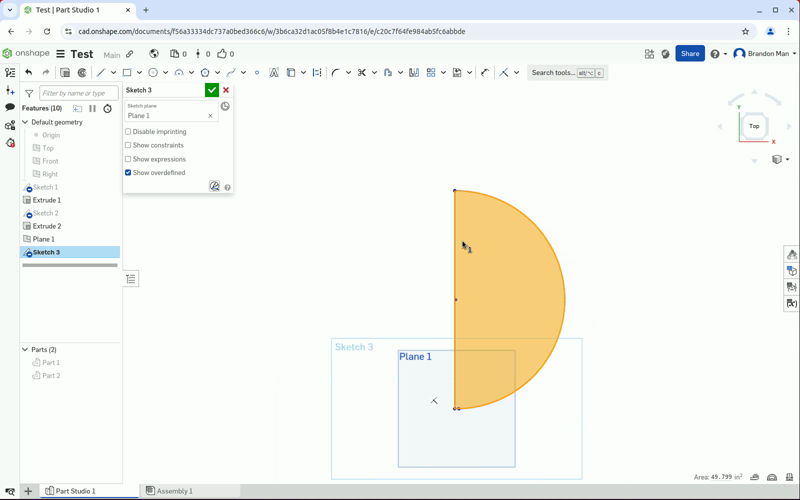
scroll(-6)
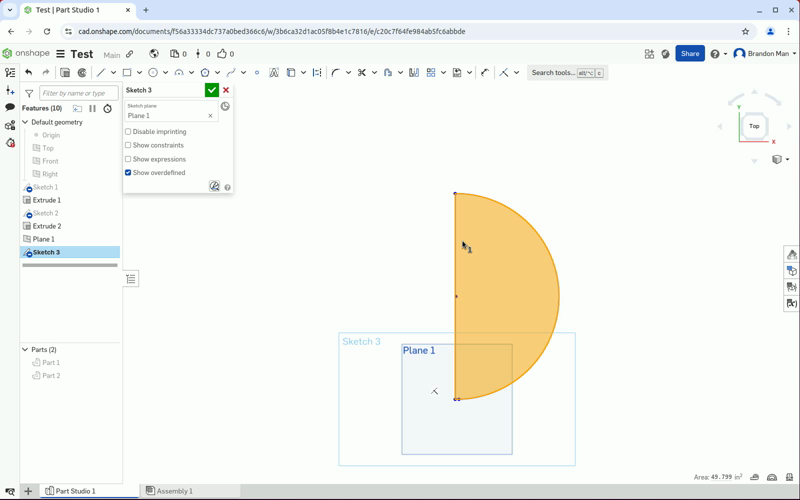
scroll(-6)
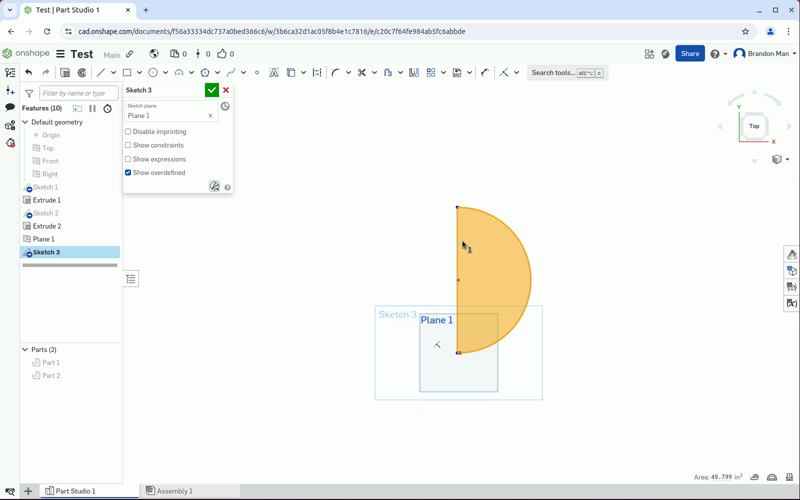
scroll(-6)
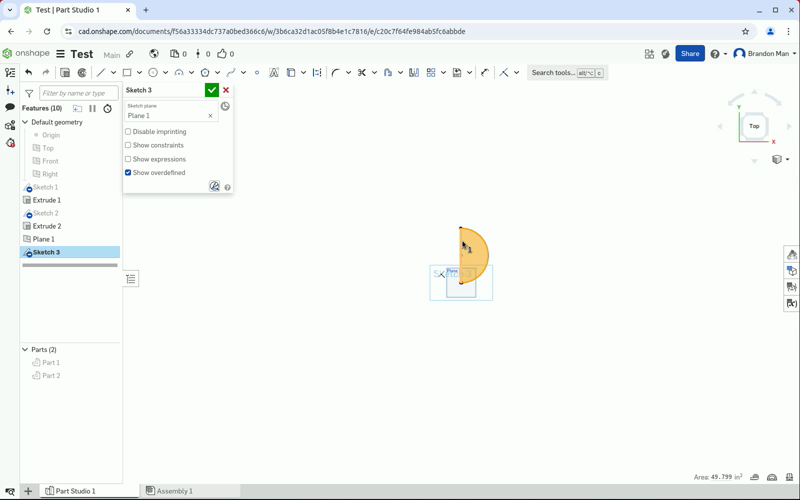
mouse_move(73, 352)
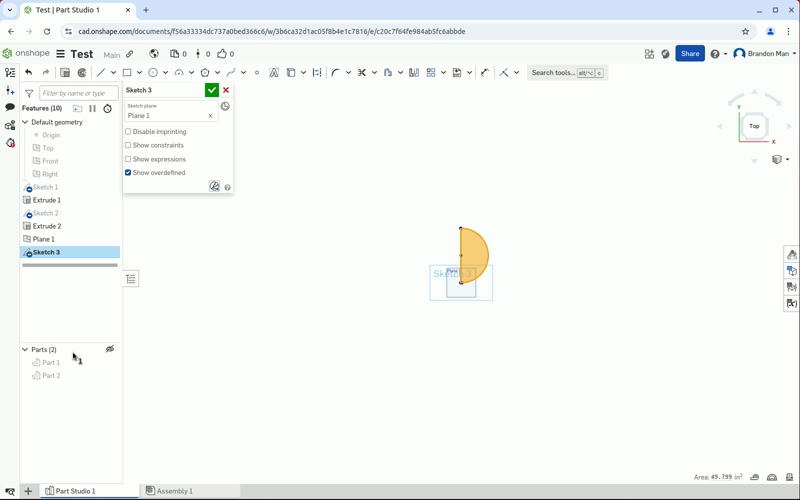
key(shift+y)
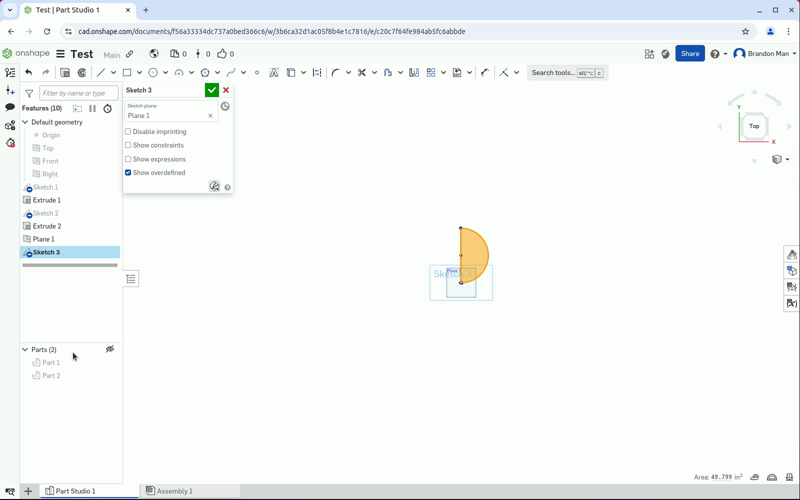
key(shift+e)
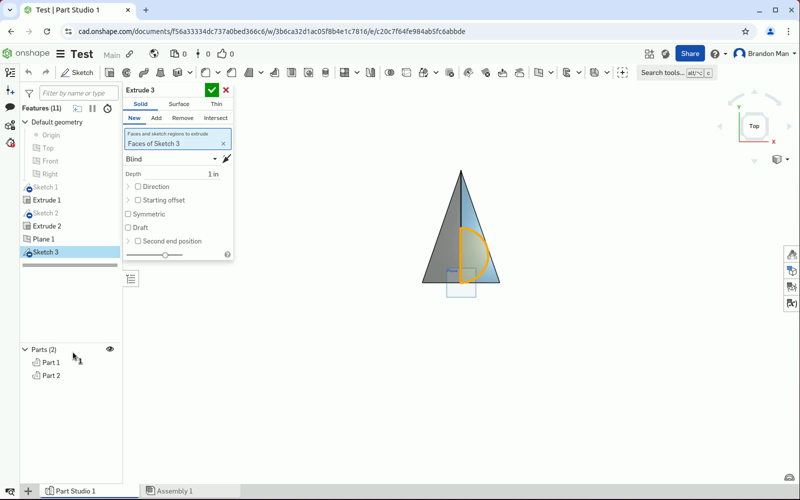
mouse_move(143, 106)
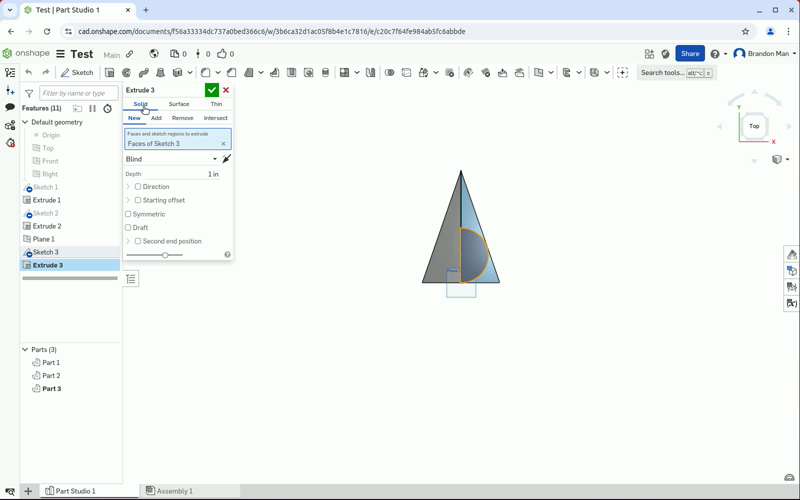
click(143, 106)
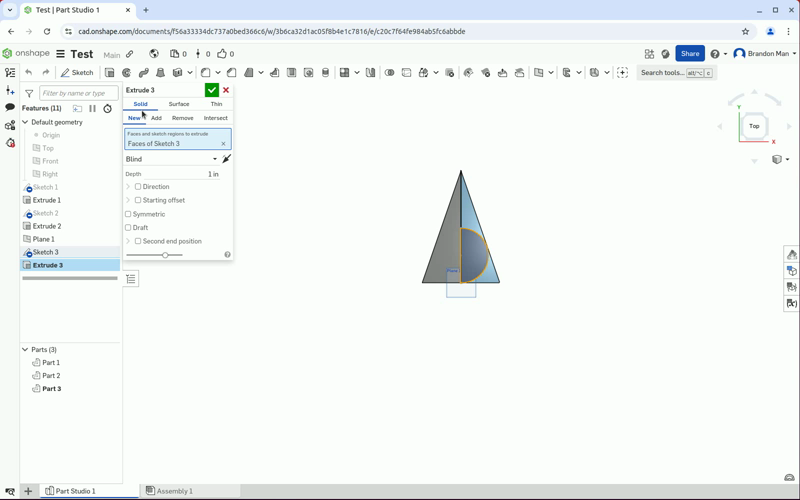
mouse_move(137, 120)
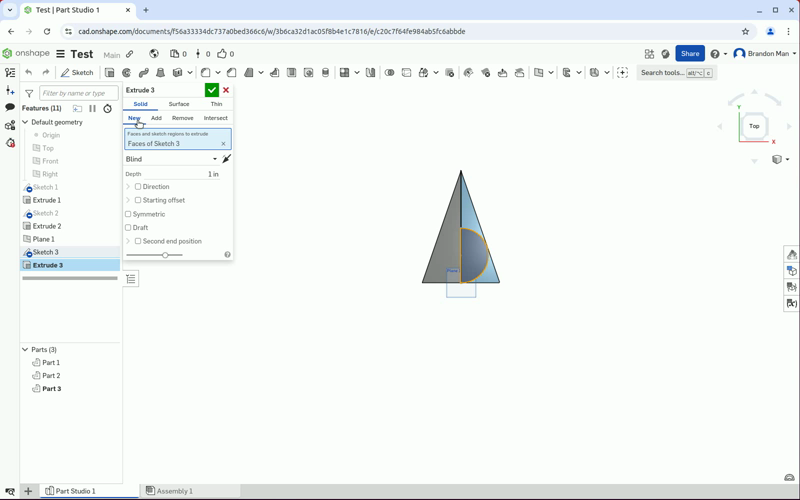
click(137, 120)
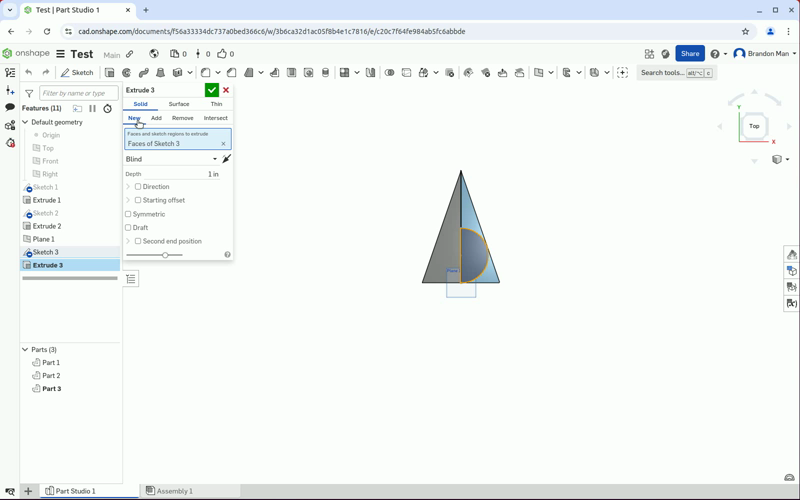
key(tab, 4)
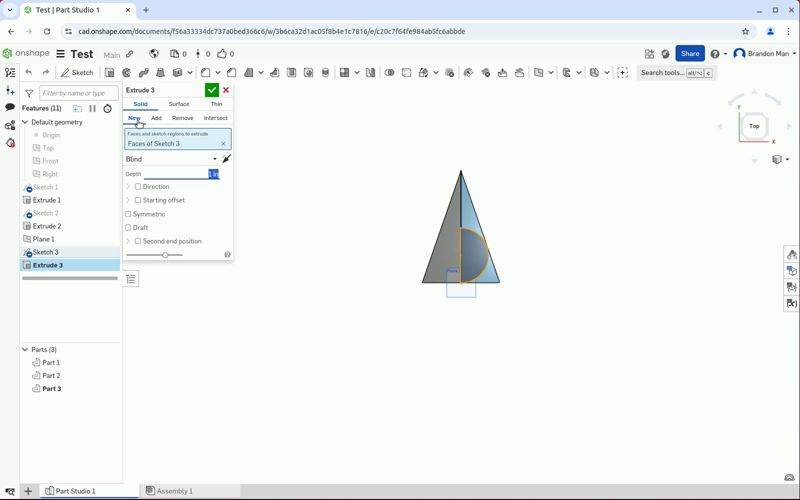
text(2.166)
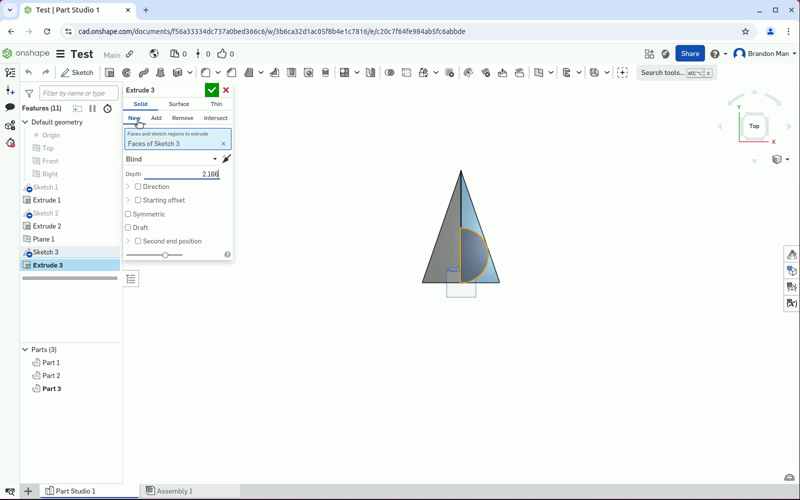
key(enter)
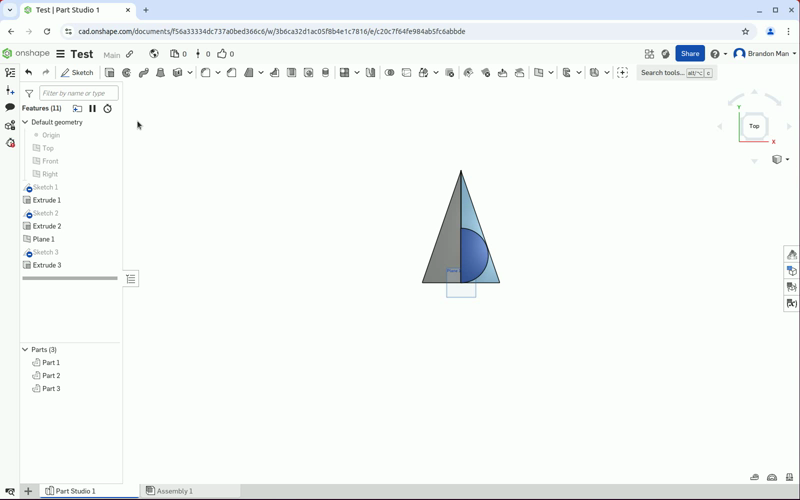
key(shift+h)
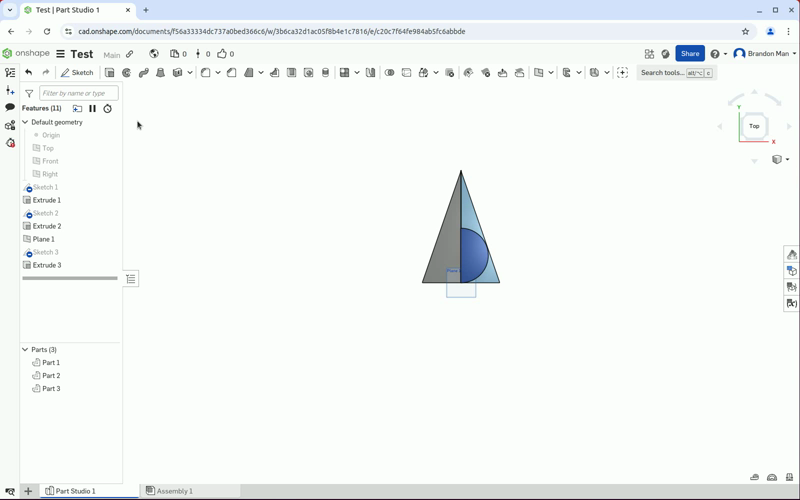
key(shift+h)
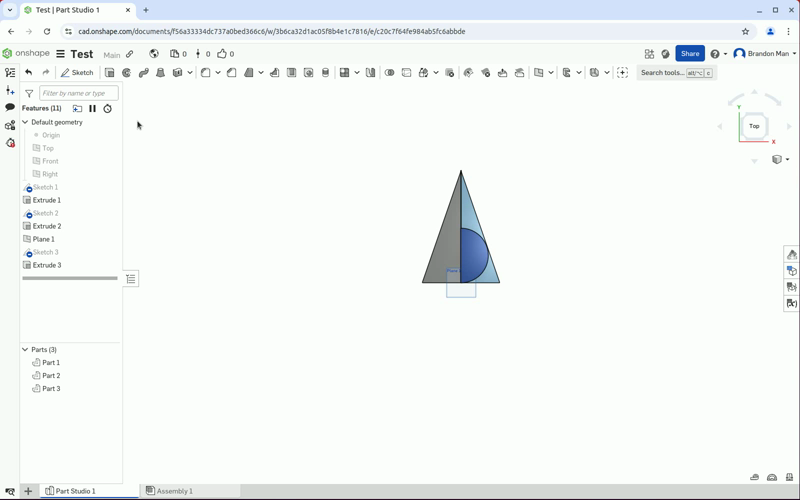
mouse_move(73, 189)
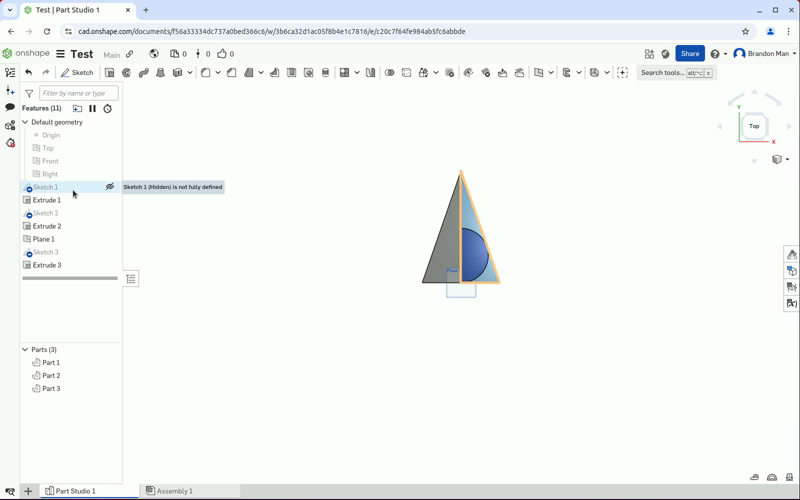
click(73, 189)
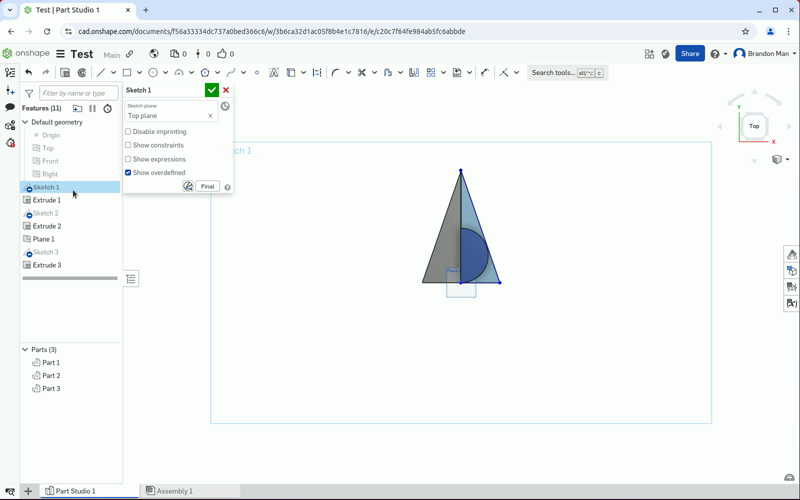
mouse_move(229, 92)
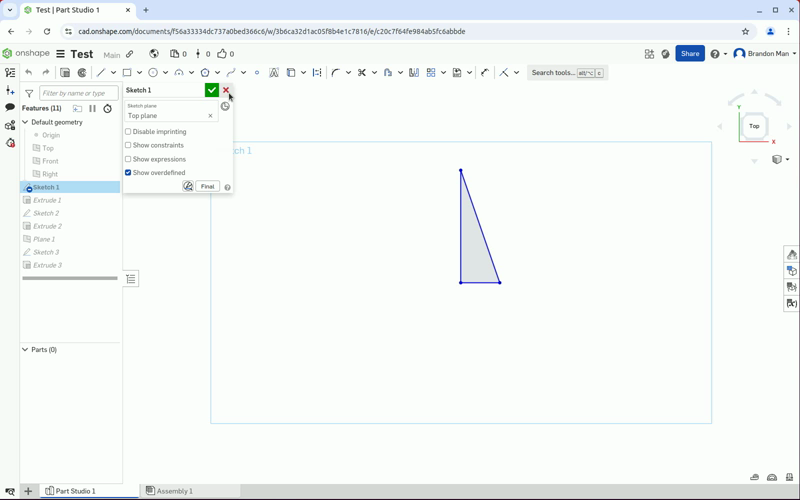
click(229, 92)
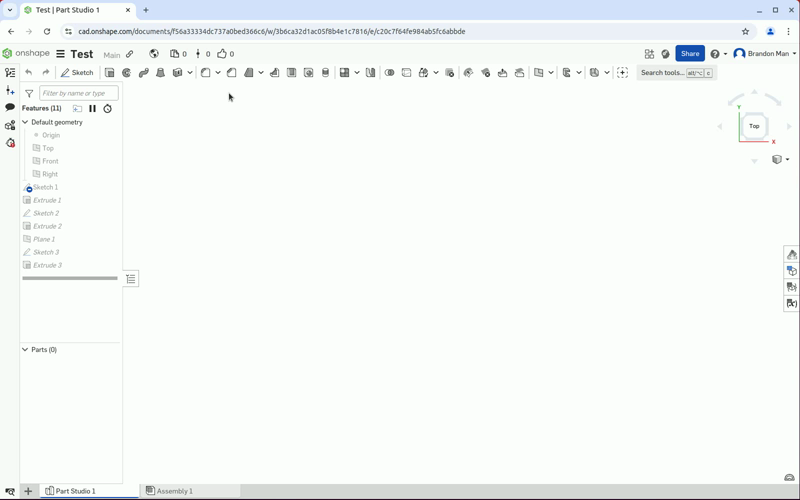
key(shift+s)
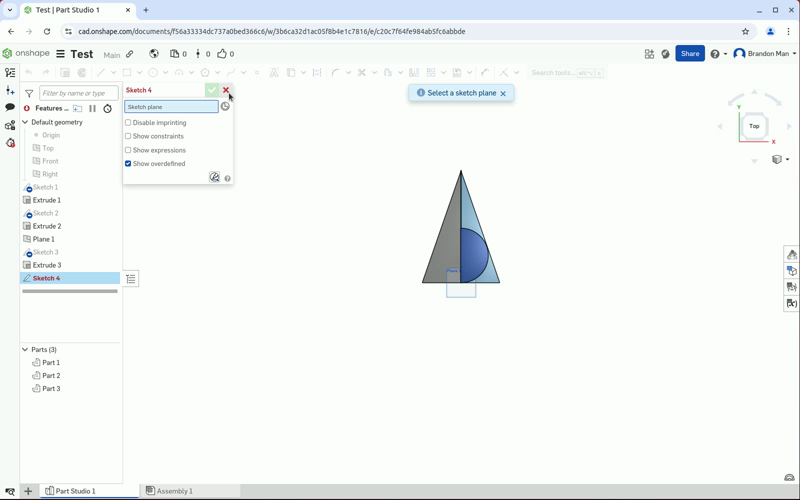
mouse_move(73, 241)
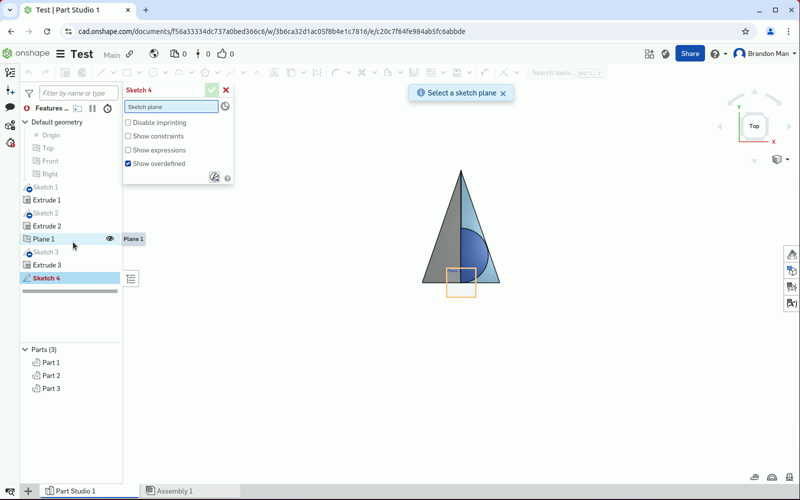
click(73, 241)
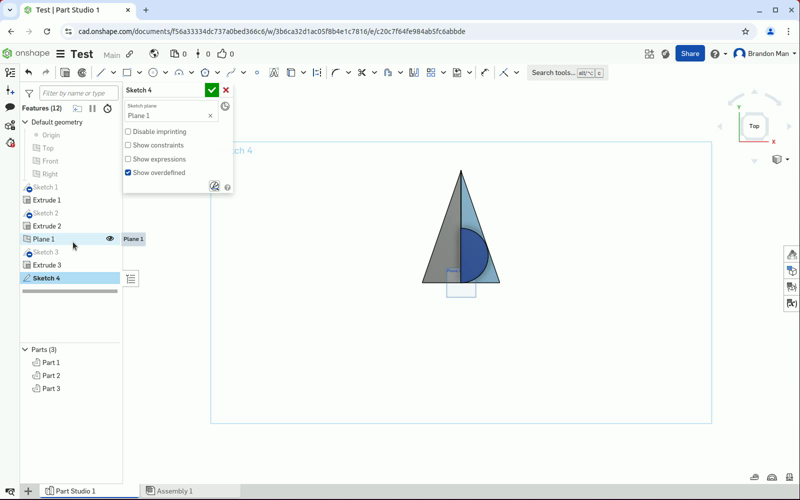
mouse_move(73, 352)
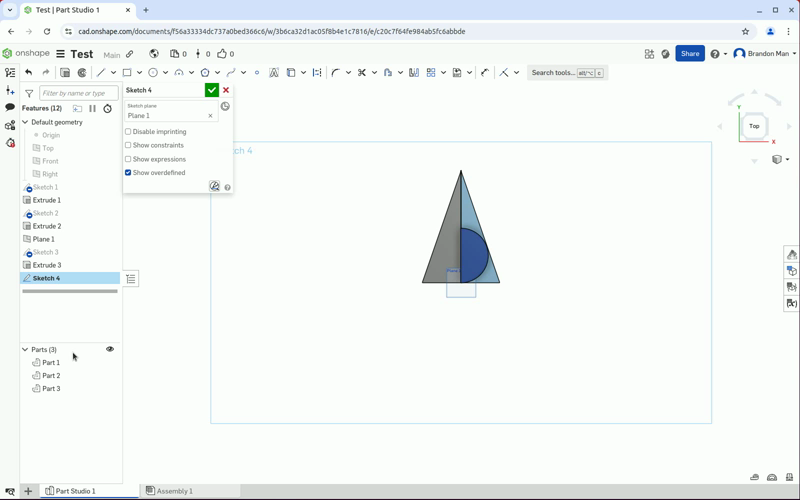
key(y)
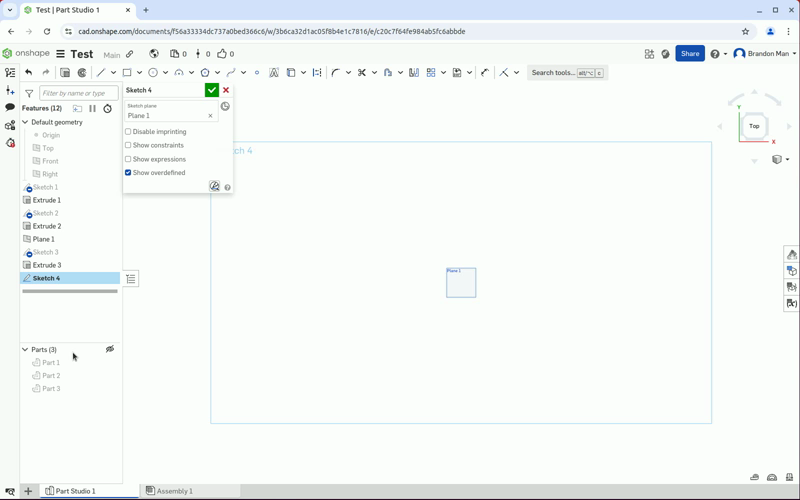
key(a)
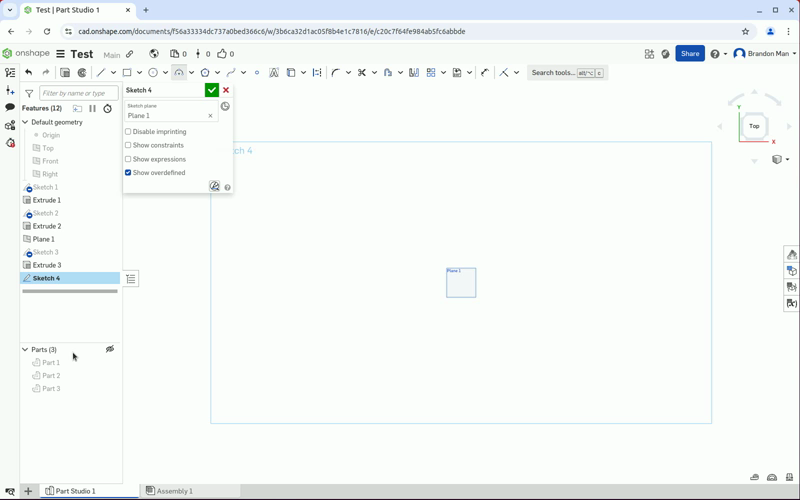
key_down(shift)
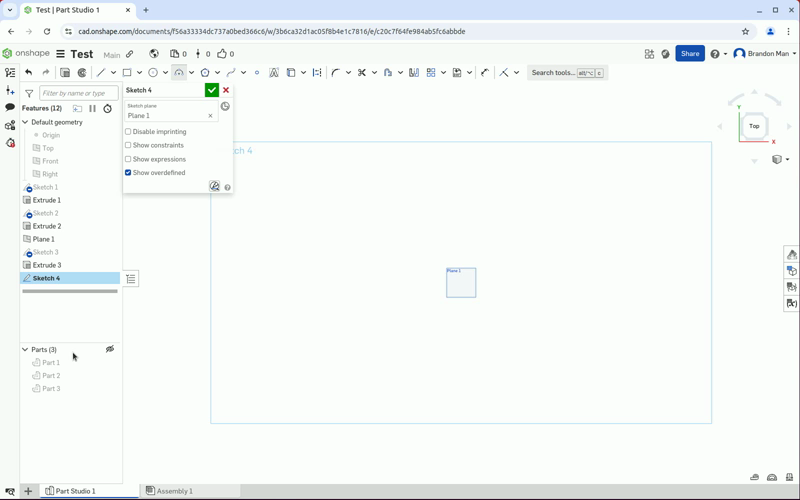
mouse_move(459, 282)
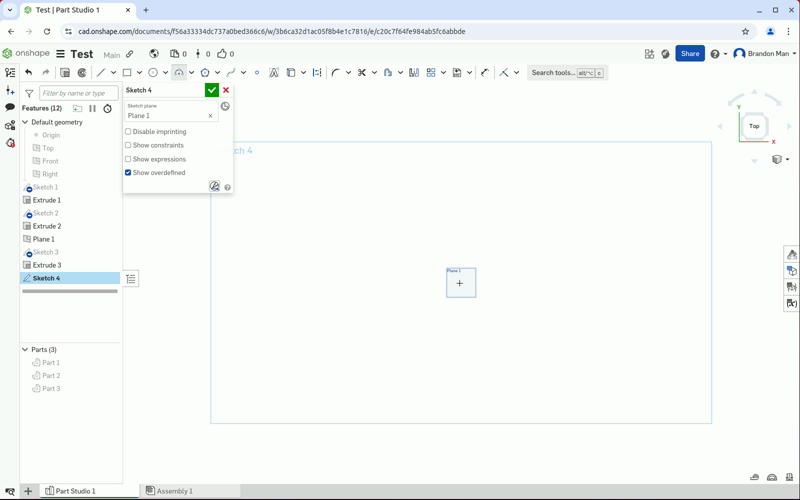
click(459, 282)
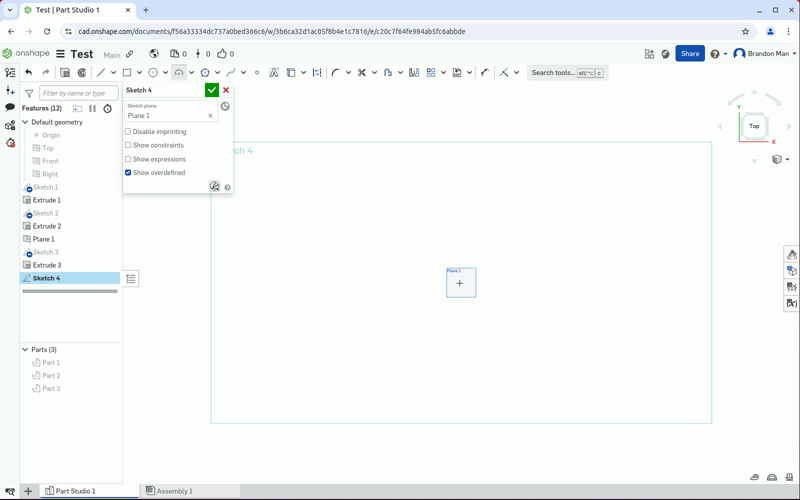
key_up(shift)
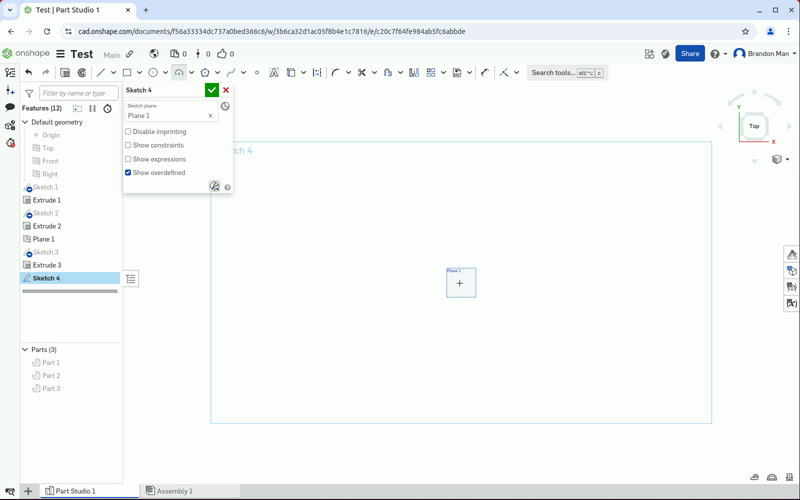
key_down(shift)
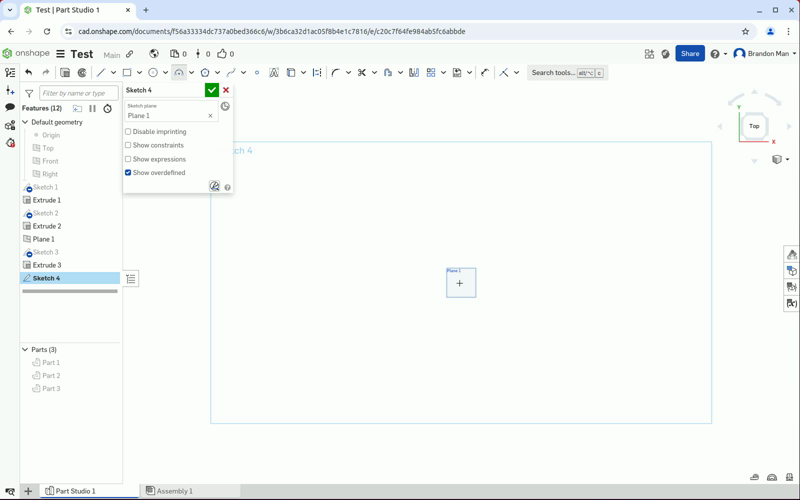
mouse_move(463, 282)
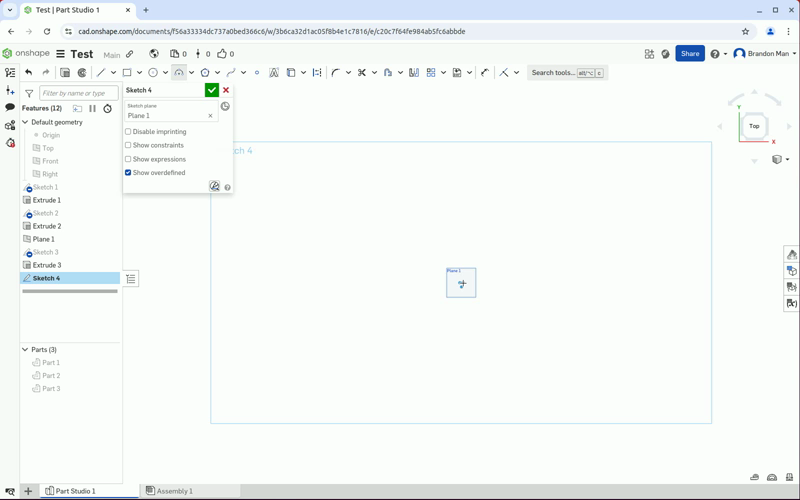
scroll(6)
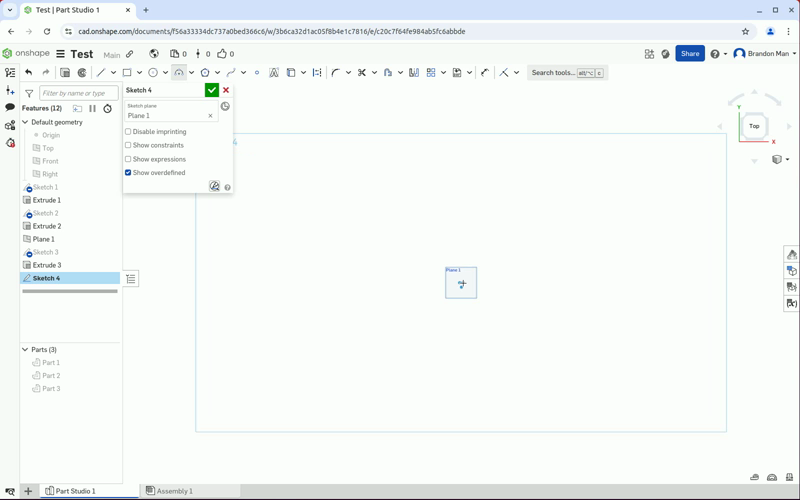
scroll(6)
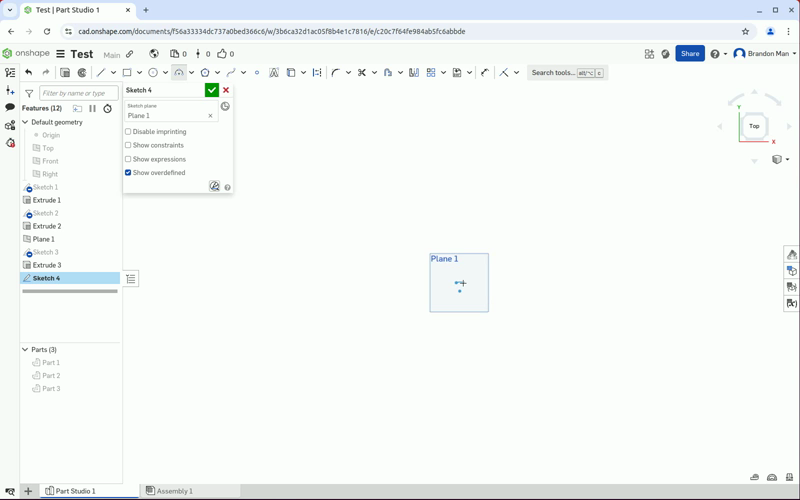
scroll(6)
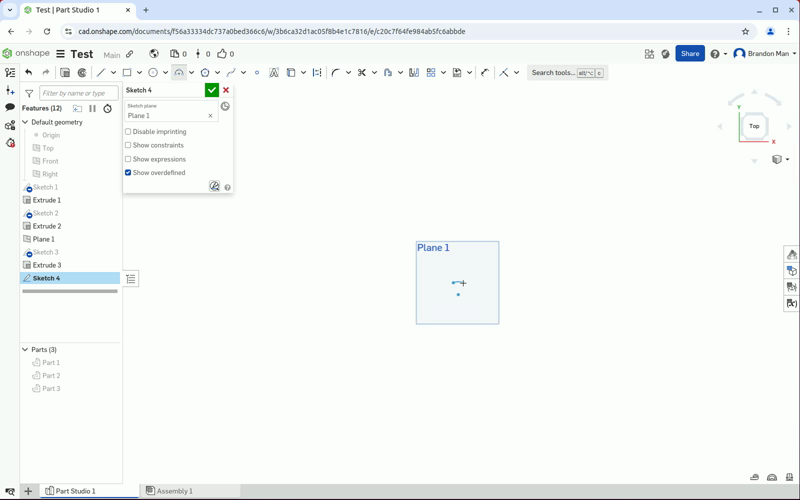
scroll(6)
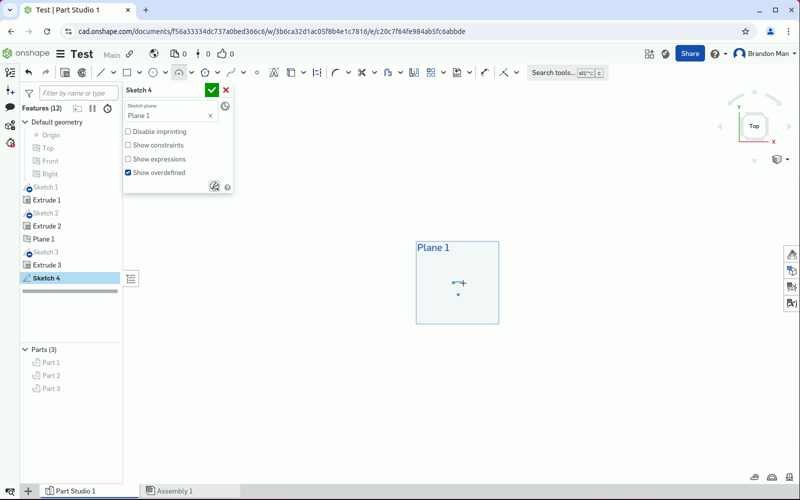
scroll(6)
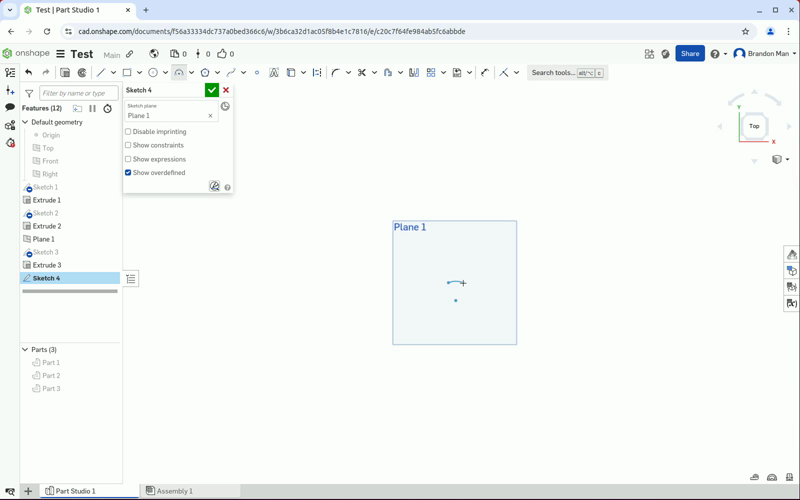
scroll(6)
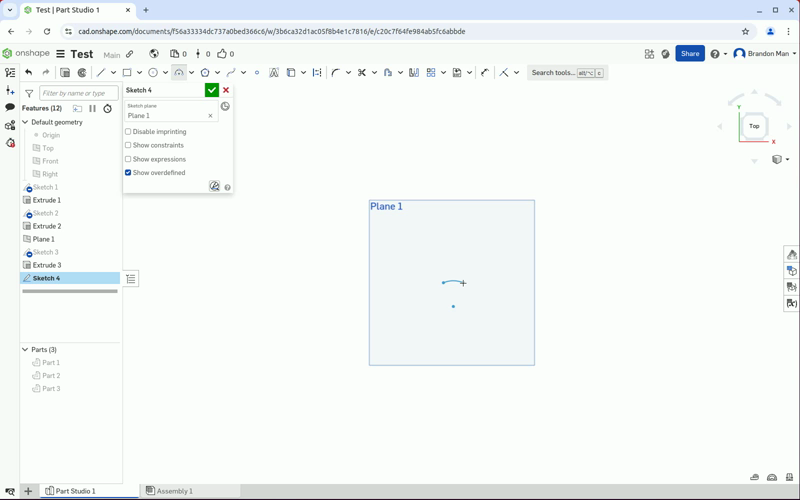
scroll(6)
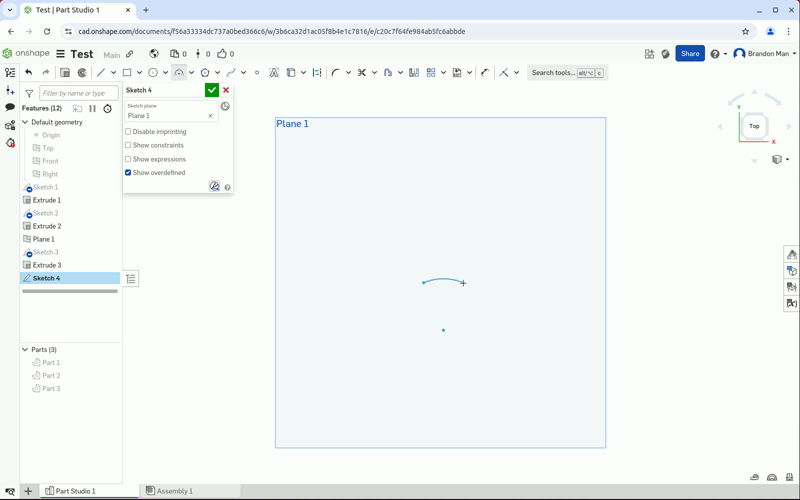
click(463, 282)
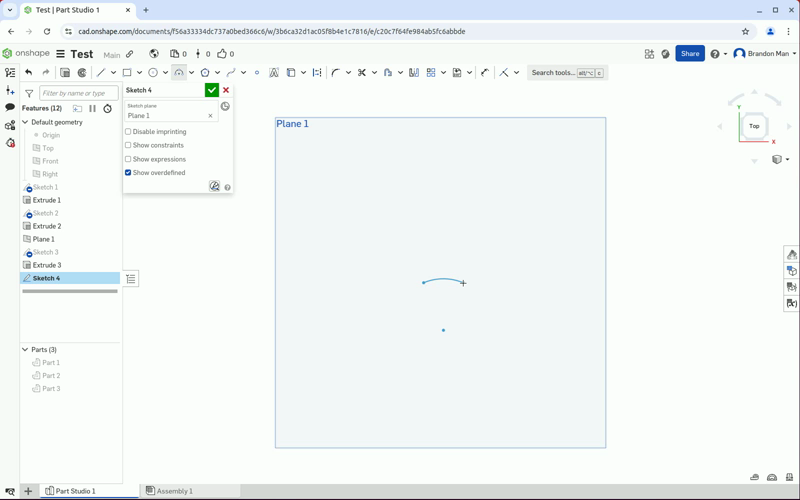
scroll(-6)
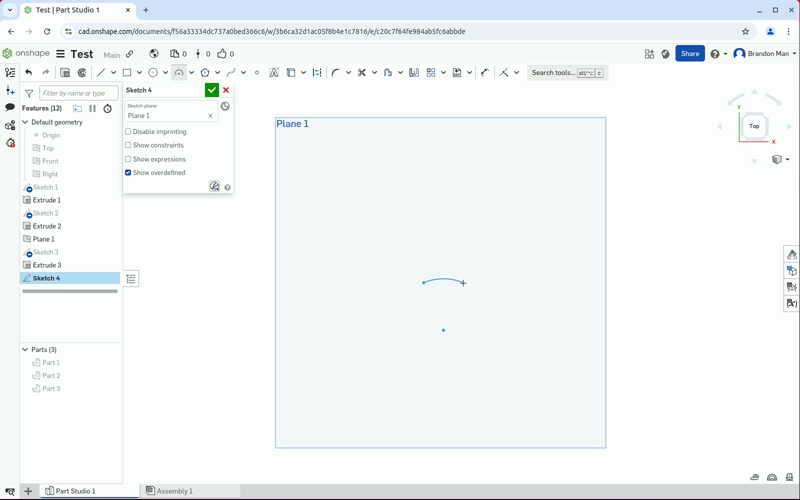
scroll(-6)
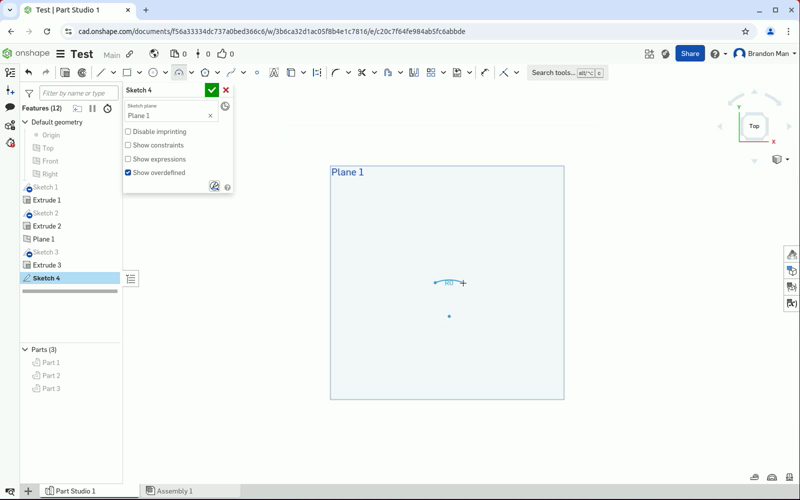
scroll(-6)
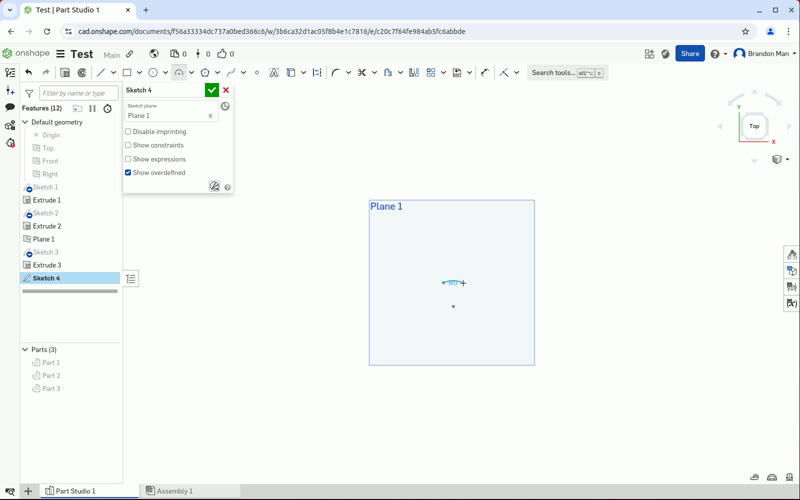
scroll(-6)
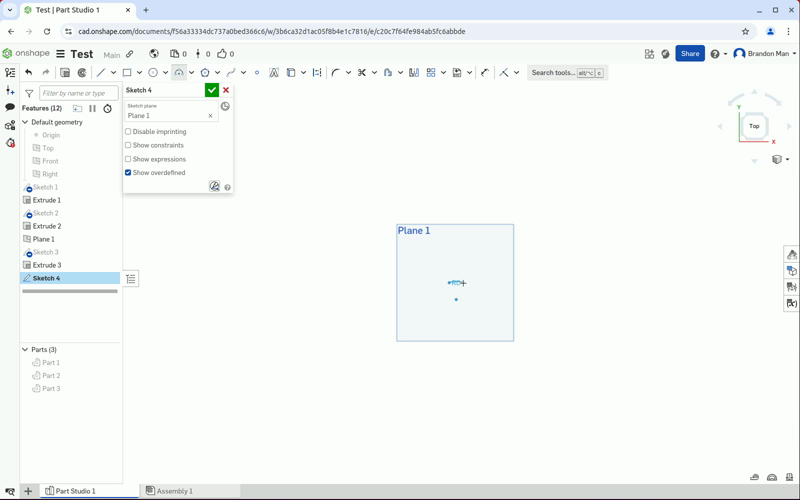
scroll(-6)
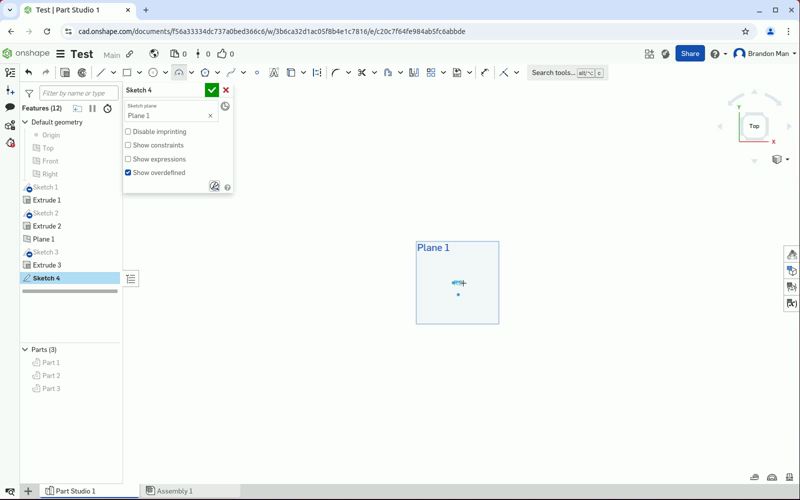
scroll(-6)
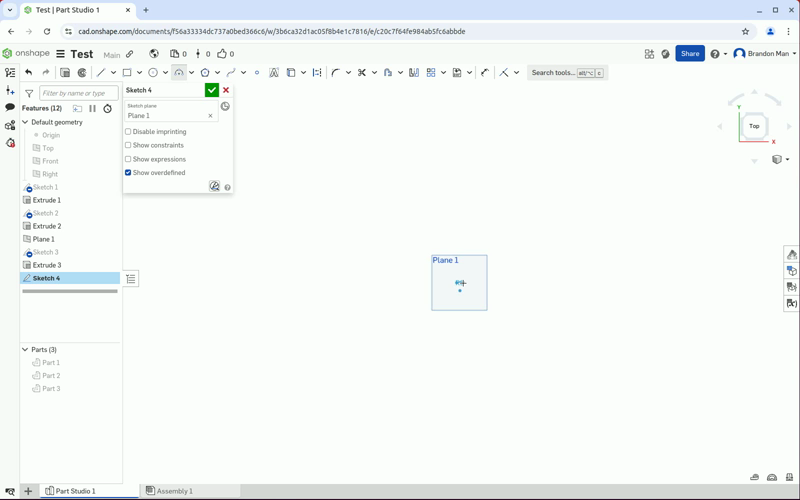
scroll(-6)
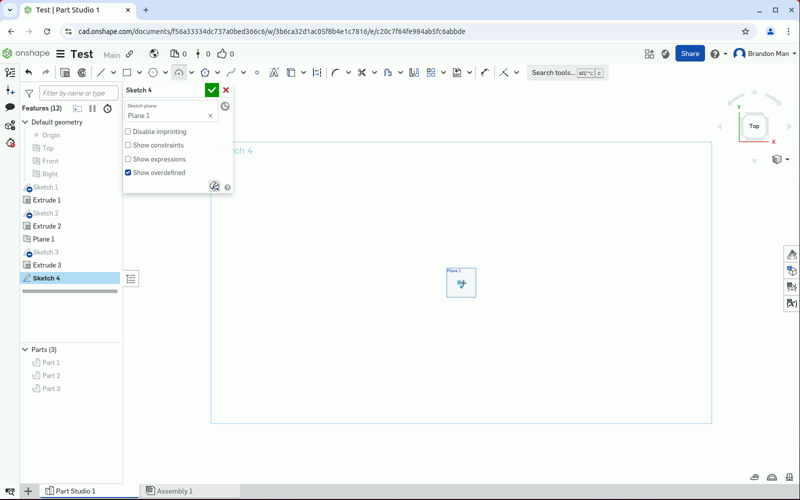
mouse_move(461, 283)
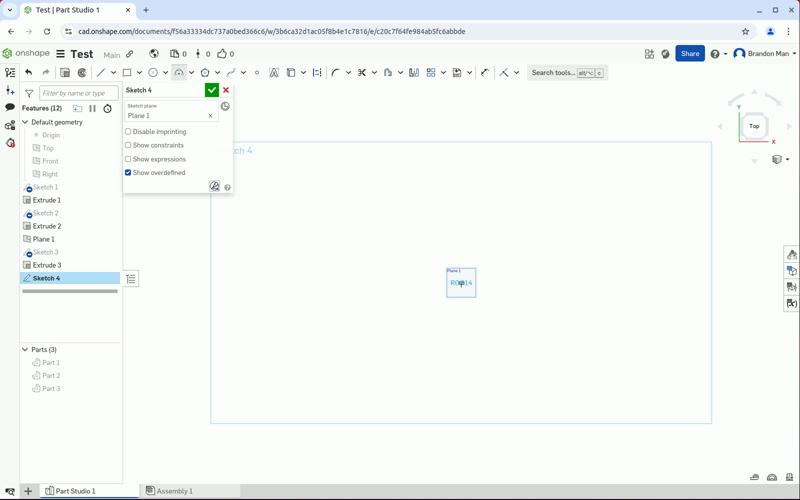
scroll(6)
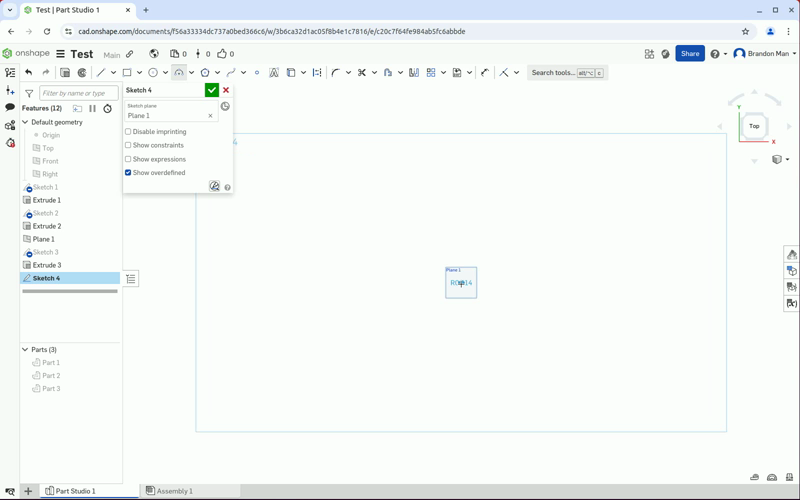
scroll(6)
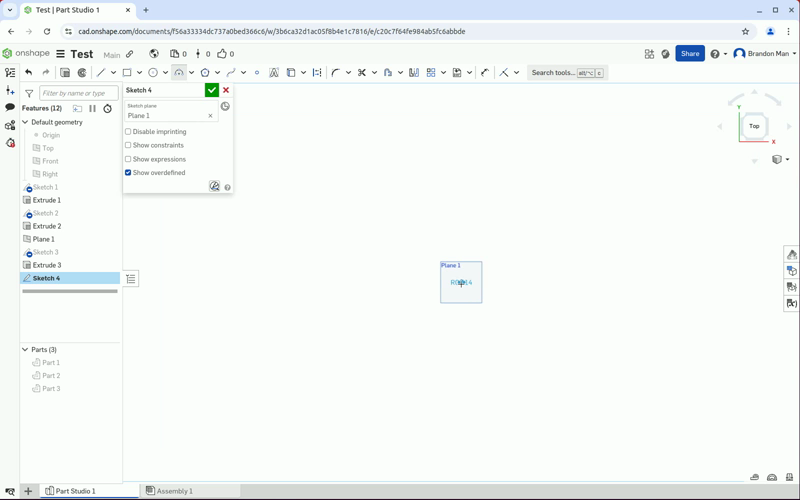
scroll(6)
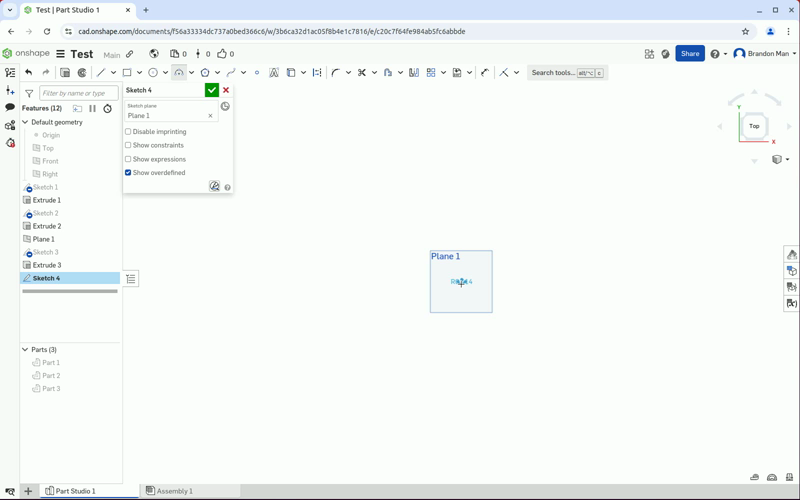
scroll(6)
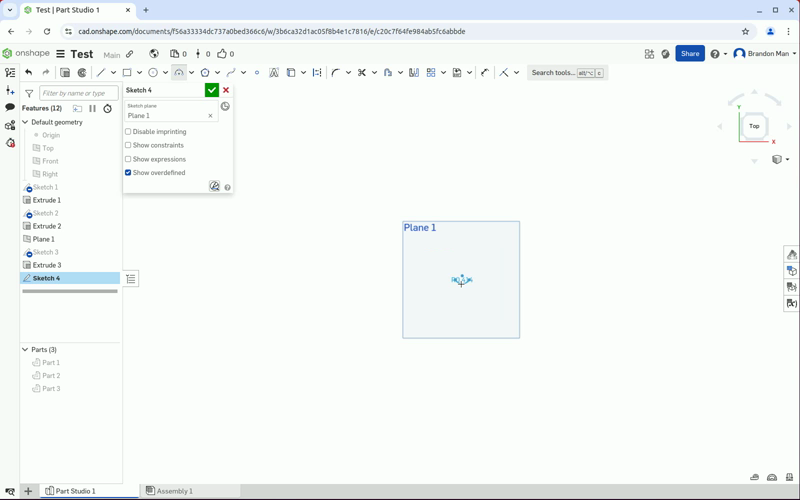
scroll(6)
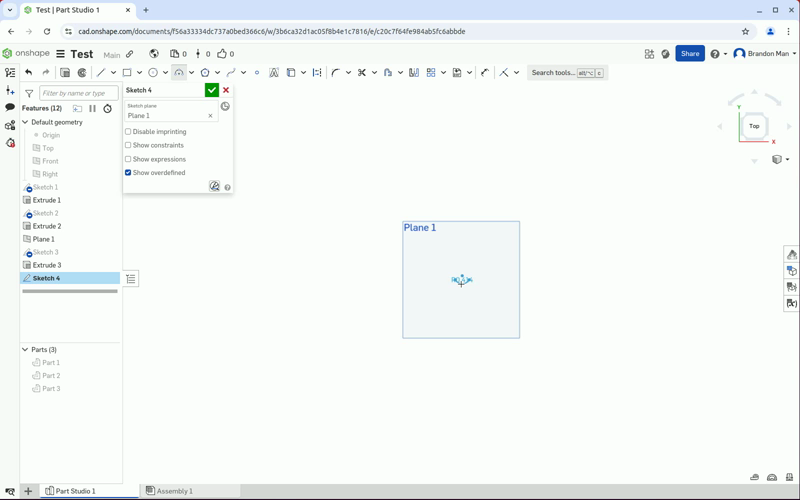
scroll(6)
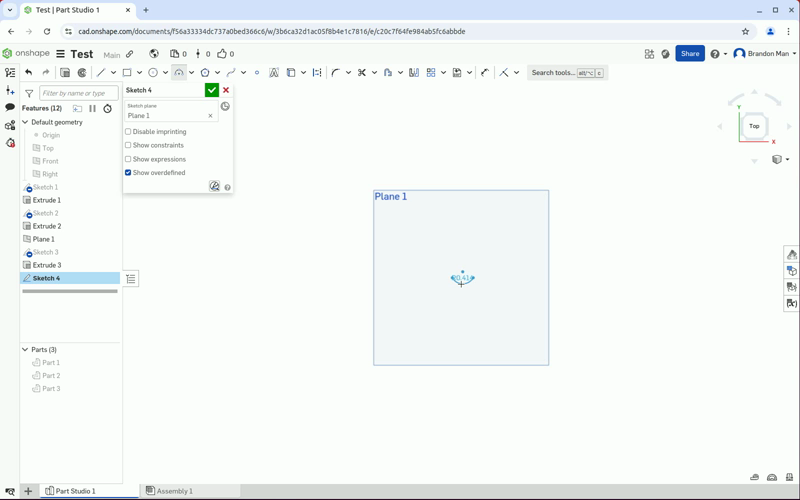
scroll(6)
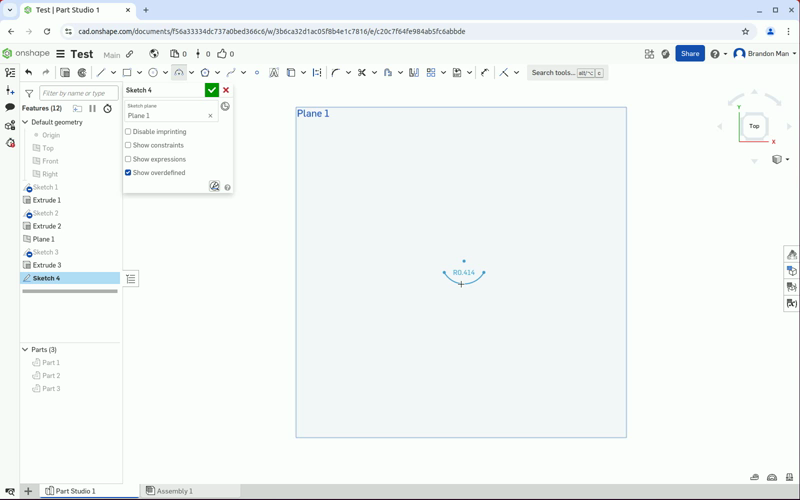
click(461, 283)
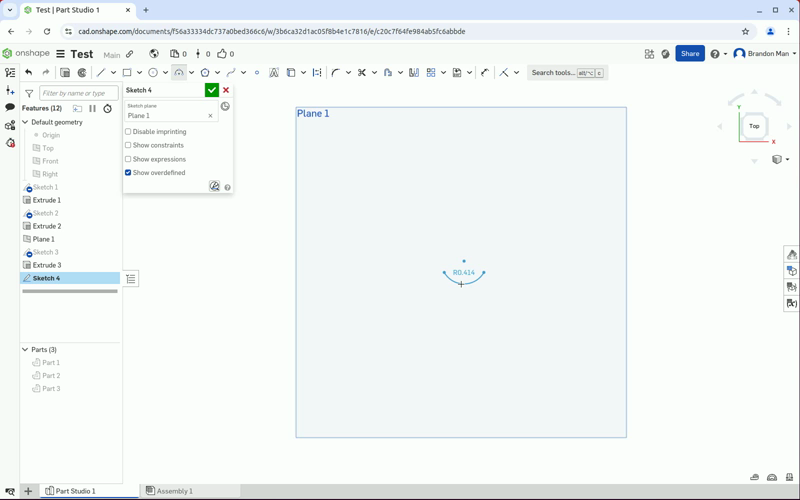
scroll(-6)
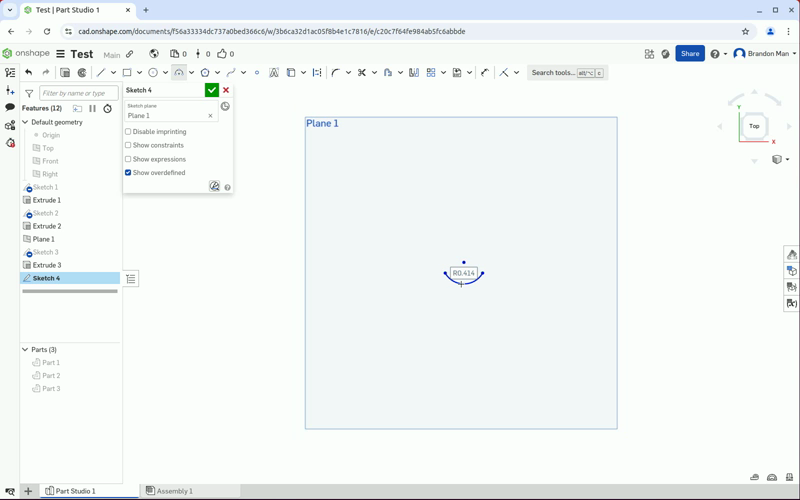
scroll(-6)
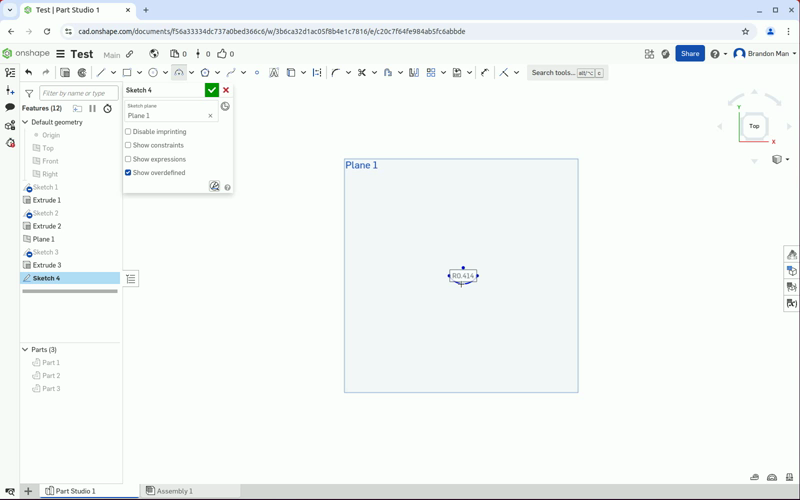
scroll(-6)
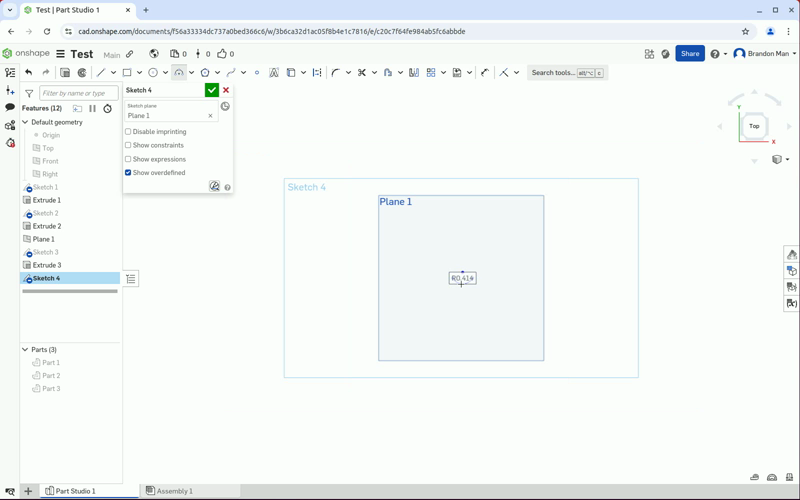
scroll(-6)
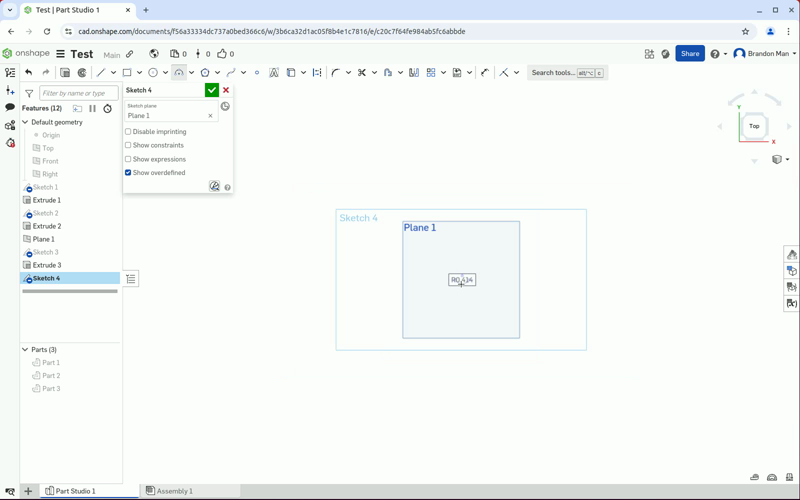
scroll(-6)
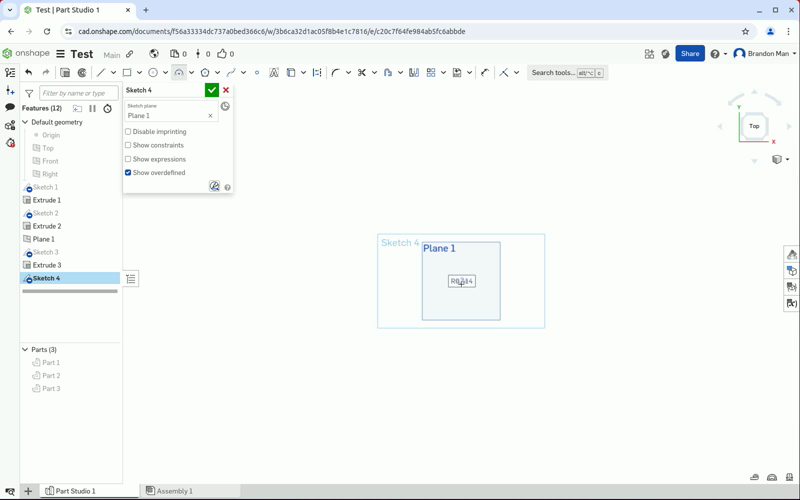
scroll(-6)
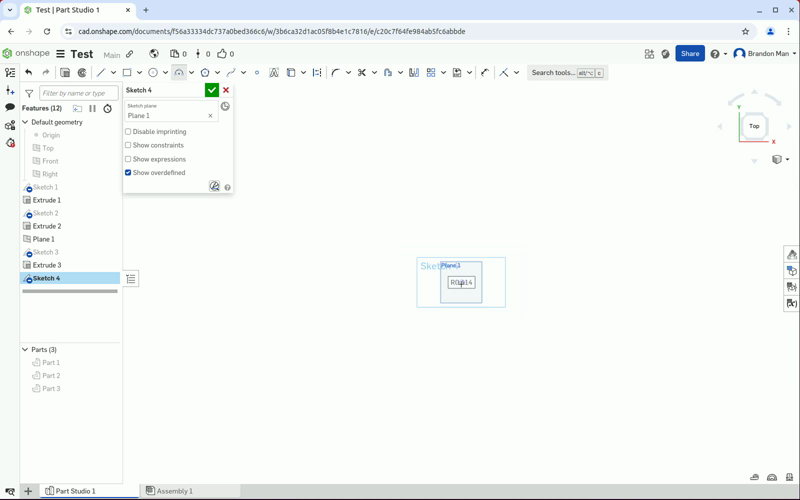
scroll(-6)
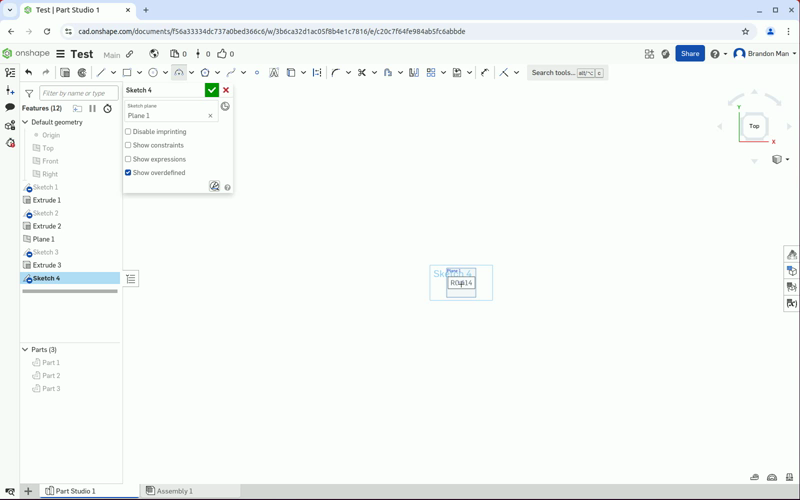
key_up(shift)
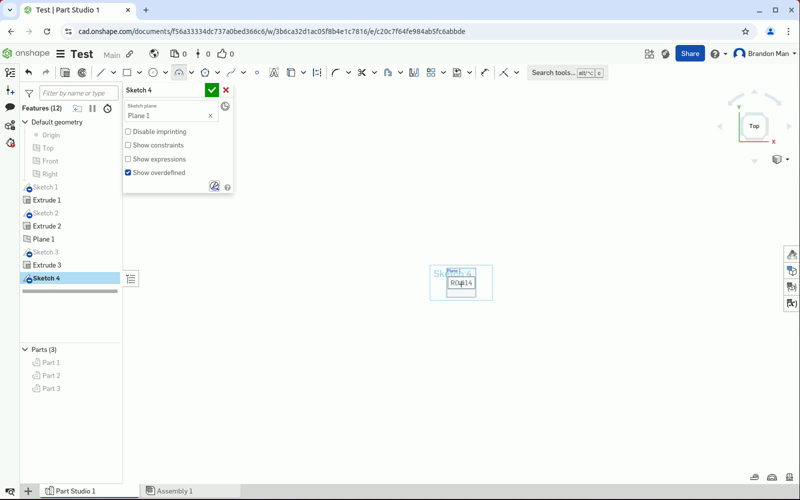
key(esc)
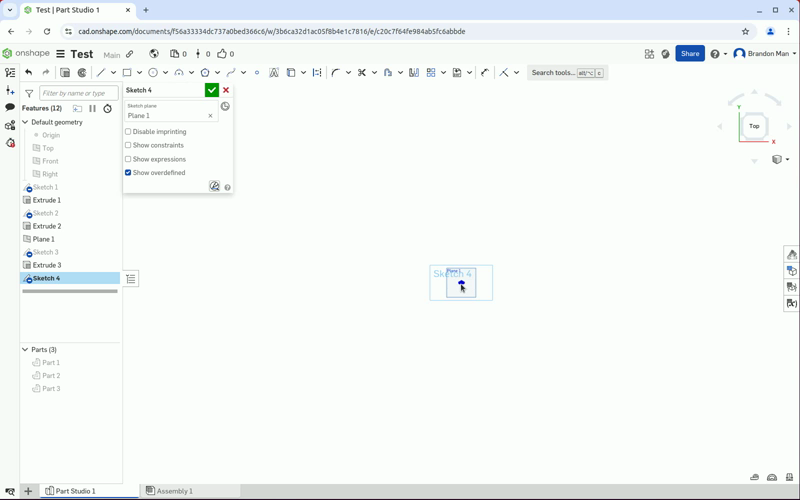
key(l)
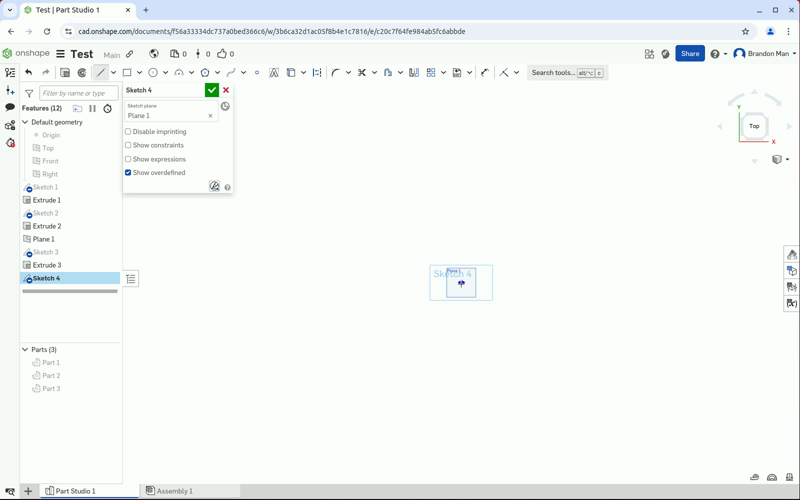
mouse_move(463, 282)
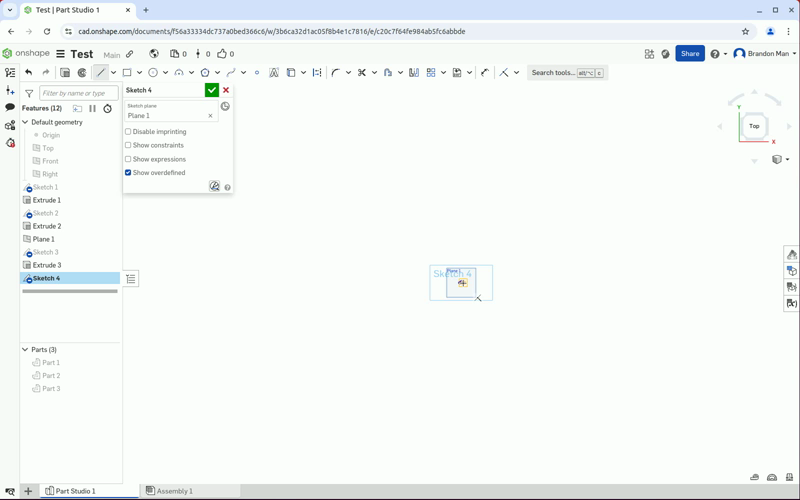
scroll(6)
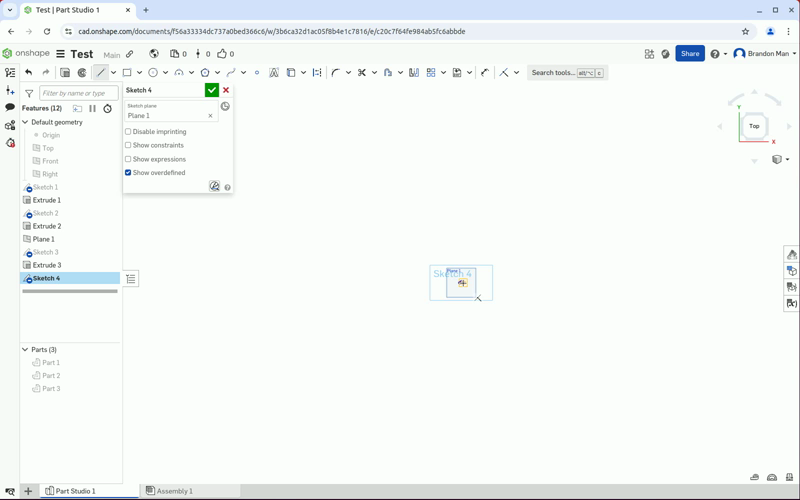
scroll(6)
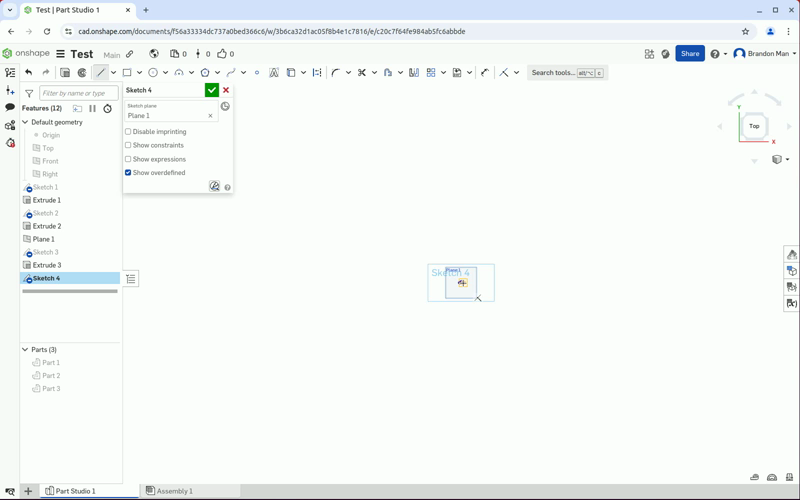
scroll(6)
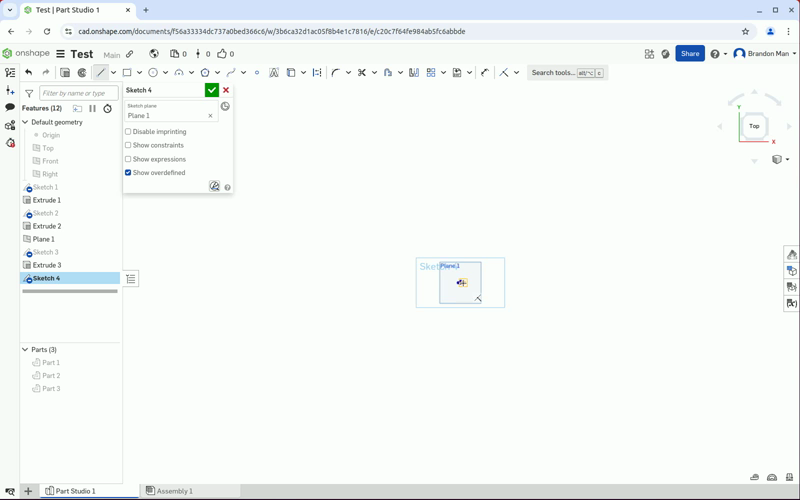
scroll(6)
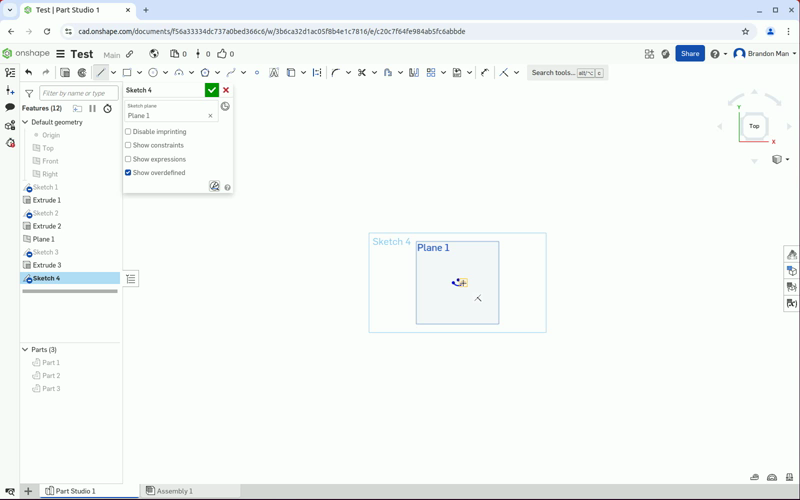
scroll(6)
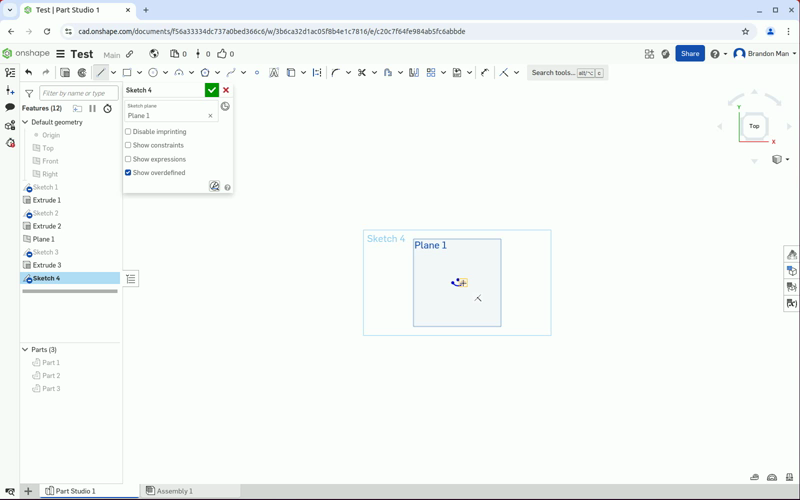
scroll(6)
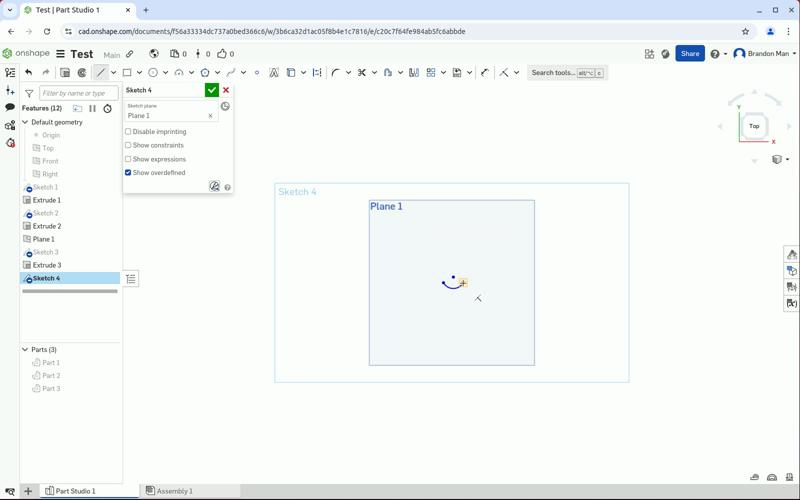
scroll(6)
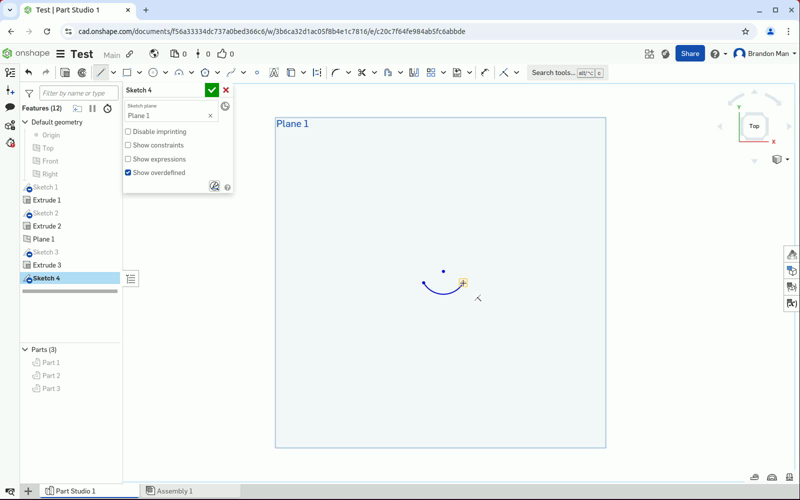
click(463, 282)
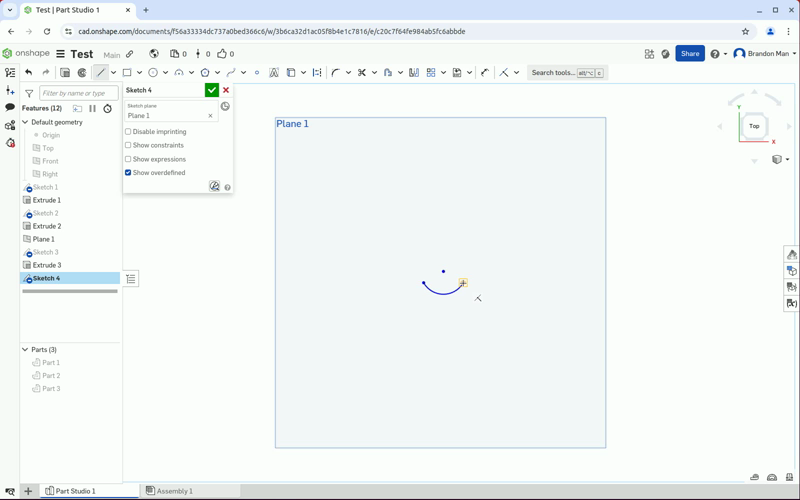
scroll(-6)
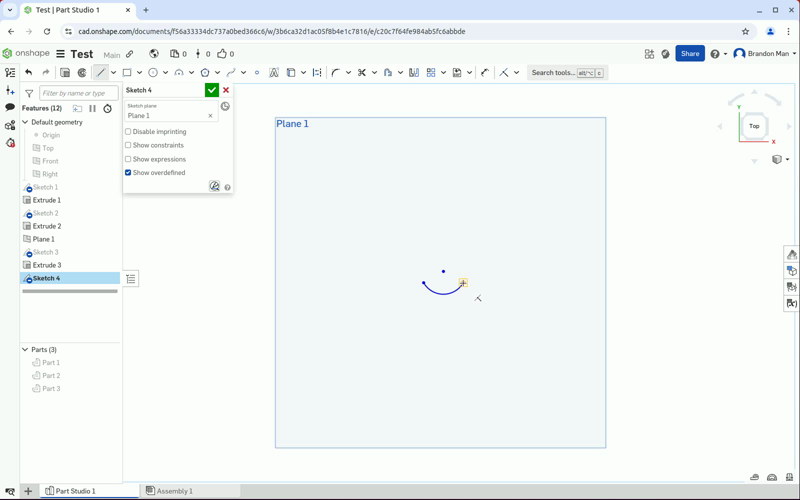
scroll(-6)
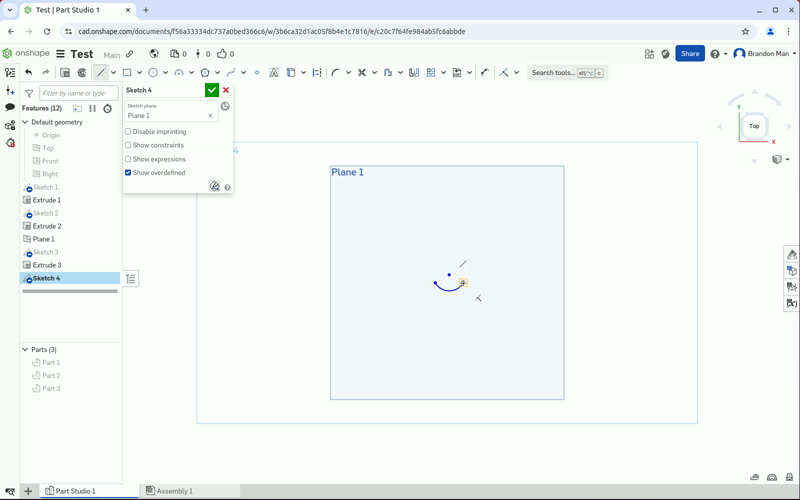
scroll(-6)
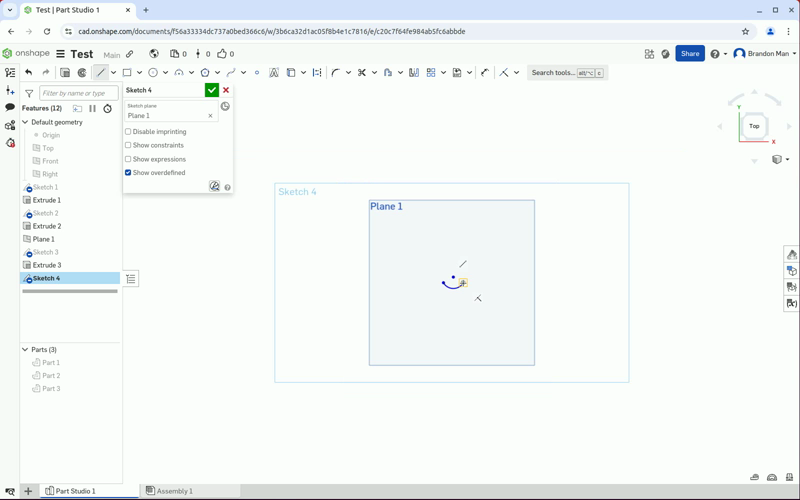
scroll(-6)
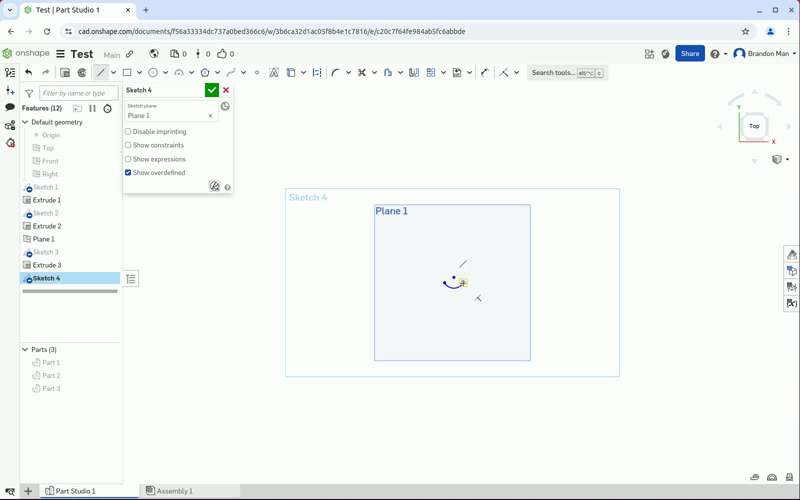
scroll(-6)
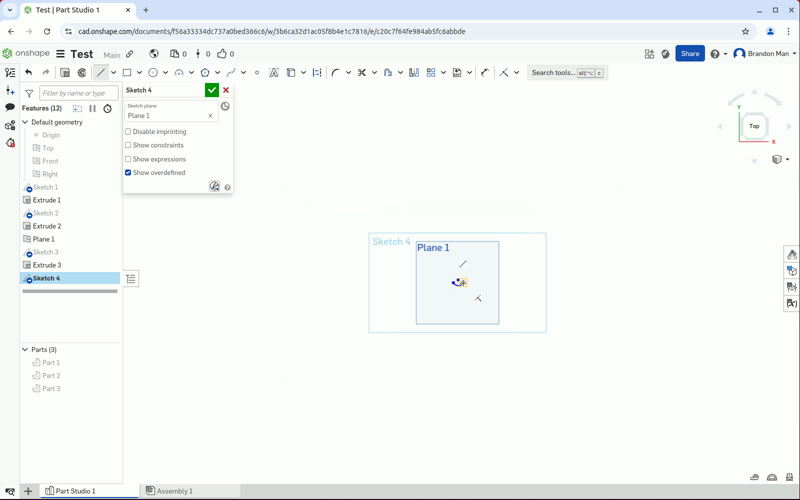
scroll(-6)
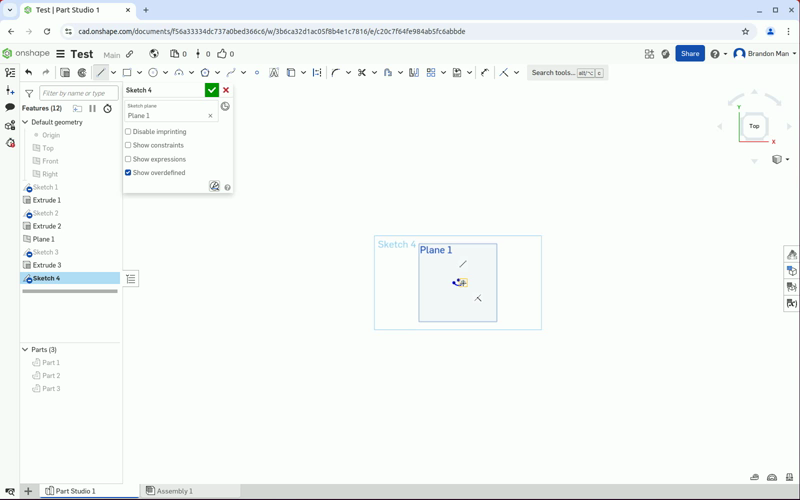
scroll(-6)
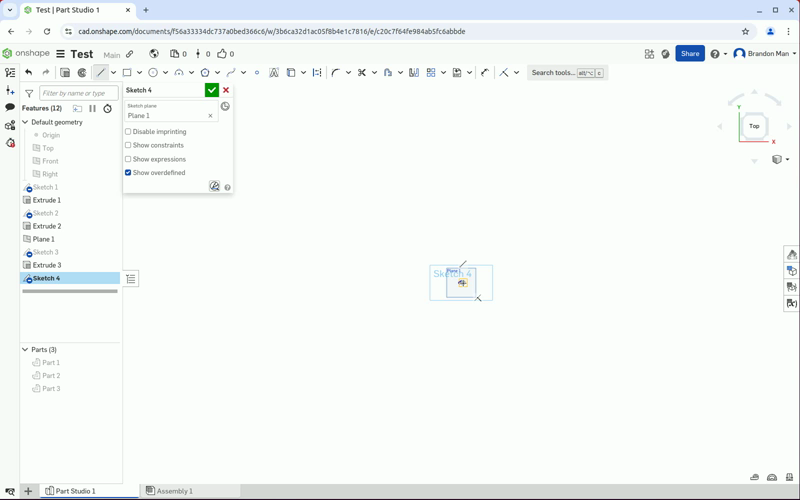
key_down(shift)
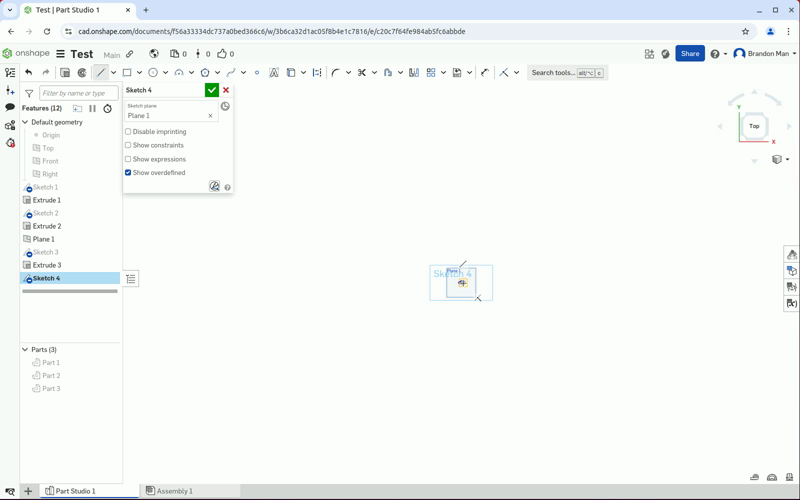
mouse_move(493, 282)
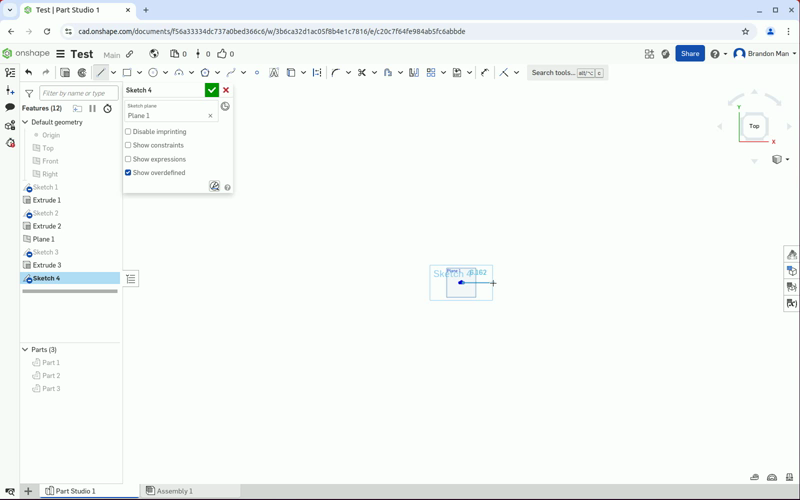
mouse_move(461, 282)
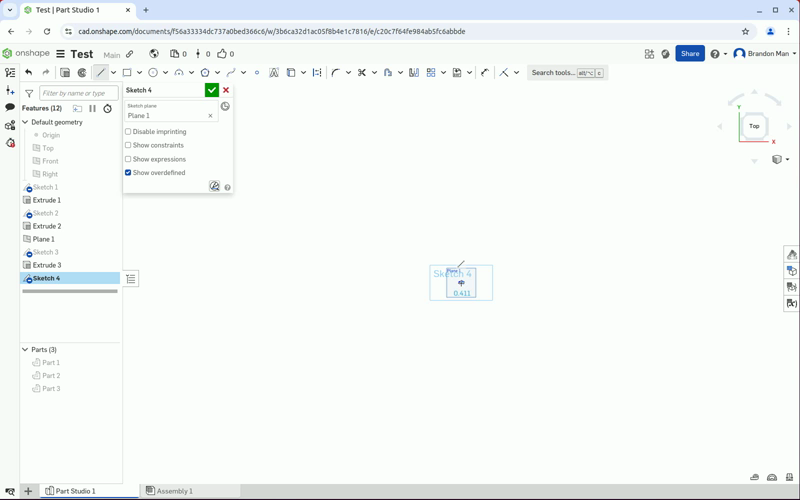
scroll(6)
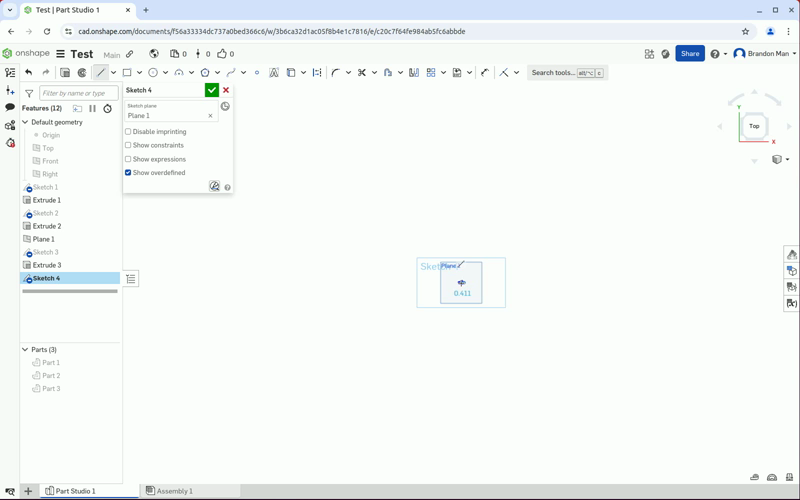
scroll(6)
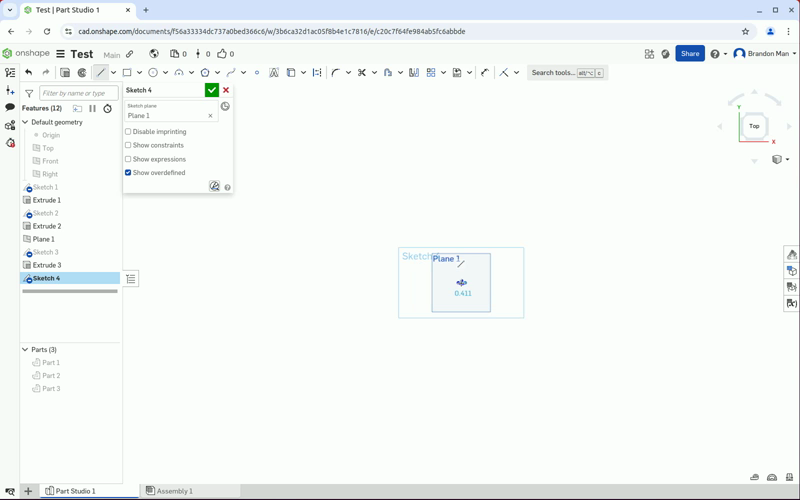
scroll(6)
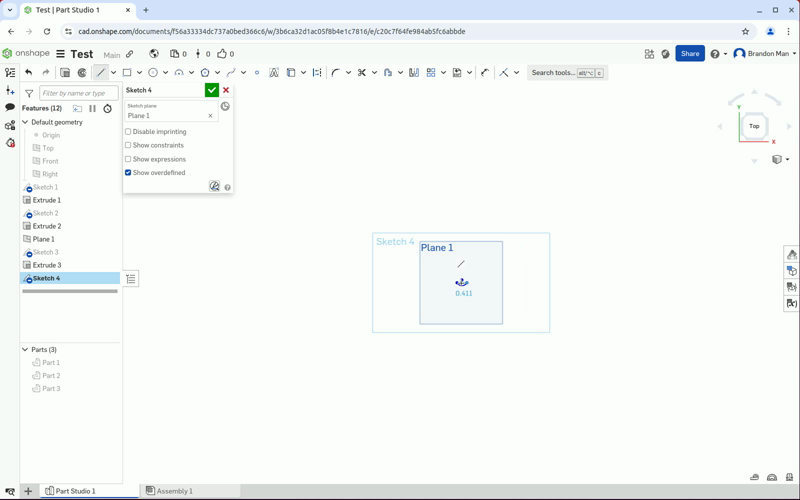
scroll(6)
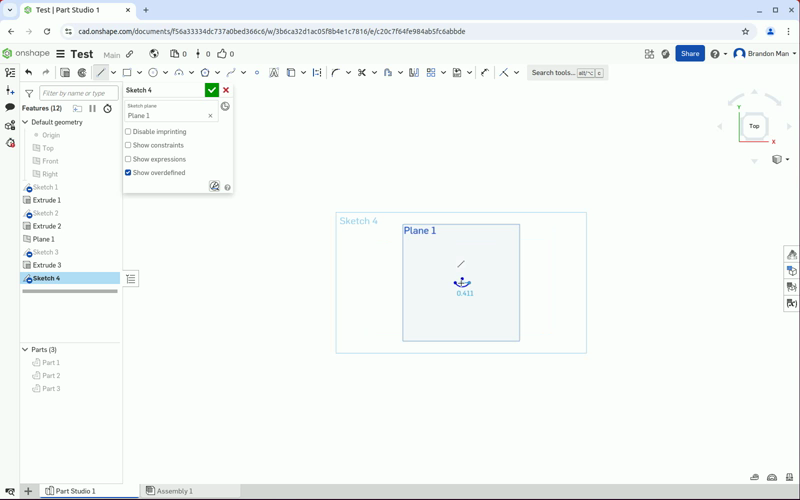
scroll(6)
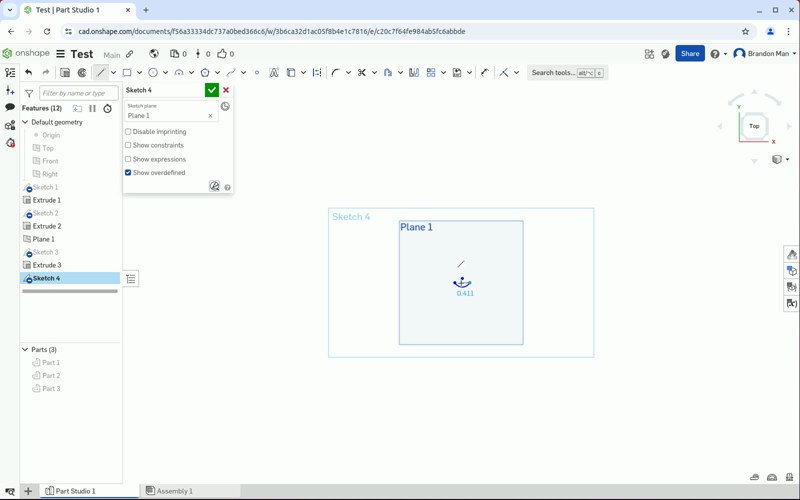
scroll(6)
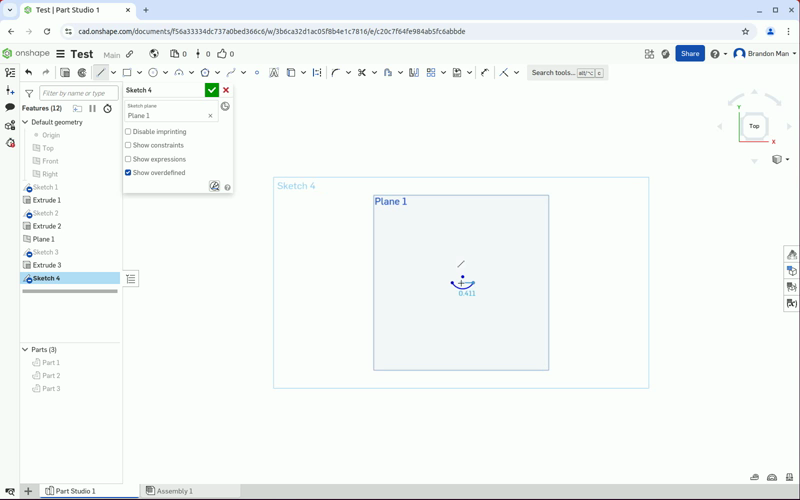
scroll(6)
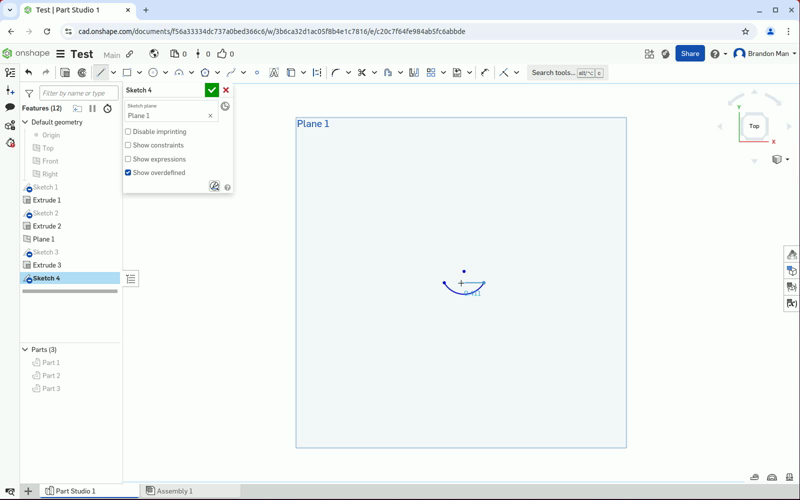
click(461, 282)
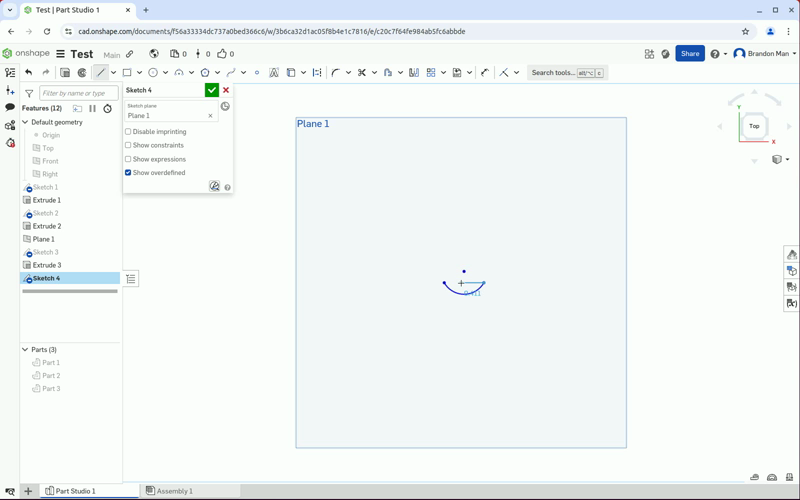
scroll(-6)
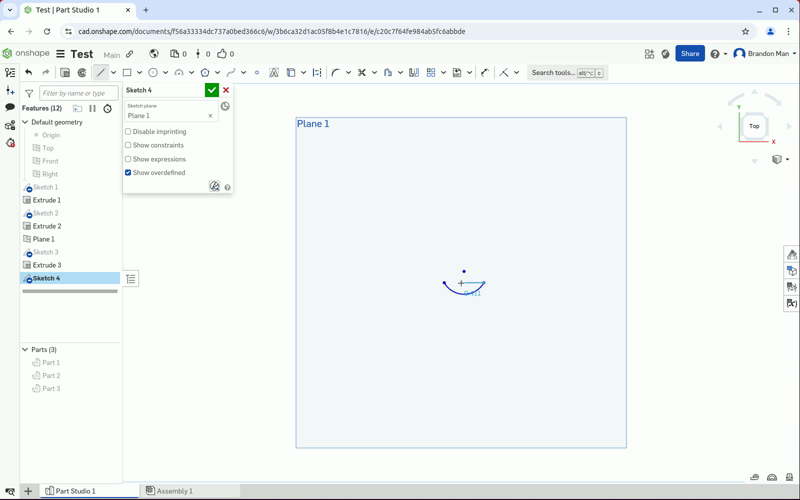
scroll(-6)
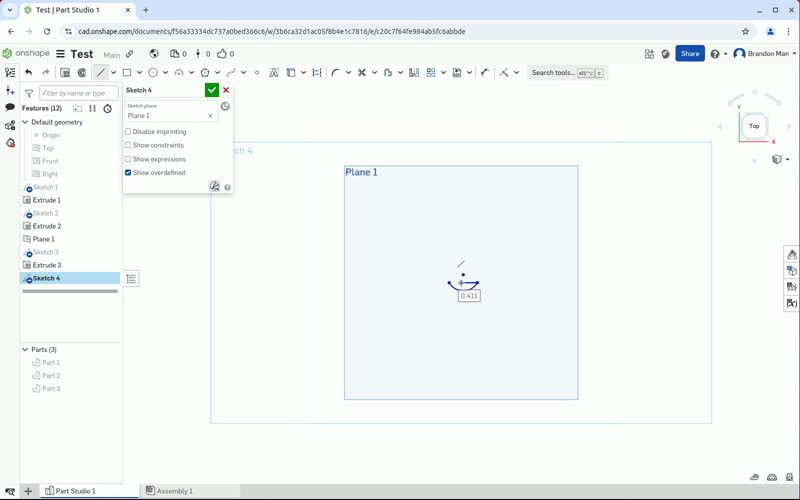
scroll(-6)
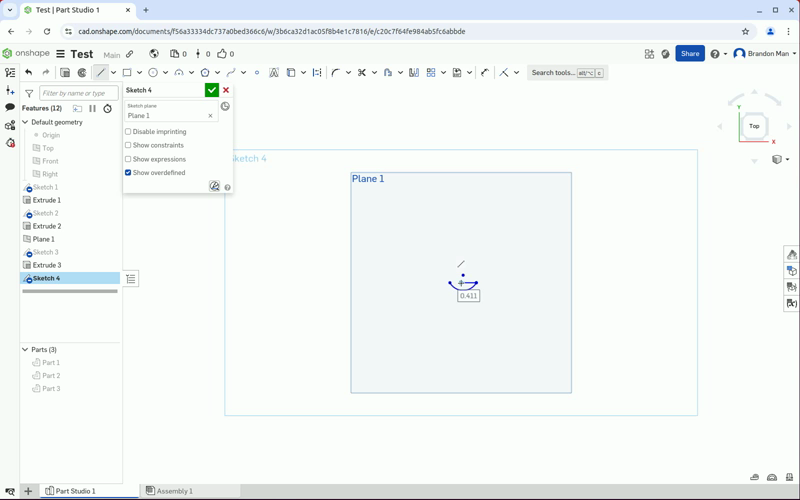
scroll(-6)
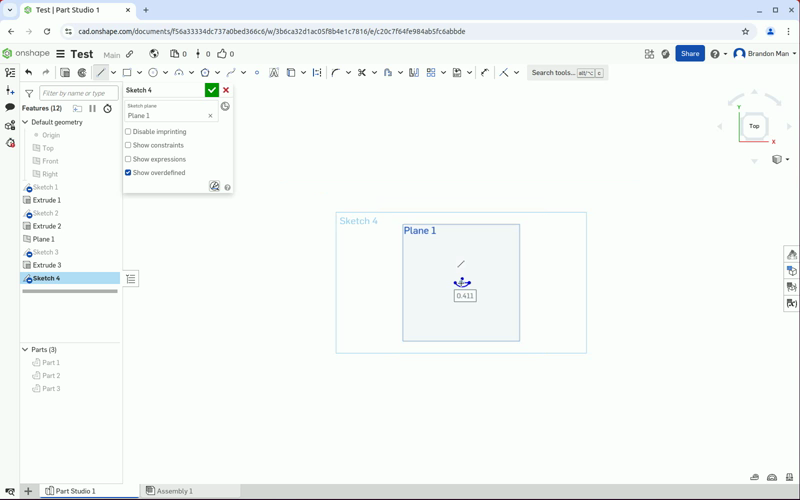
scroll(-6)
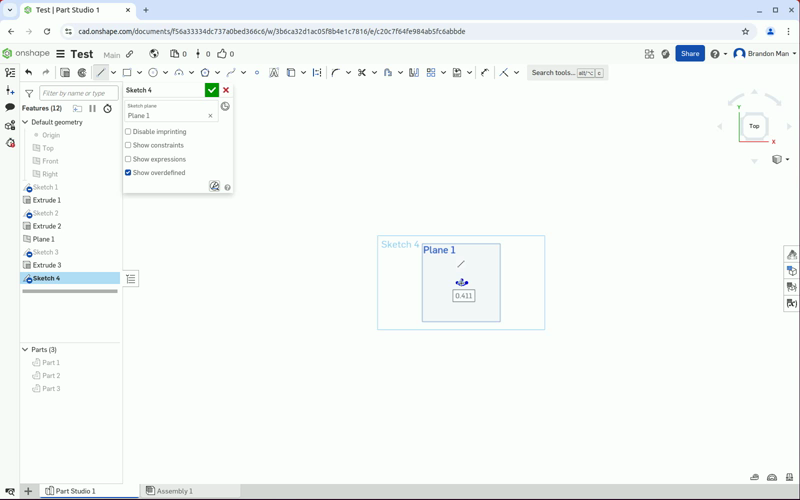
scroll(-6)
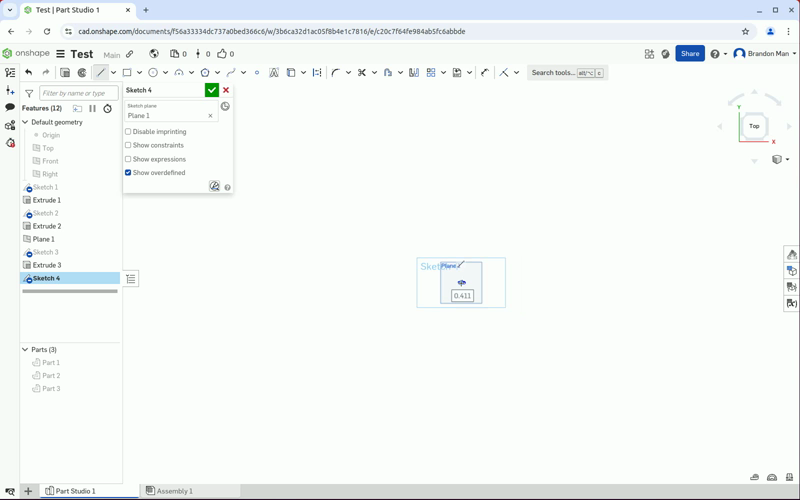
scroll(-6)
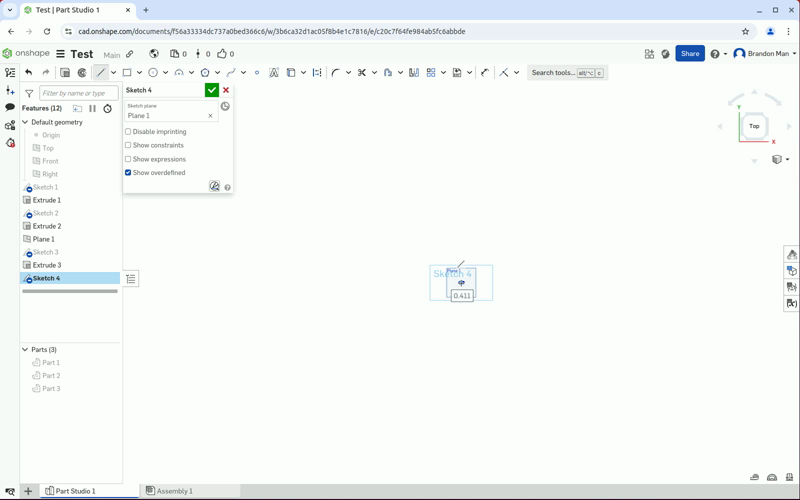
key_up(shift)
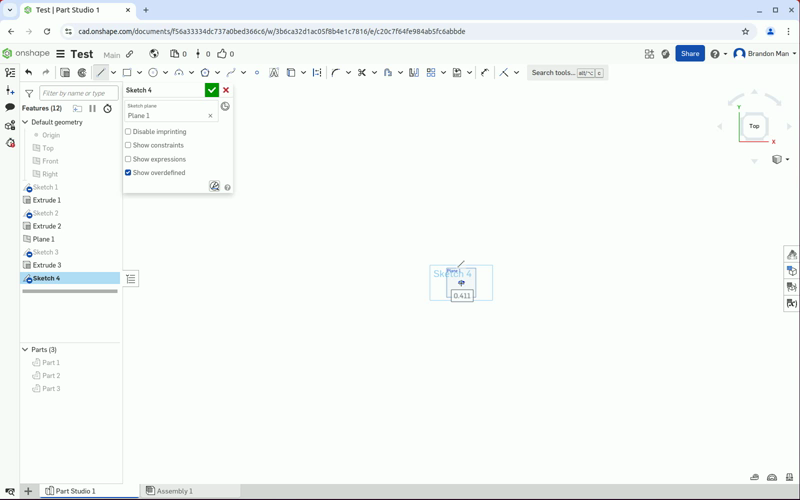
mouse_move(491, 282)
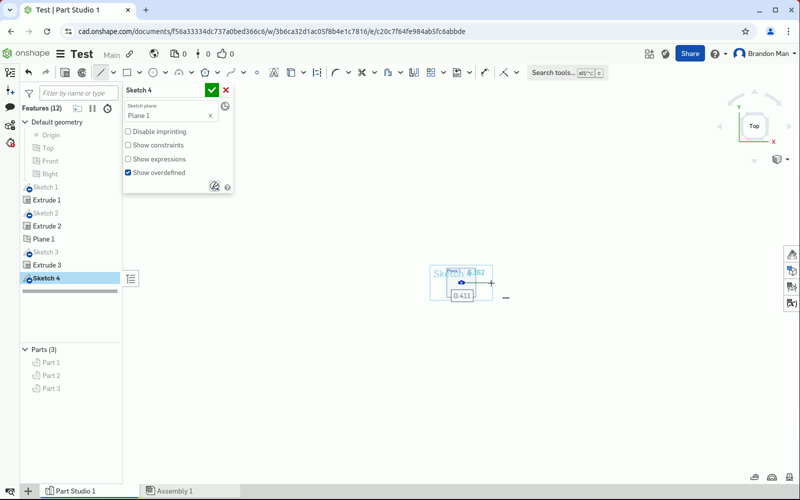
key_down(shift)
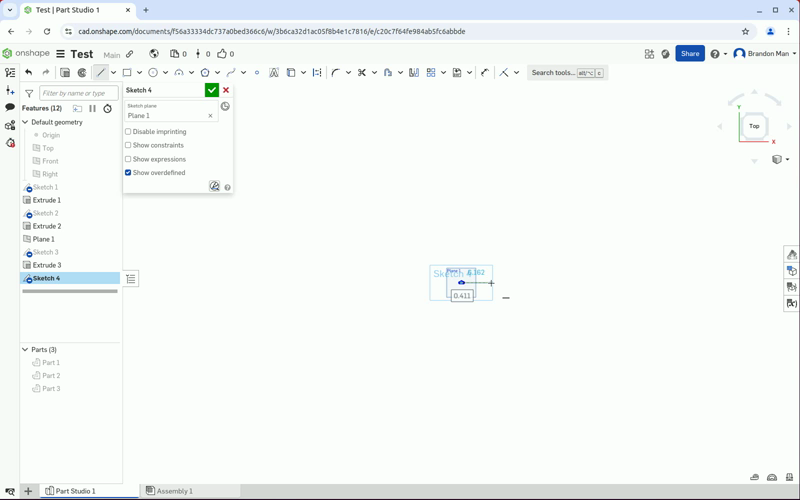
mouse_move(459, 282)
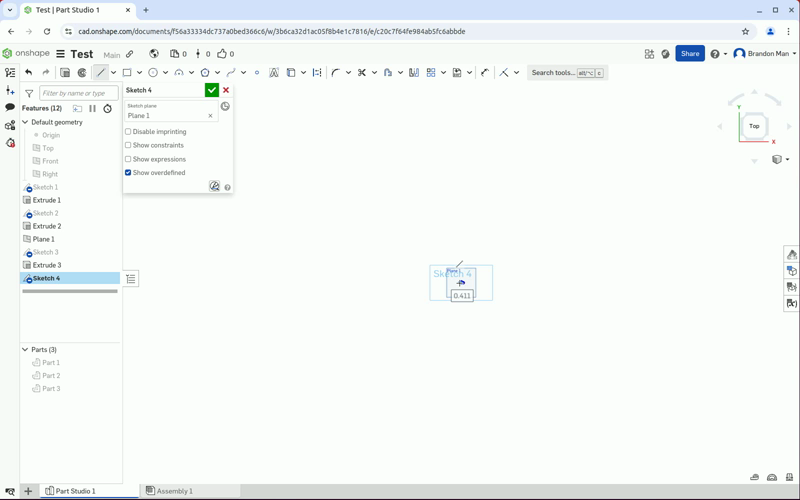
scroll(6)
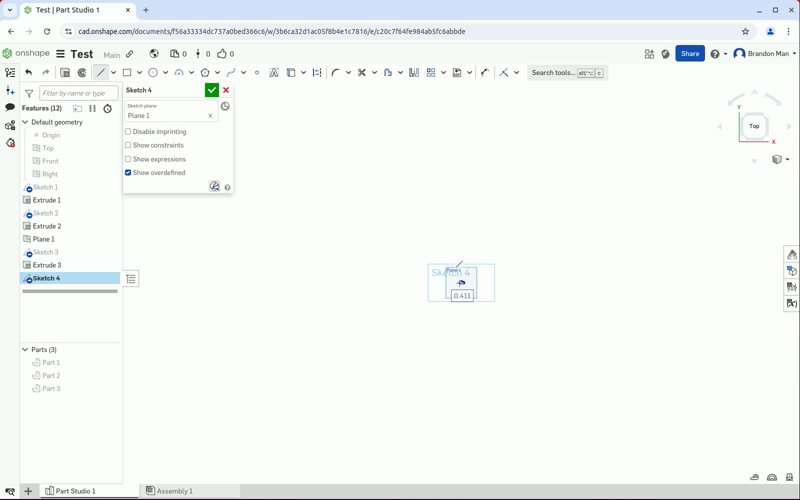
scroll(6)
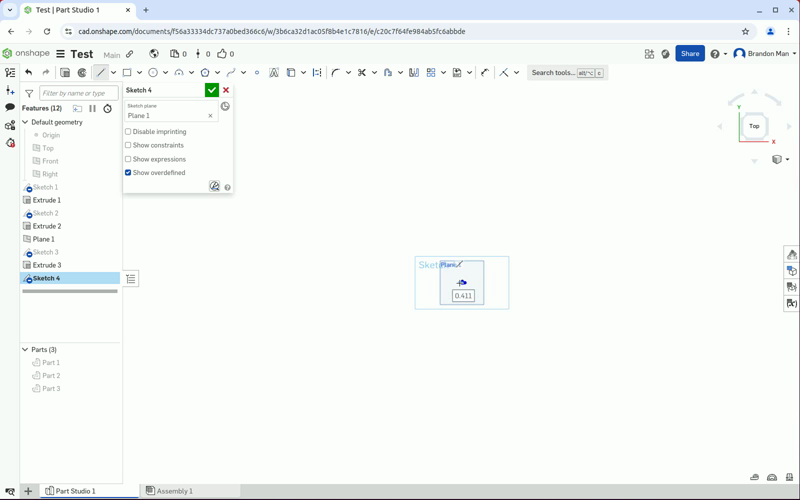
scroll(6)
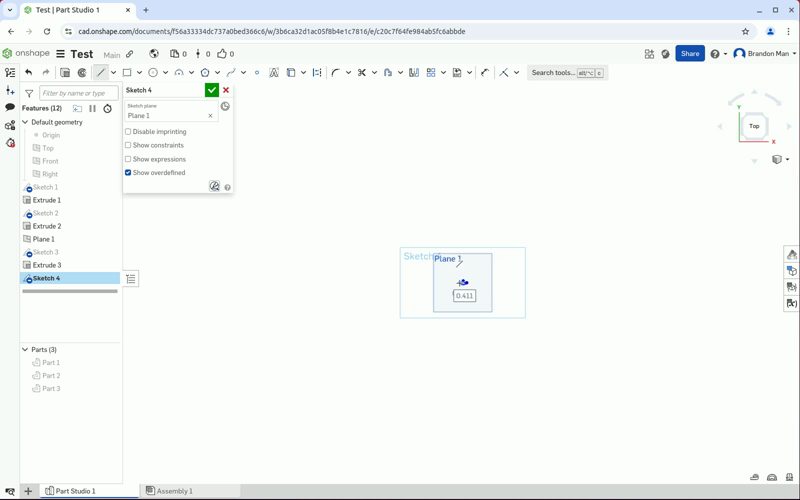
scroll(6)
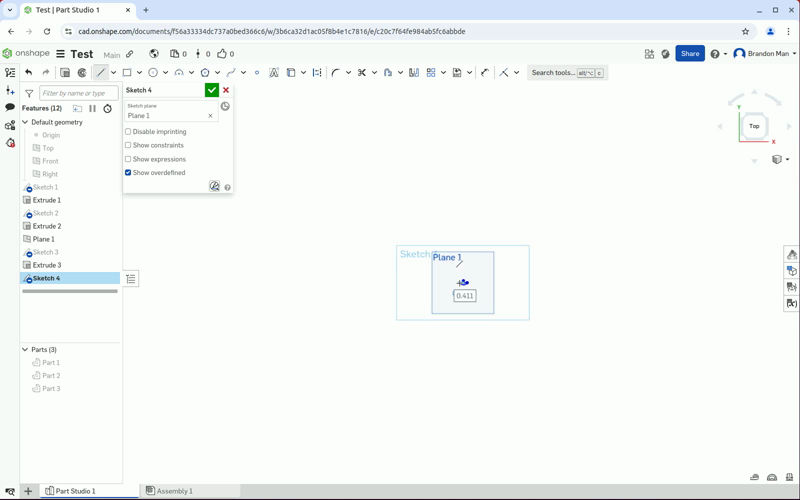
scroll(6)
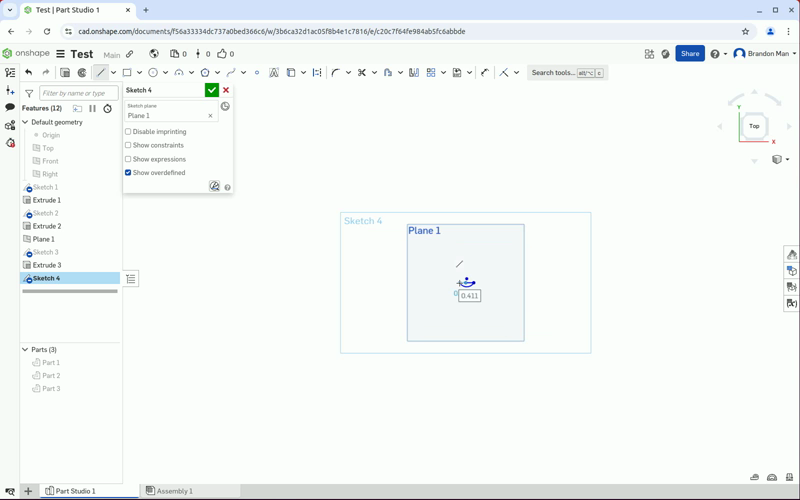
scroll(6)
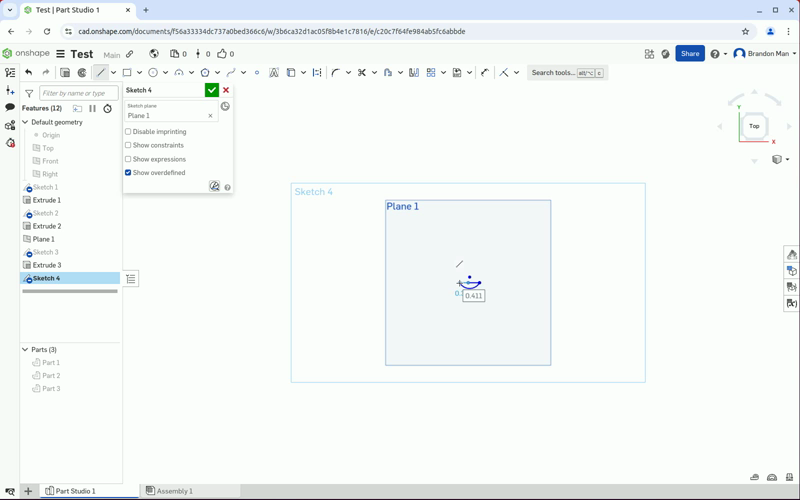
scroll(6)
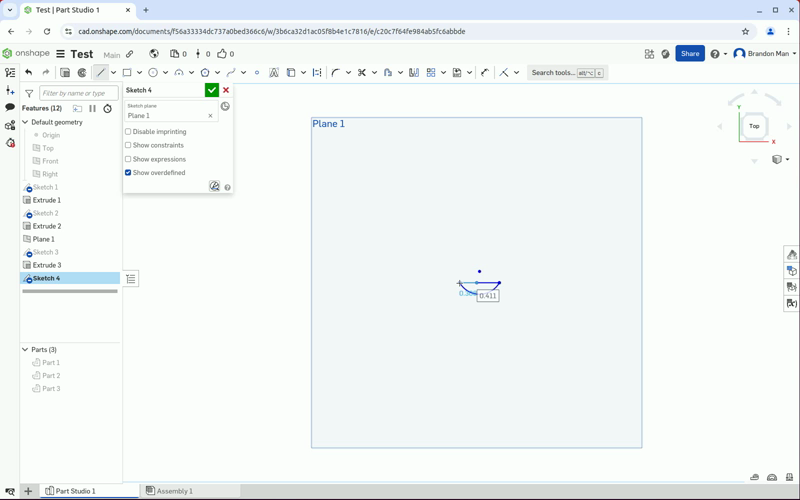
key_up(shift)
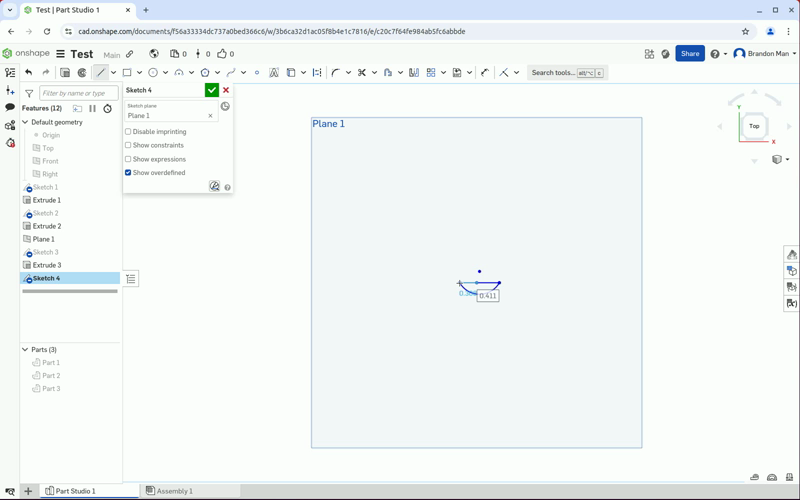
click(459, 282)
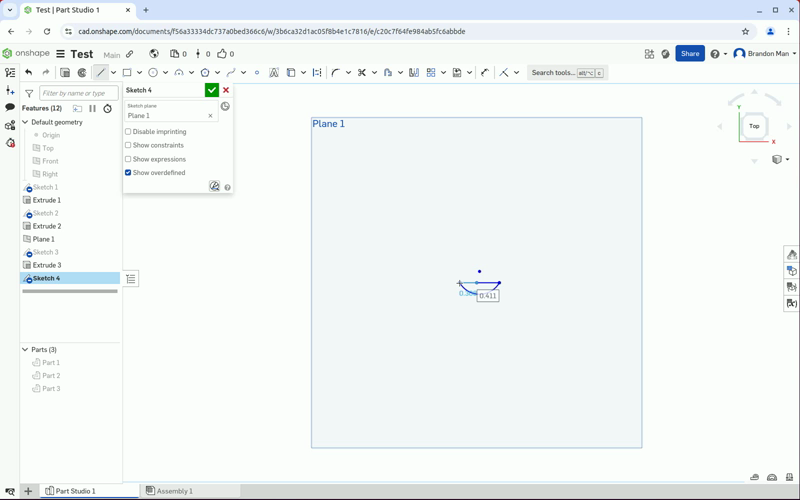
scroll(-6)
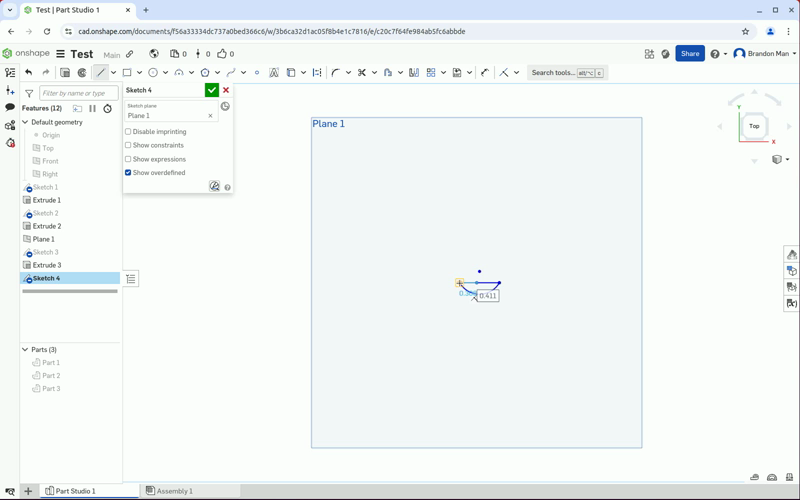
scroll(-6)
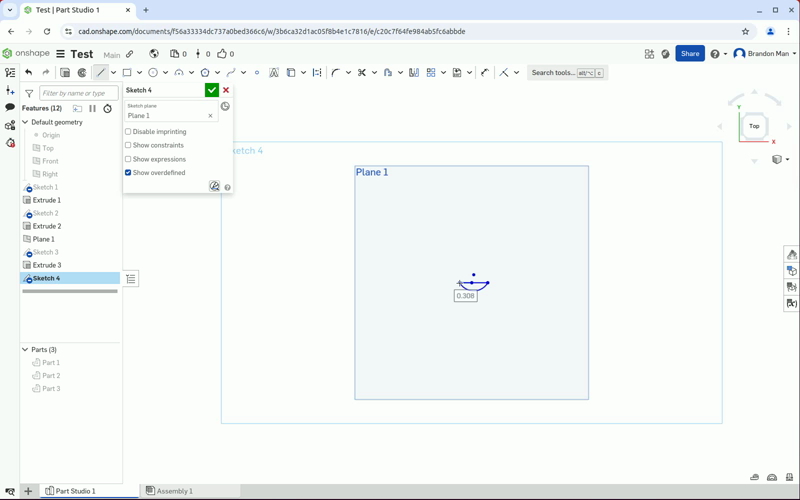
scroll(-6)
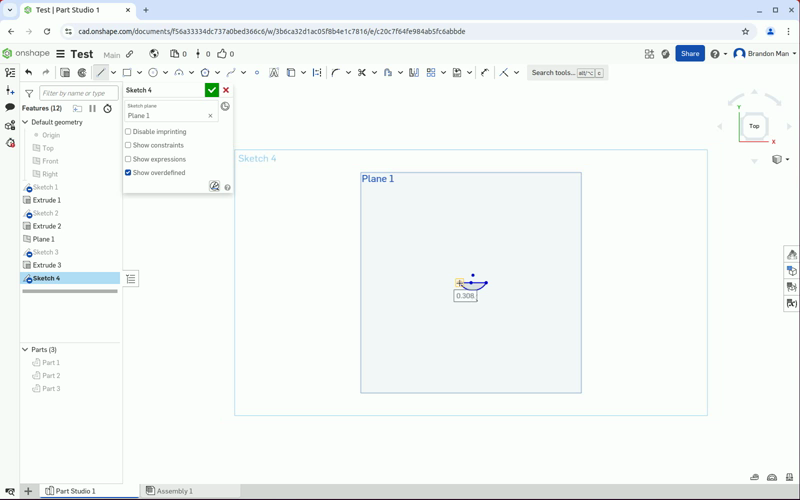
scroll(-6)
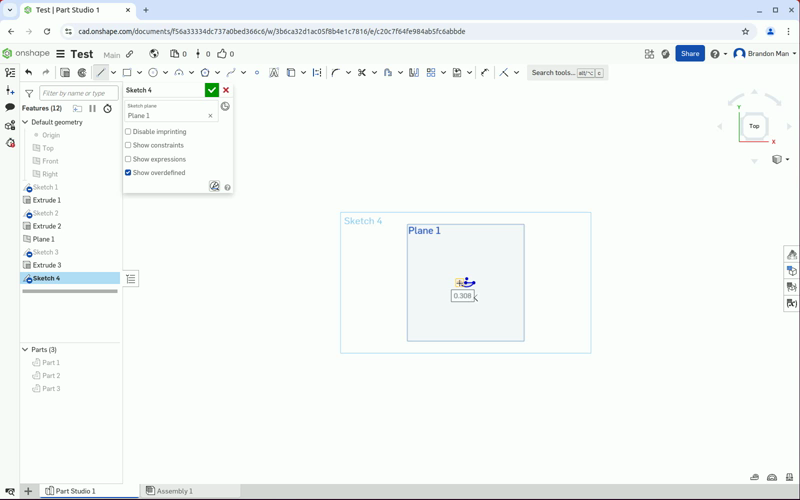
scroll(-6)
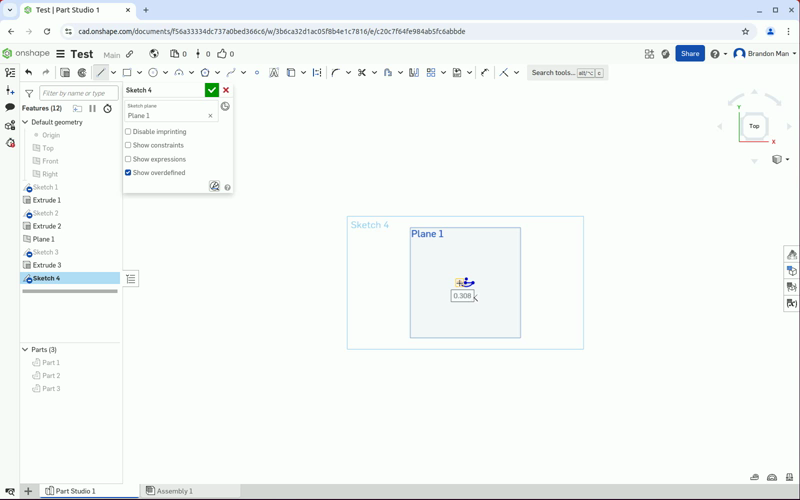
scroll(-6)
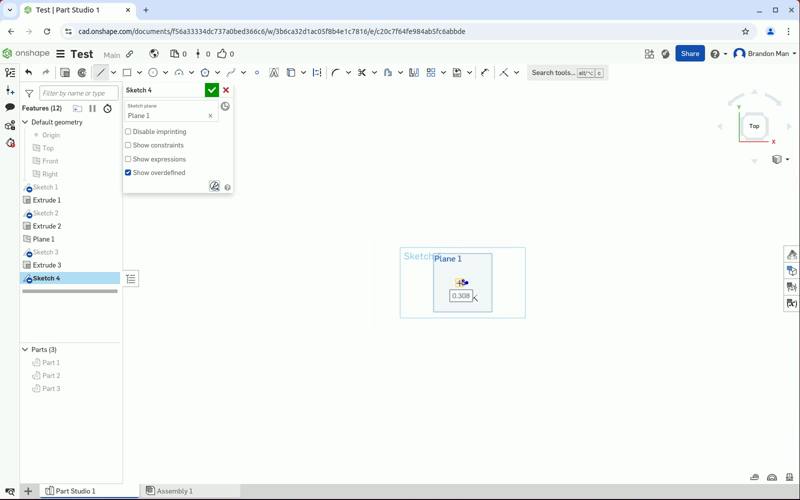
scroll(-6)
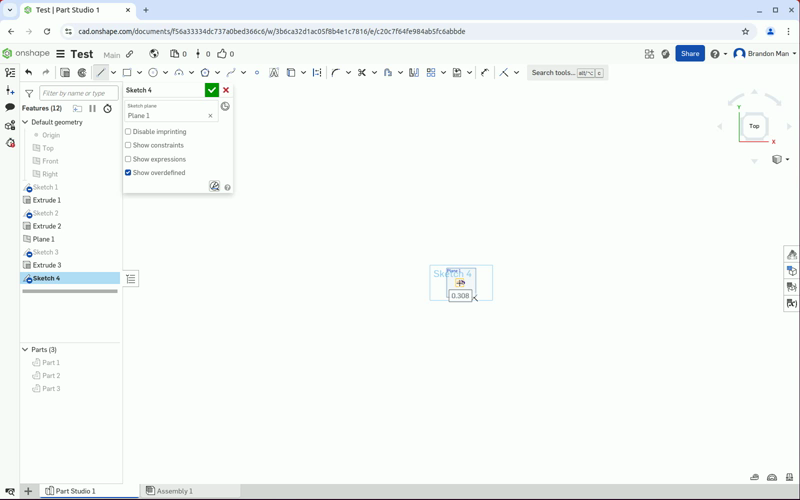
key(esc)
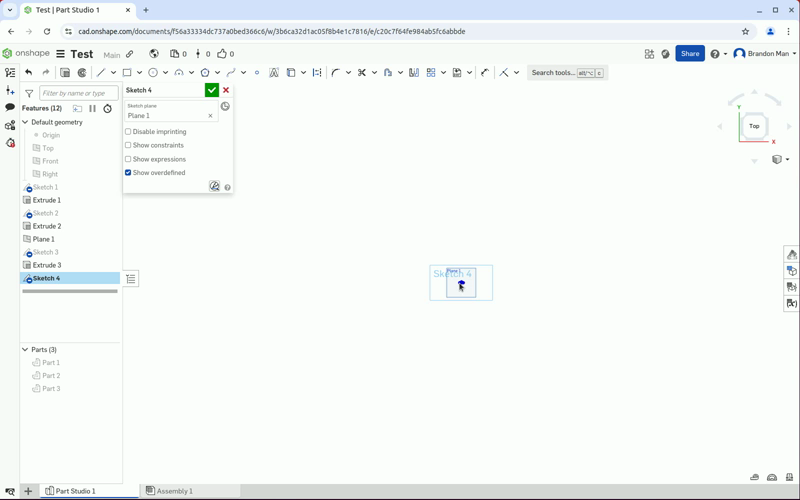
mouse_move(462, 282)
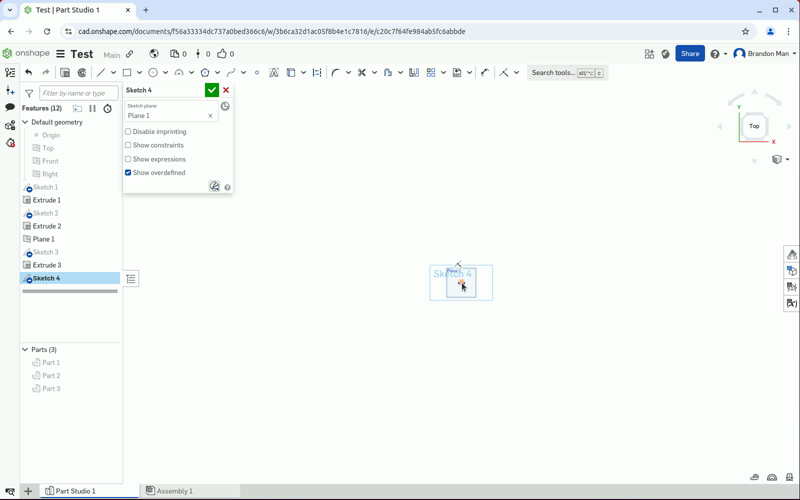
scroll(6)
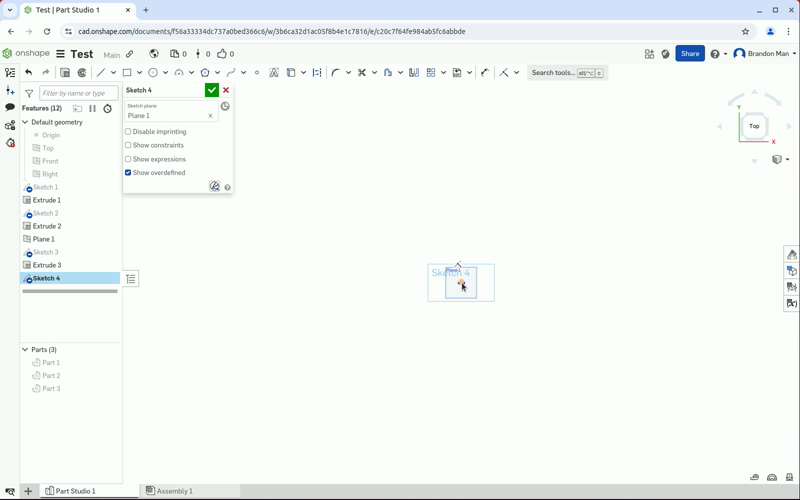
scroll(6)
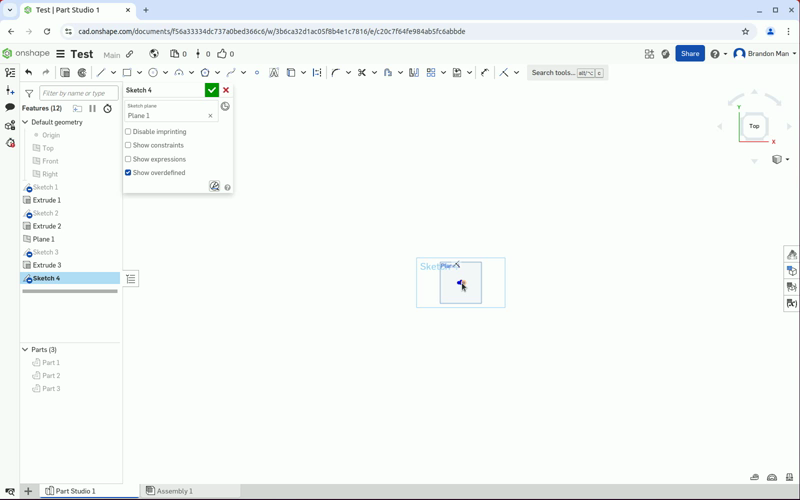
scroll(6)
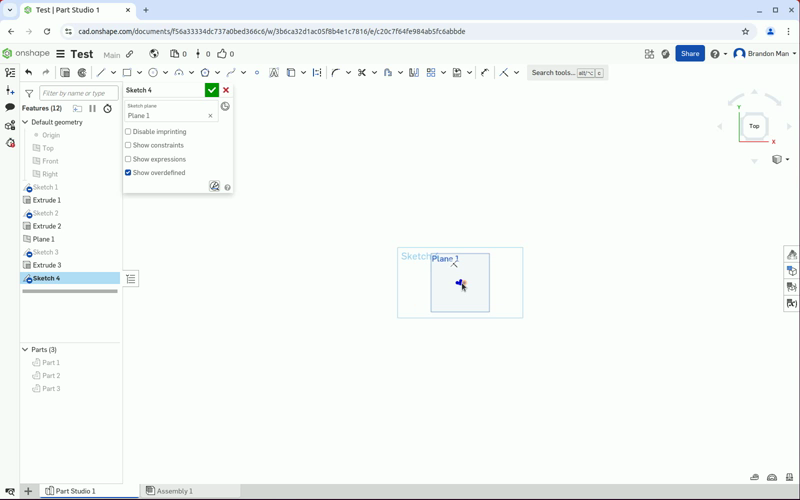
scroll(6)
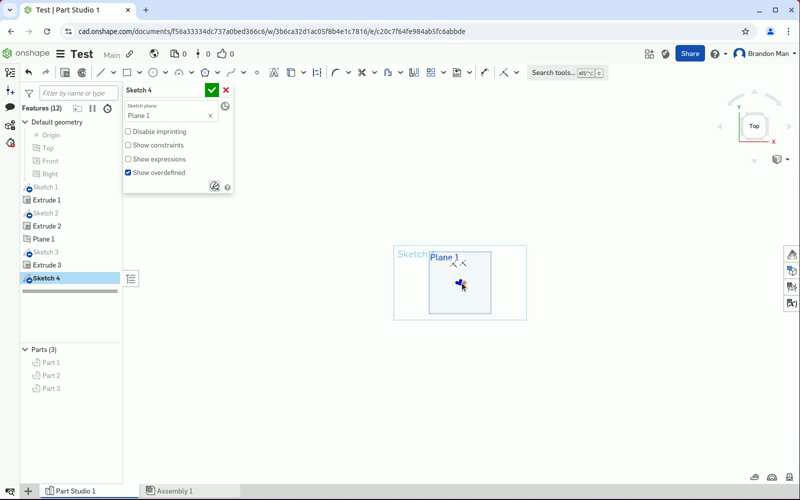
scroll(6)
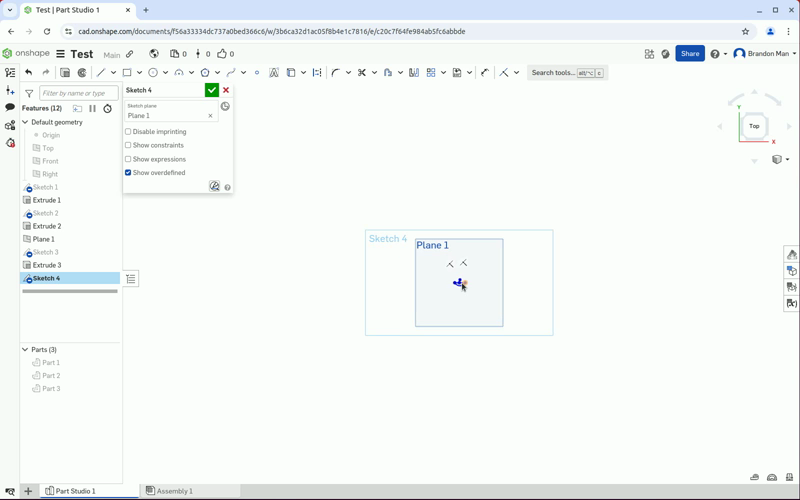
scroll(6)
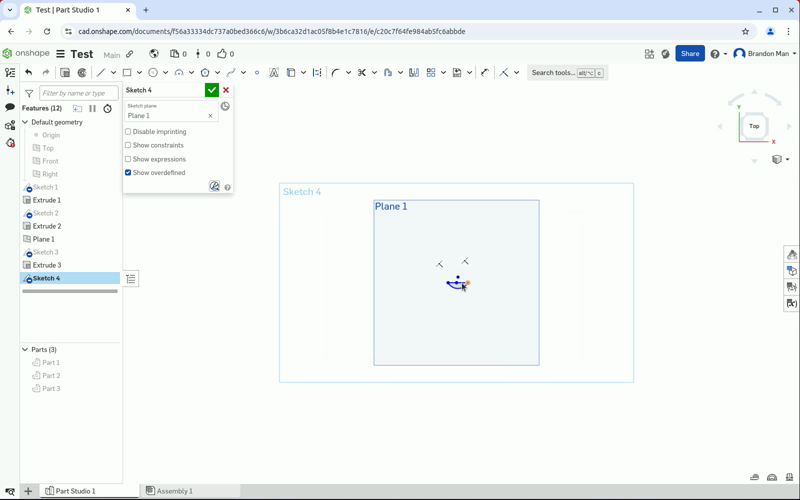
scroll(6)
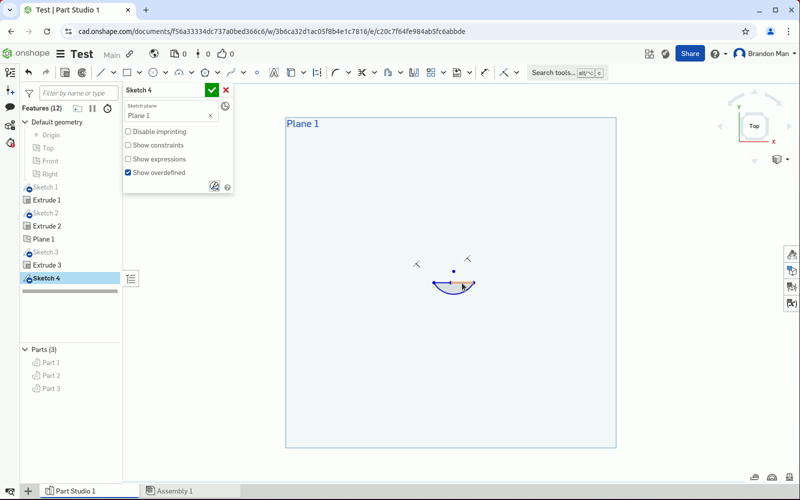
click(462, 282)
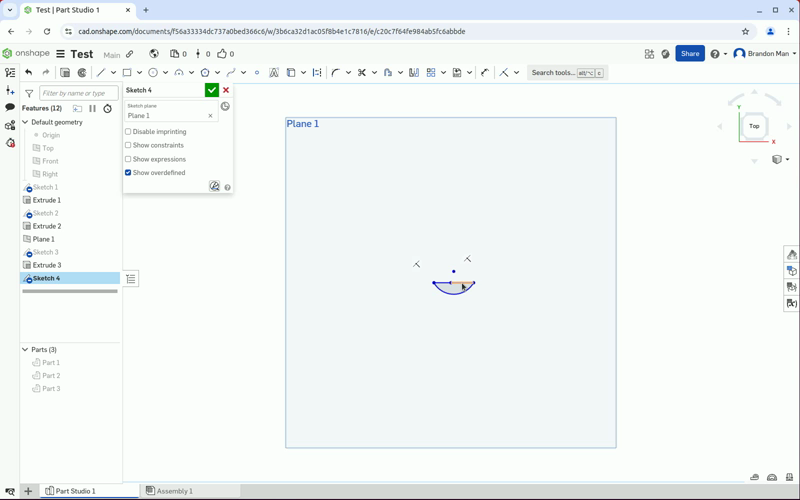
scroll(-6)
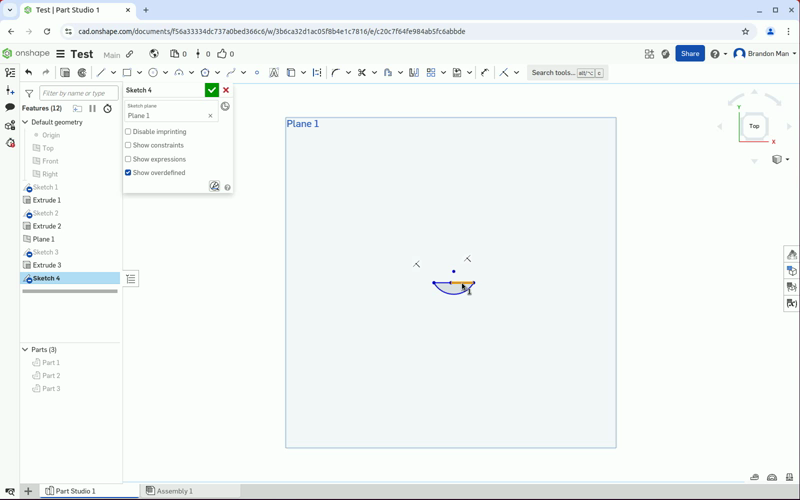
scroll(-6)
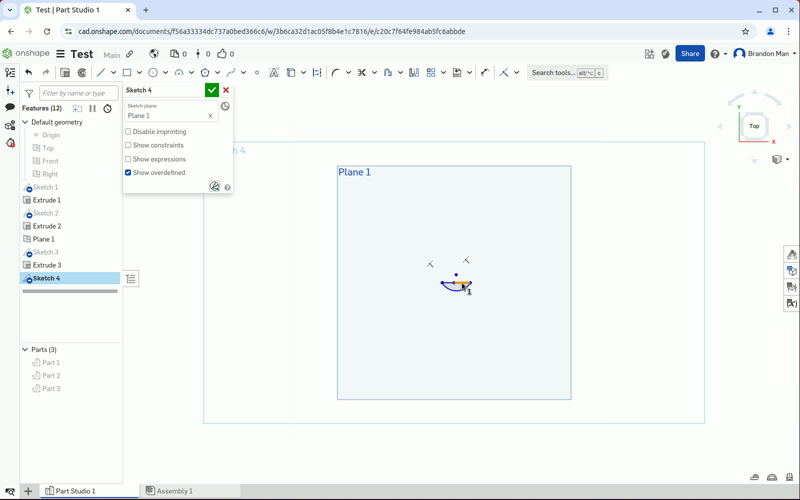
scroll(-6)
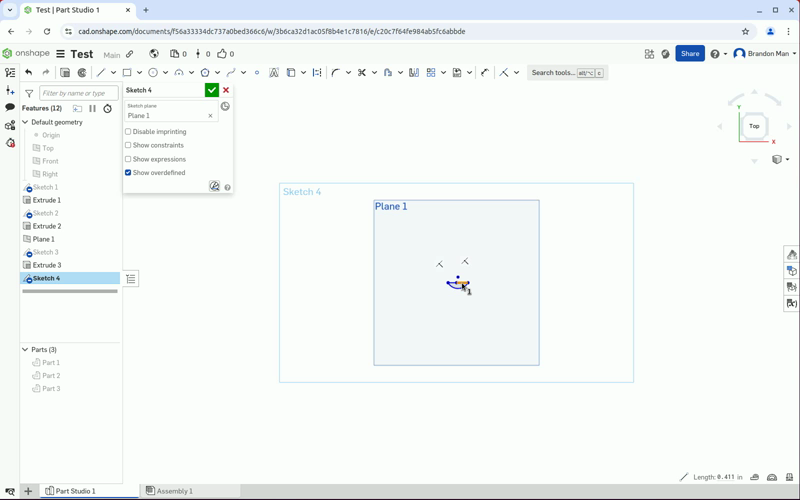
scroll(-6)
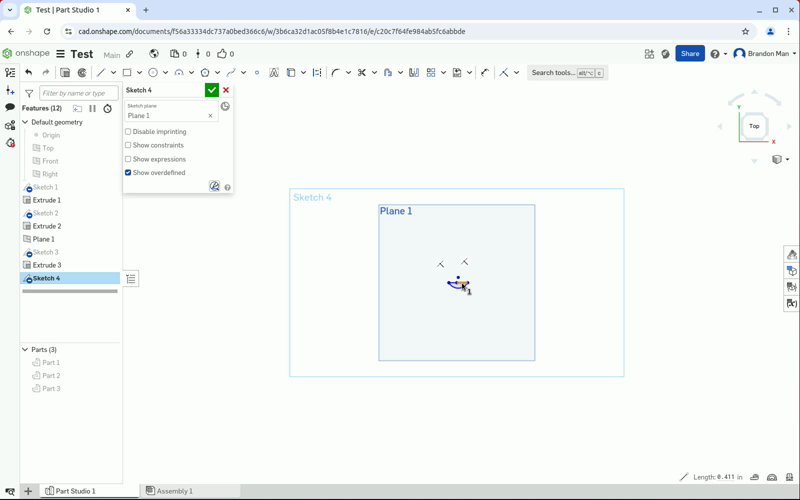
scroll(-6)
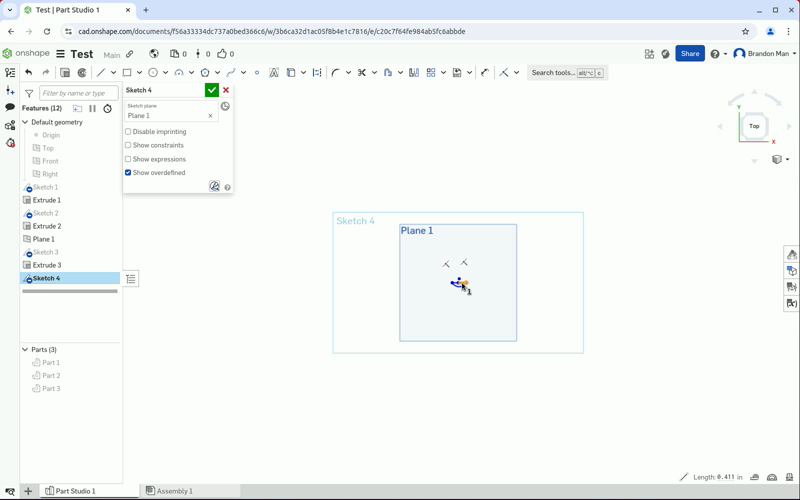
scroll(-6)
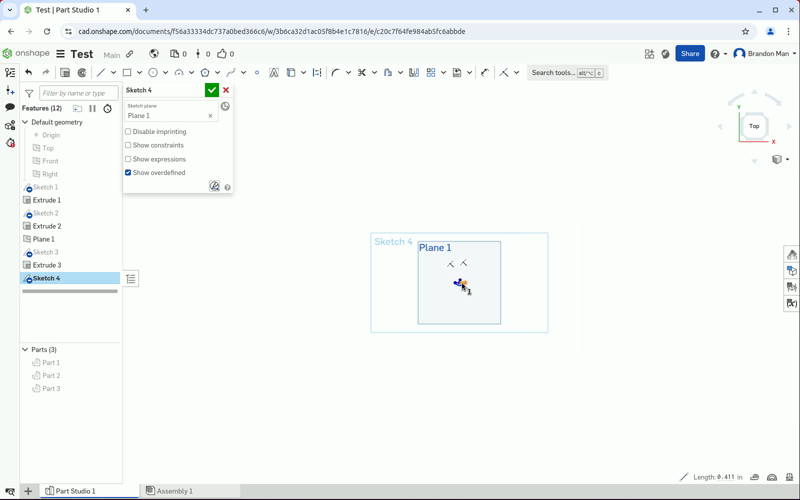
scroll(-6)
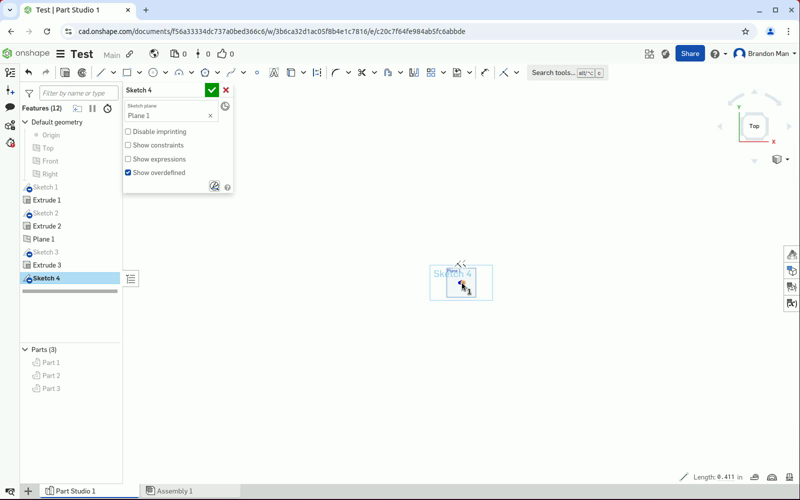
mouse_move(73, 352)
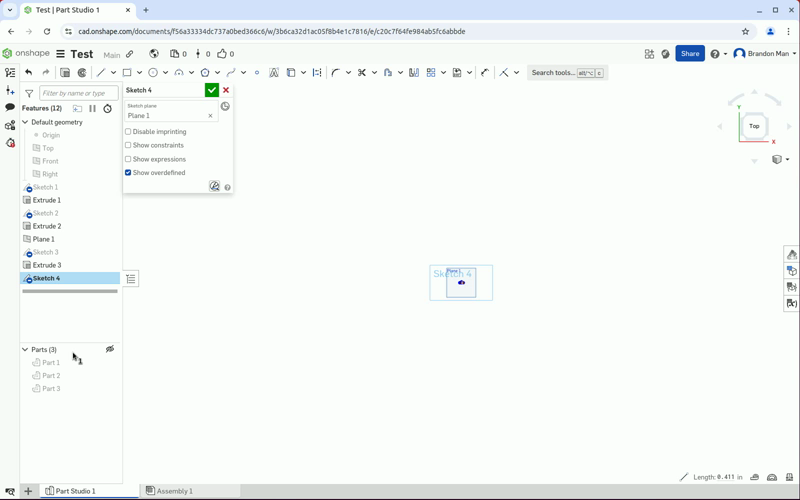
key(shift+y)
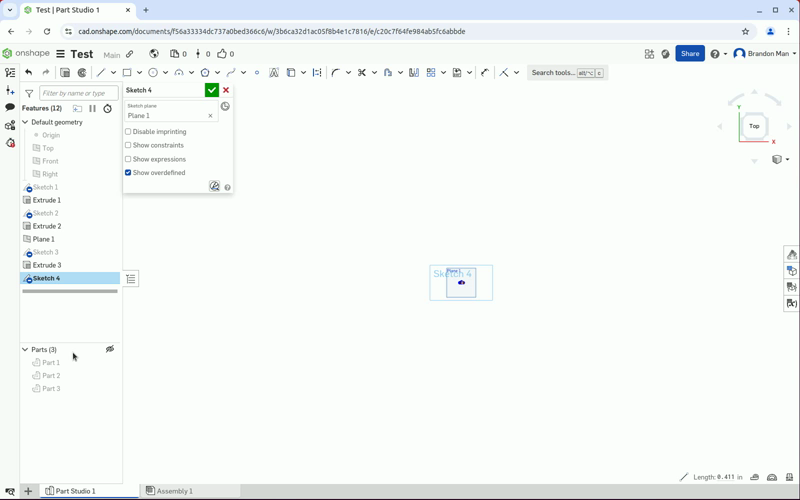
key(shift+e)
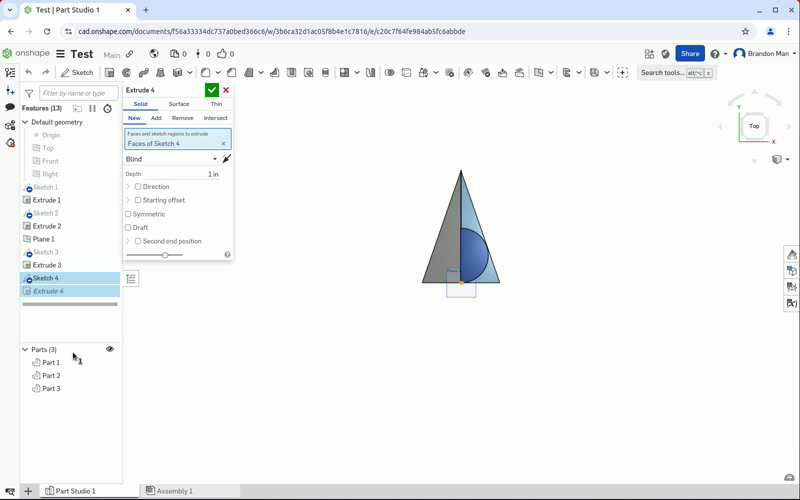
mouse_move(143, 106)
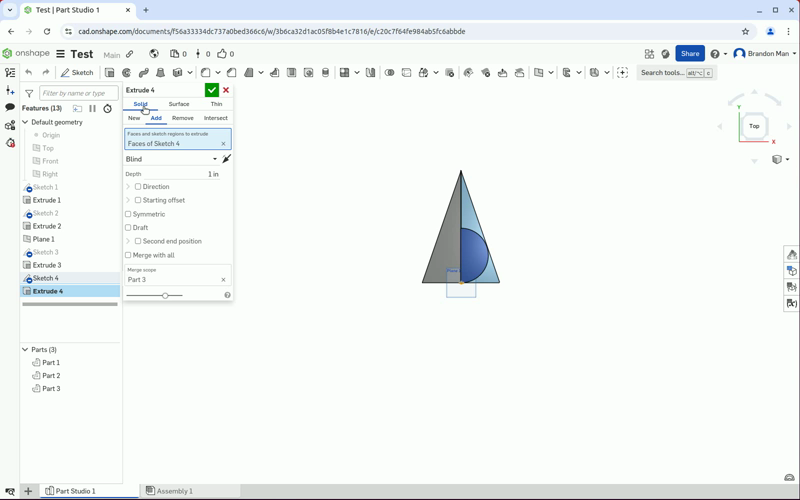
click(143, 106)
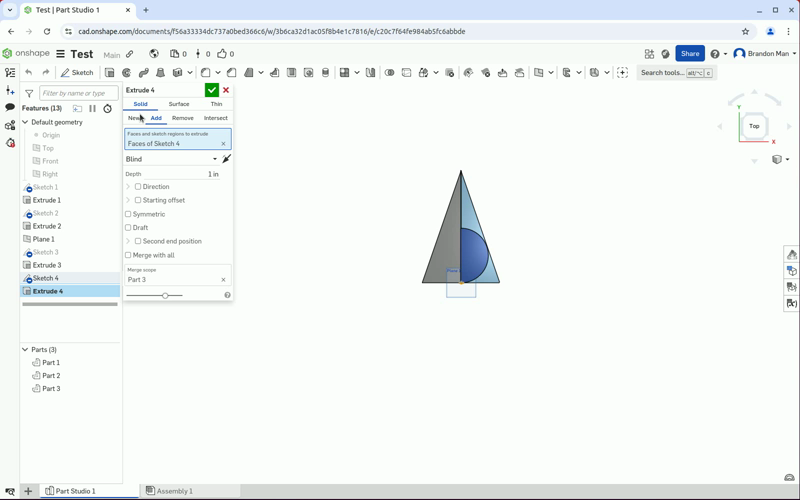
mouse_move(137, 120)
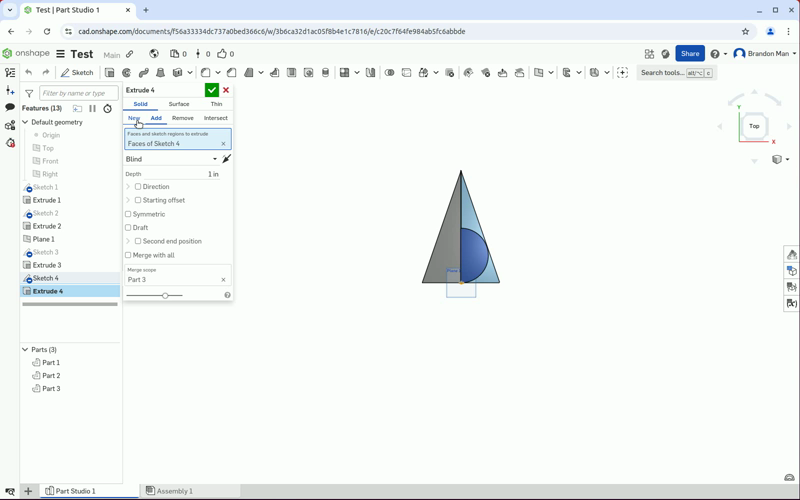
click(137, 120)
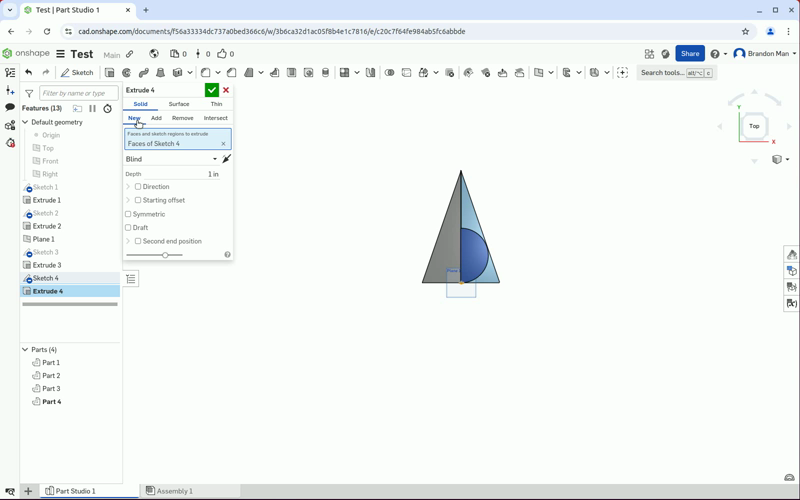
key(tab, 4)
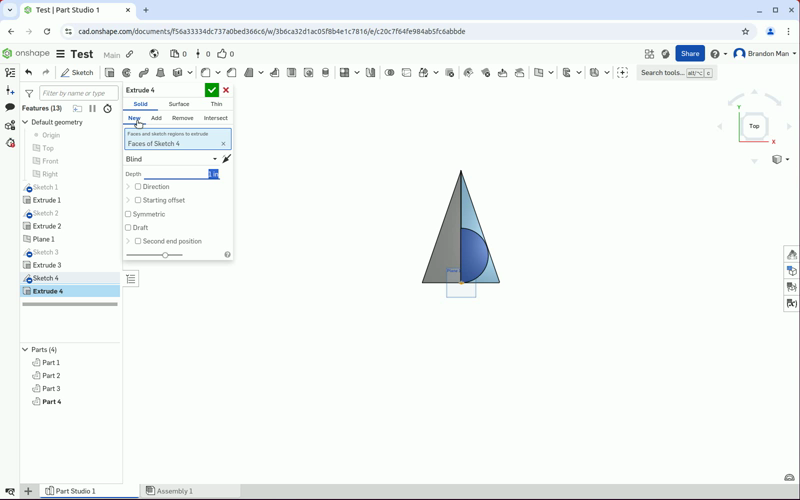
text(2.166)
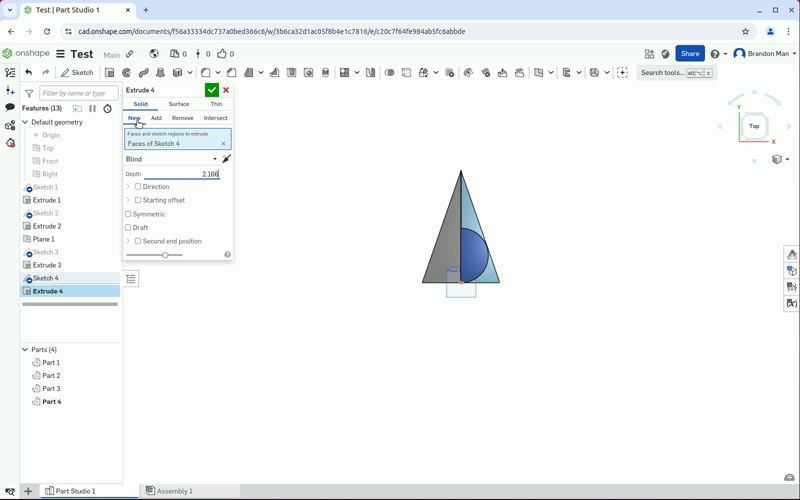
key(enter)
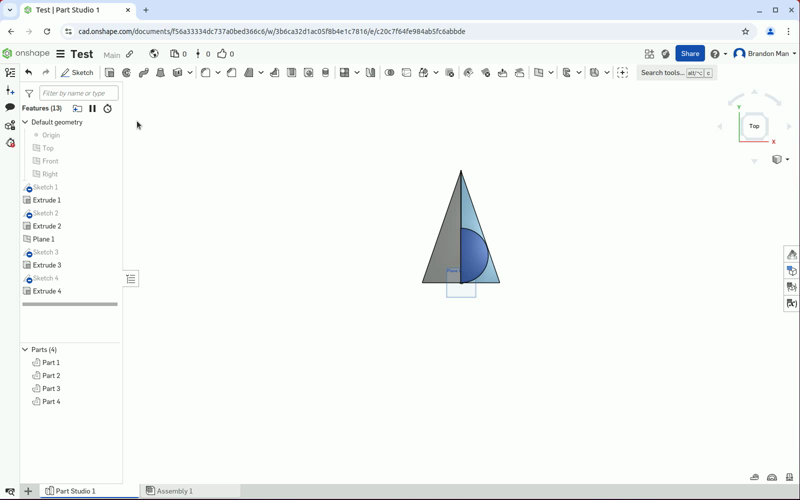
key(shift+h)
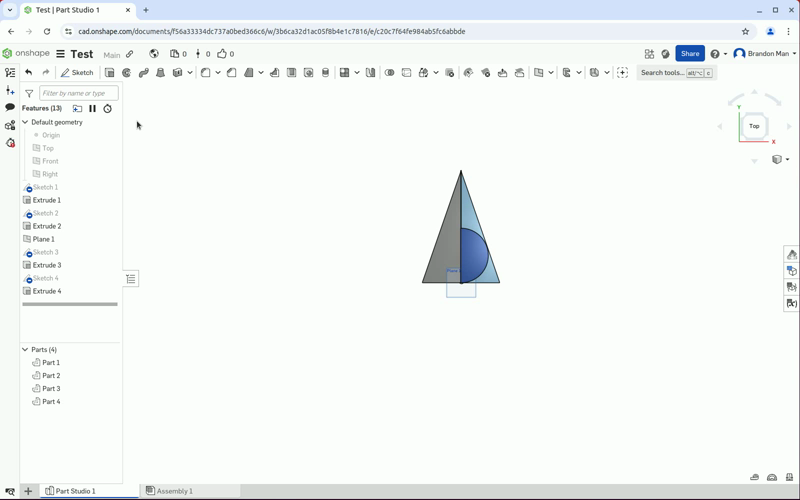
key(shift+h)
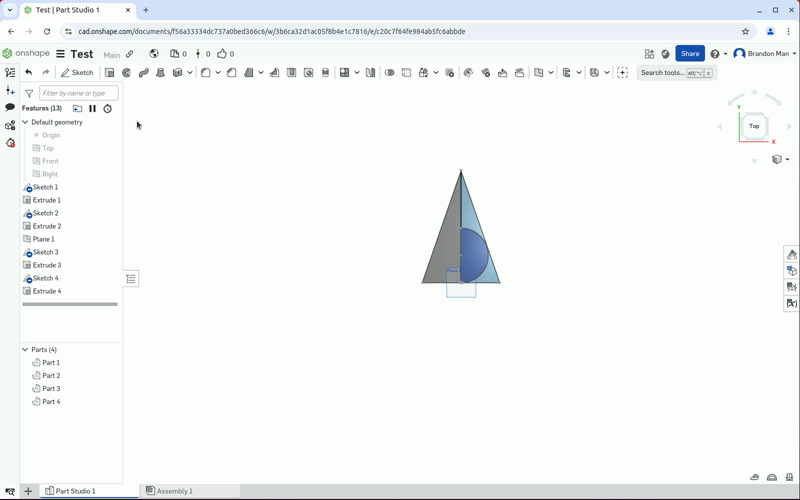
key(shift+7)
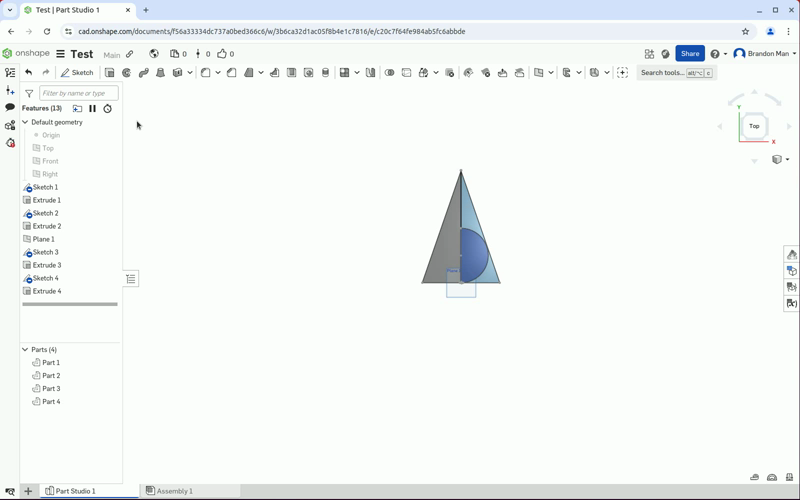
key(up, 3)
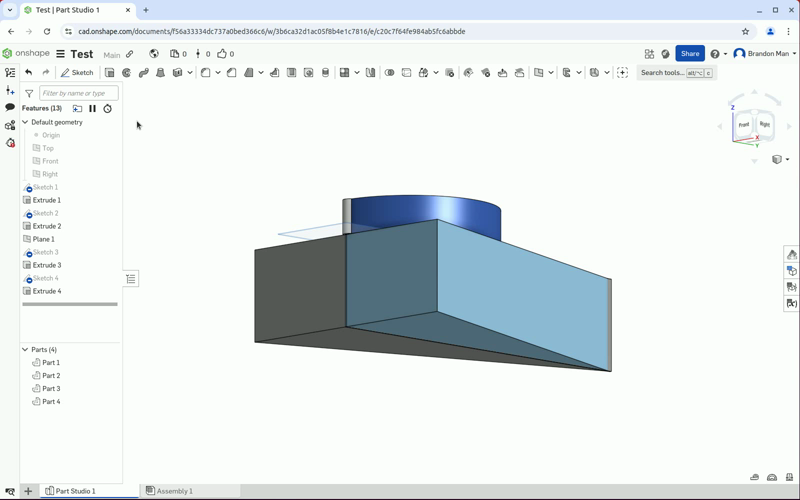
key(left, 3)
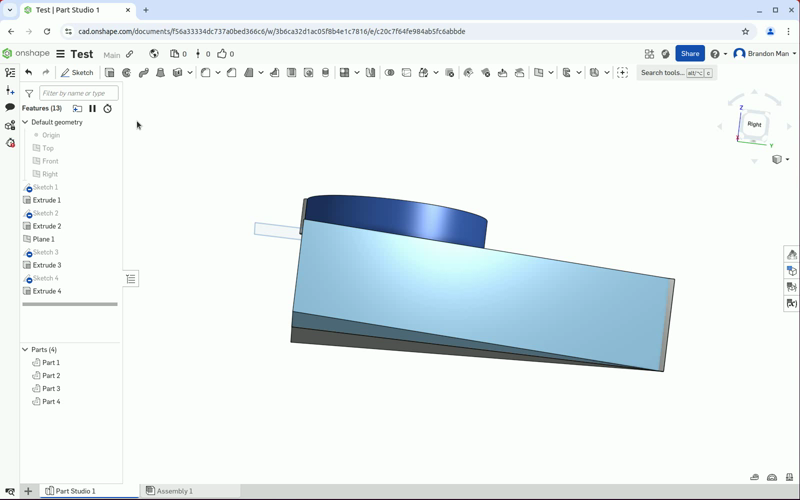
key(right, 3)
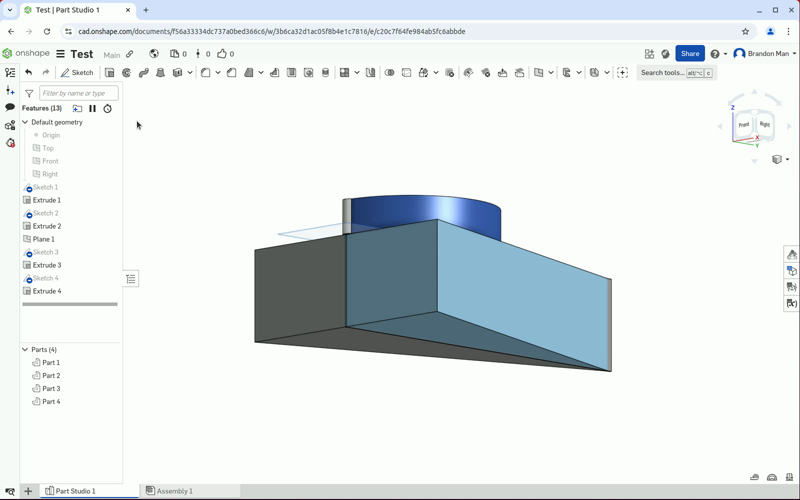
key(down, 3)
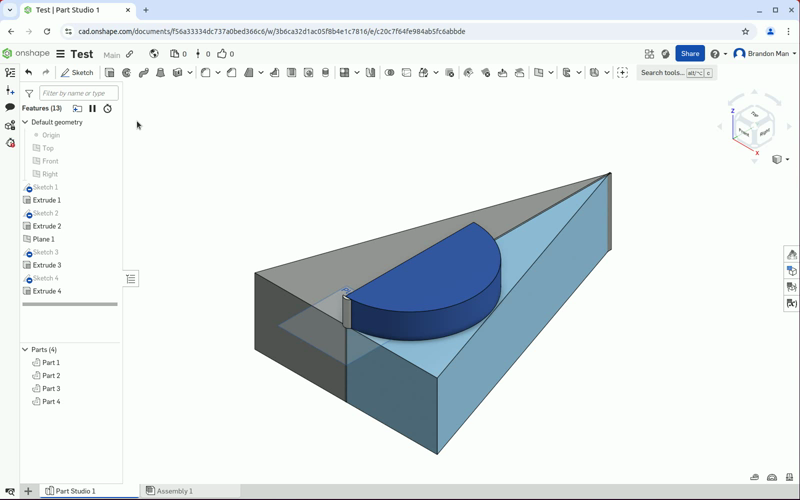
mouse_move(73, 189)
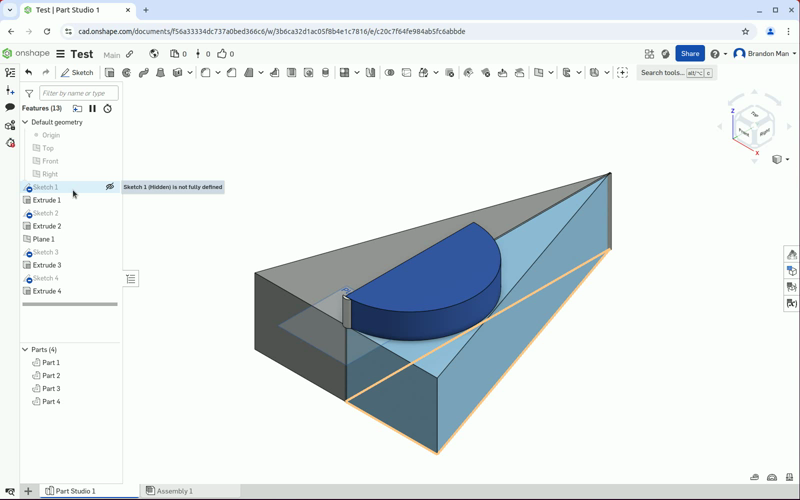
click(73, 189)